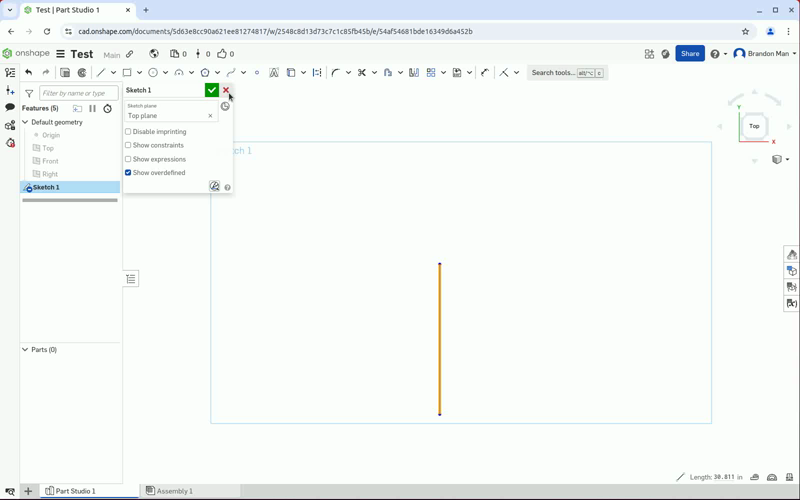
key(shift+h)
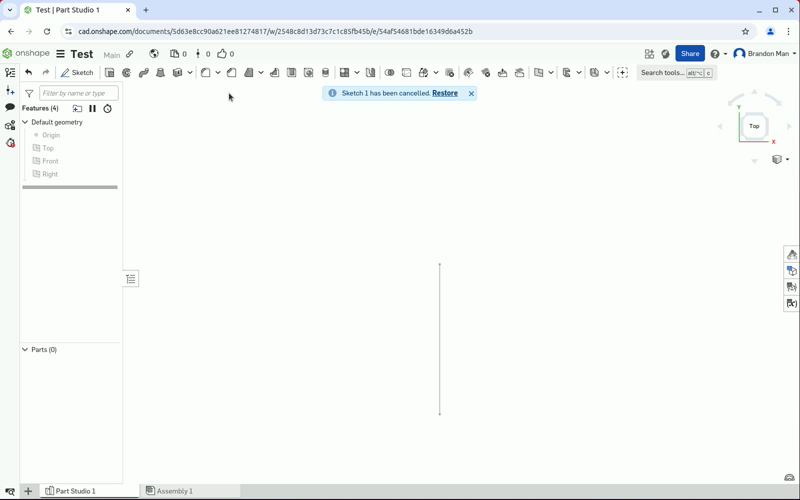
mouse_move(73, 352)
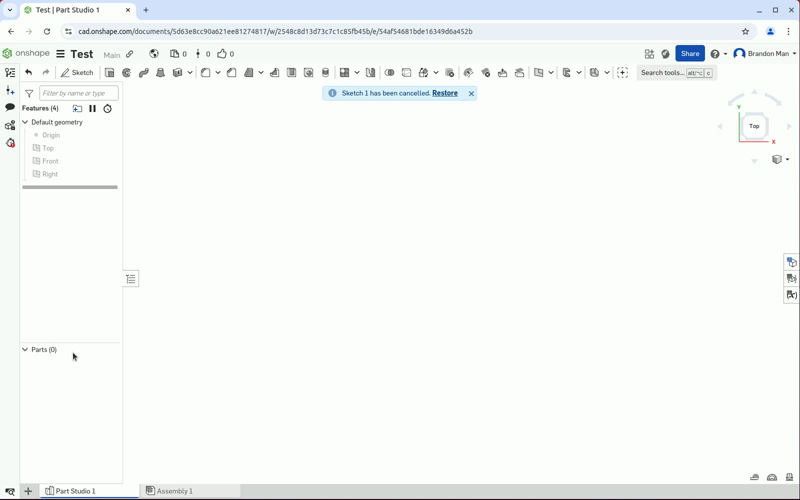
key(y)
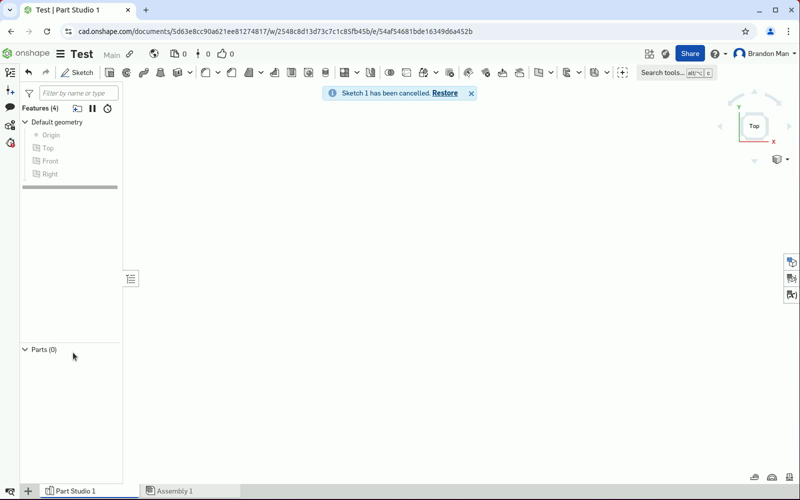
key(shift+p)
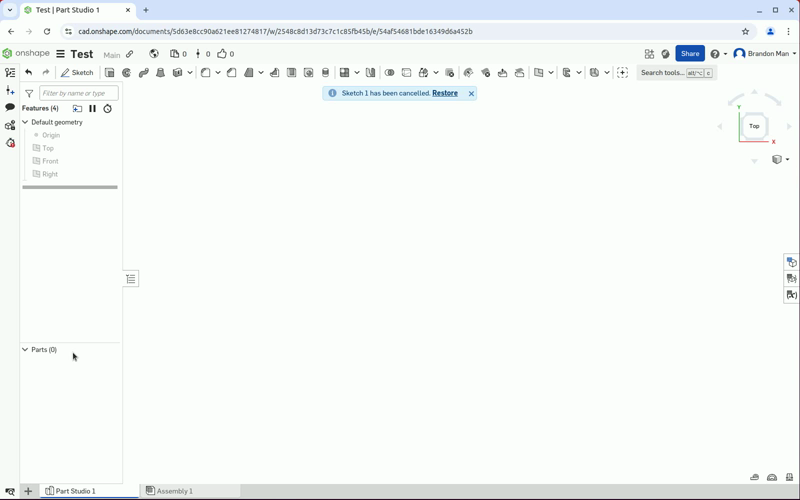
key(space)
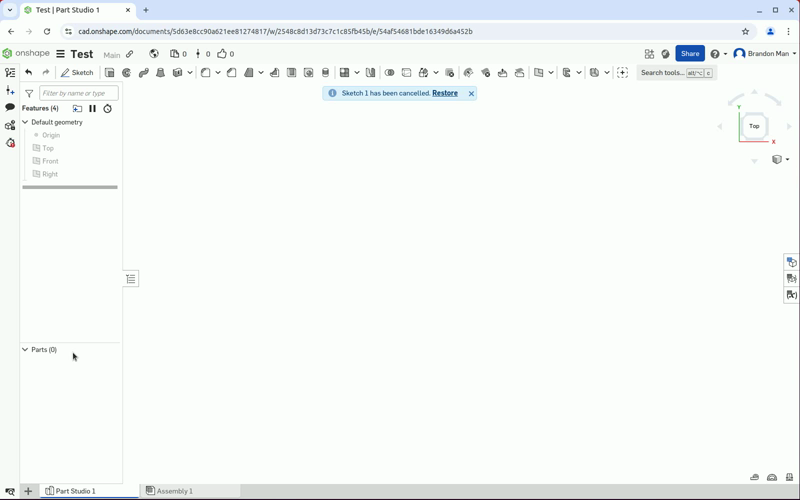
key_down(shift)
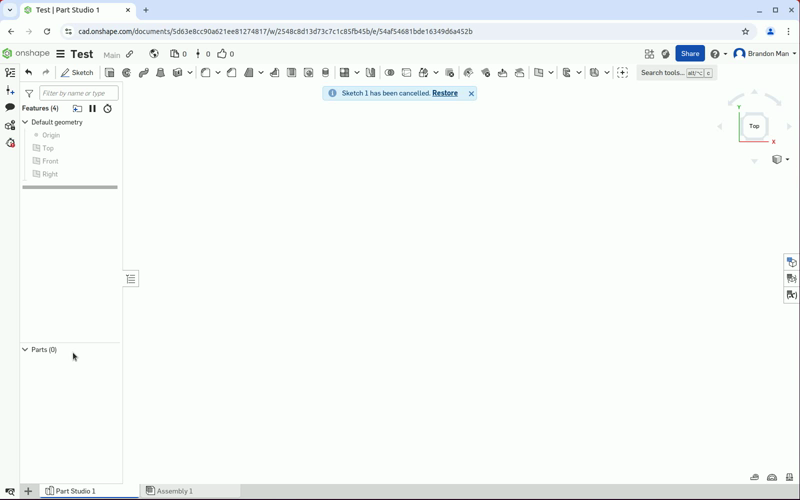
key(up)
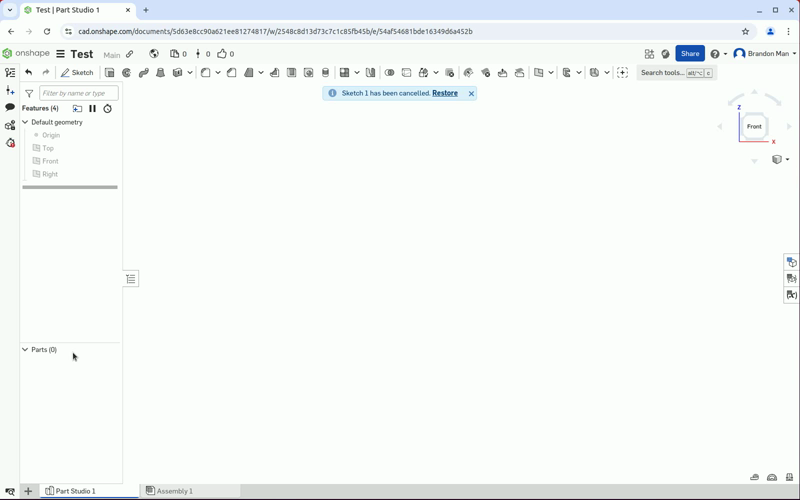
key_up(shift)
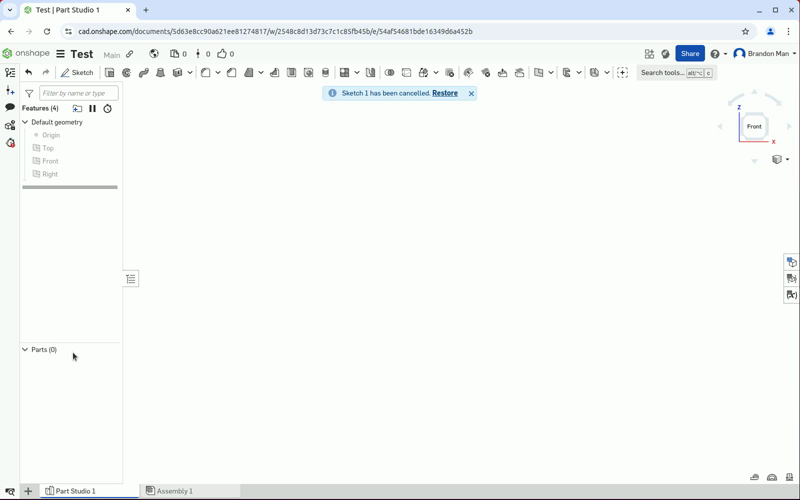
mouse_move(73, 352)
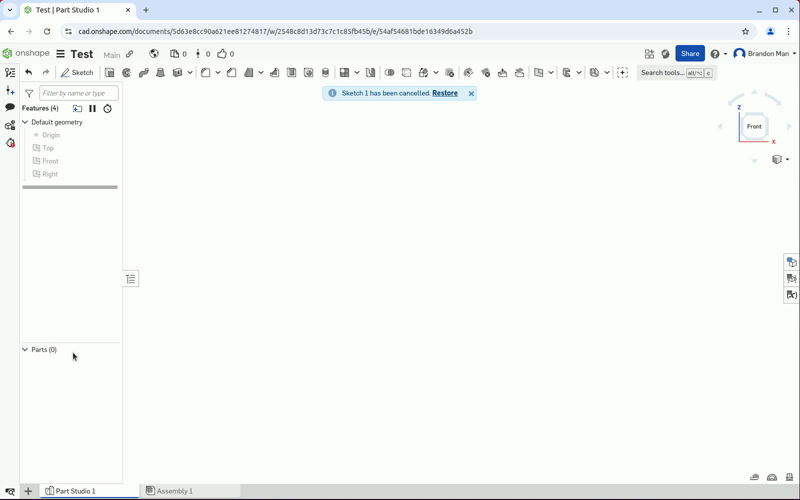
key(shift+y)
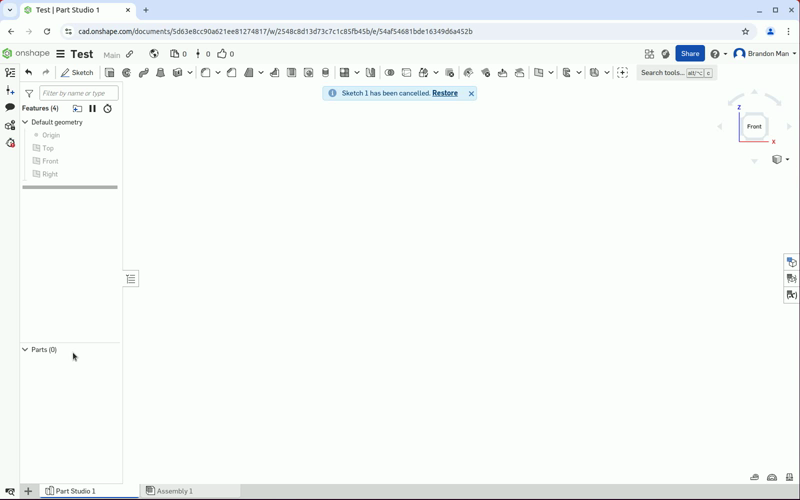
key(shift+s)
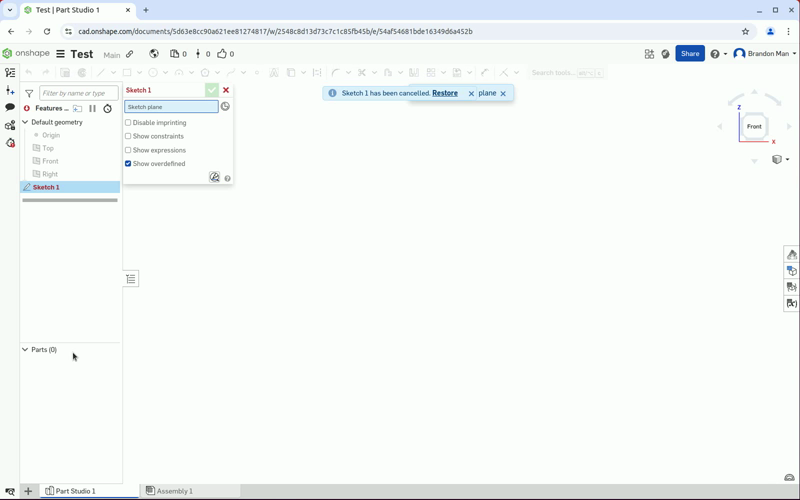
mouse_move(73, 163)
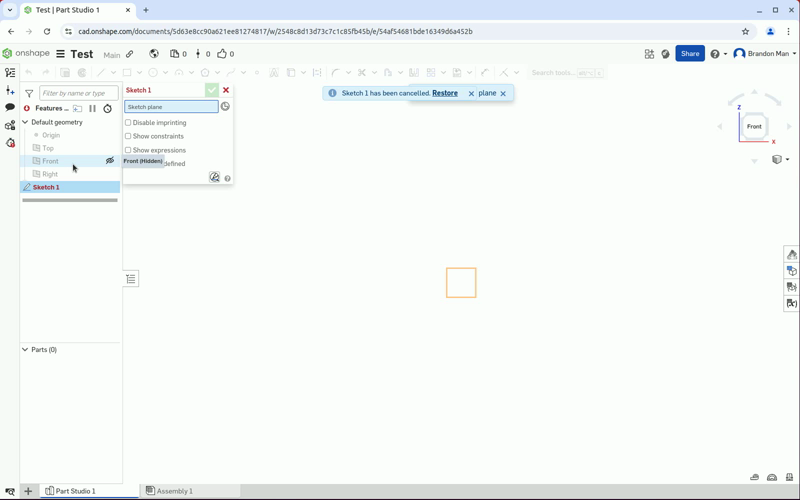
click(73, 163)
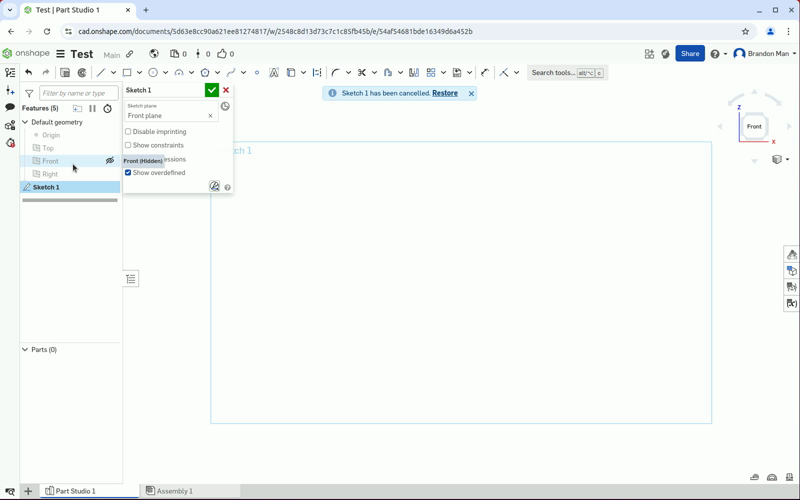
mouse_move(73, 352)
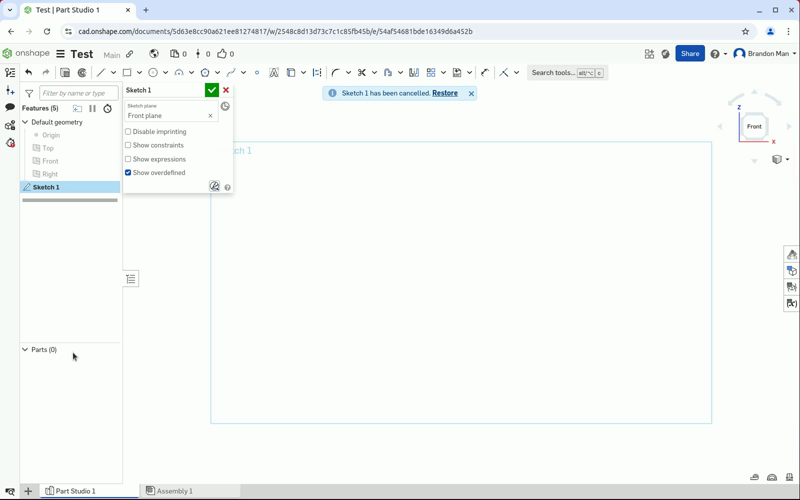
key(y)
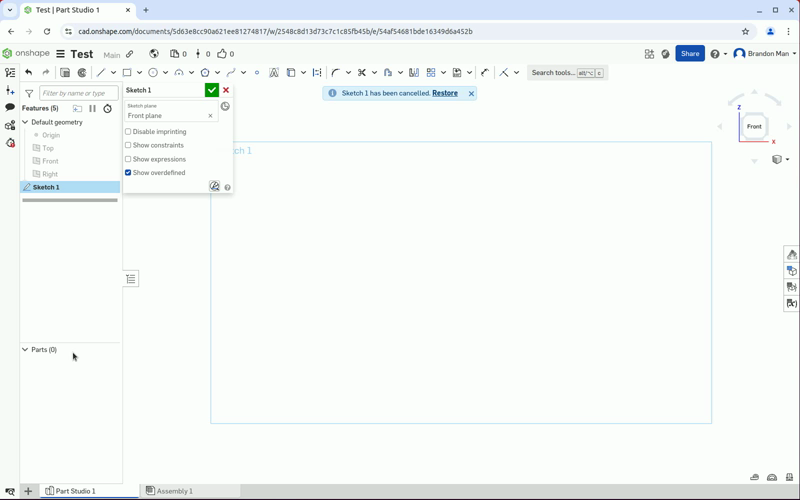
key(l)
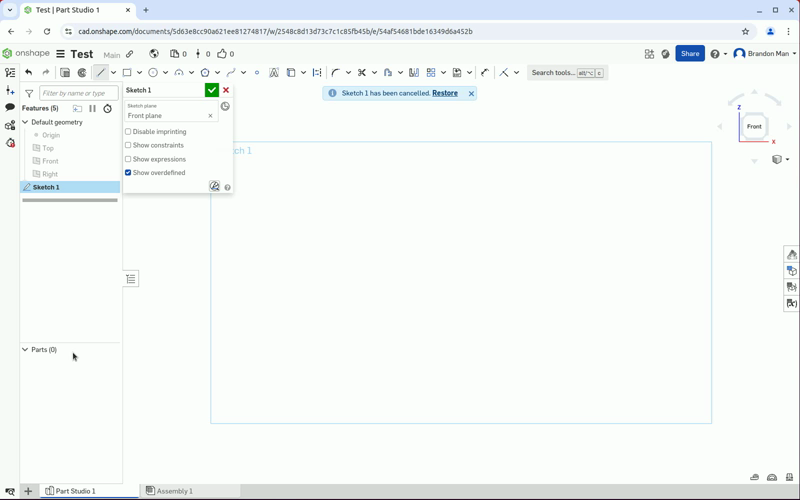
key_down(shift)
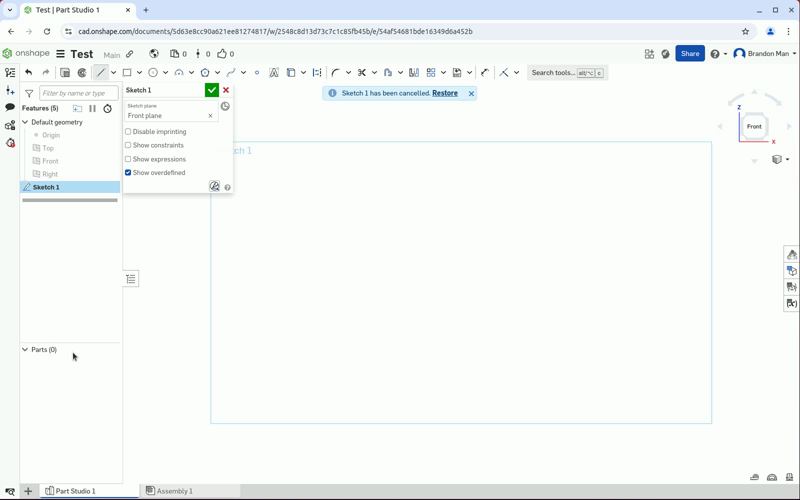
mouse_move(348, 334)
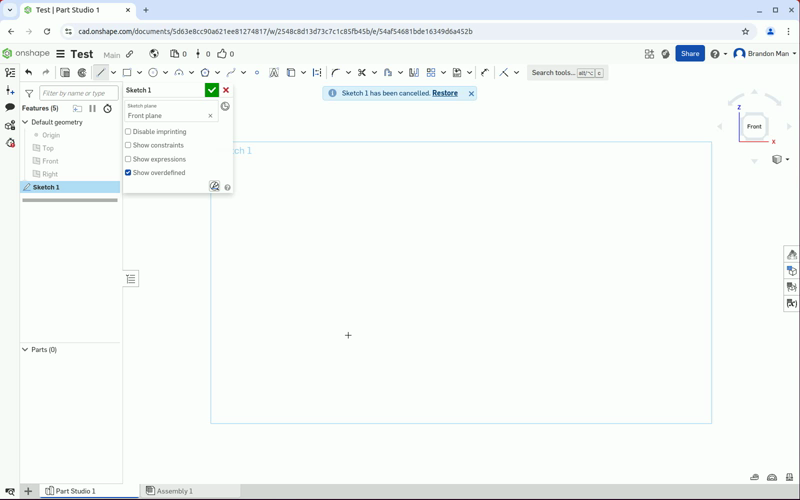
click(348, 334)
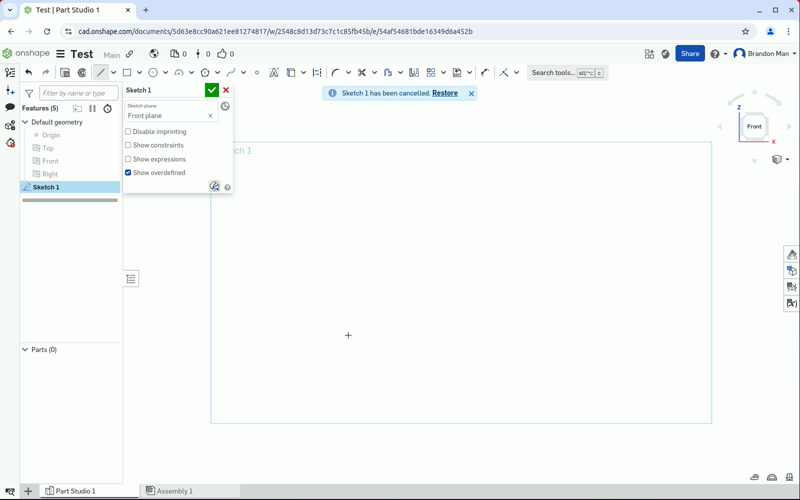
key_up(shift)
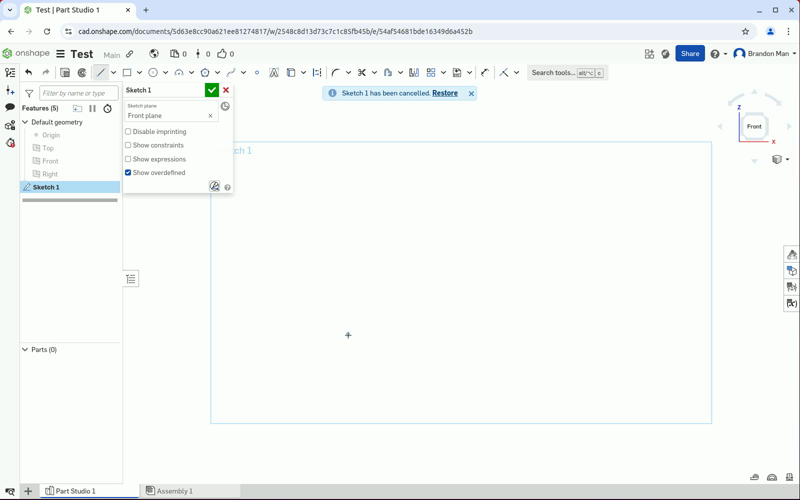
key_down(shift)
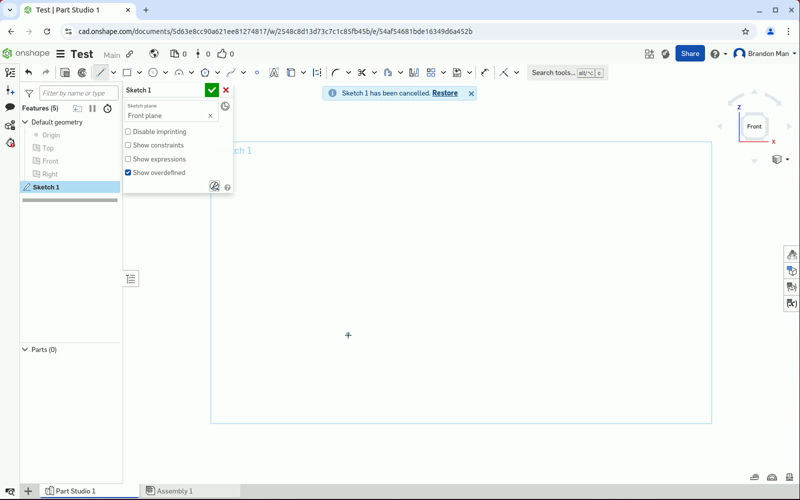
mouse_move(495, 334)
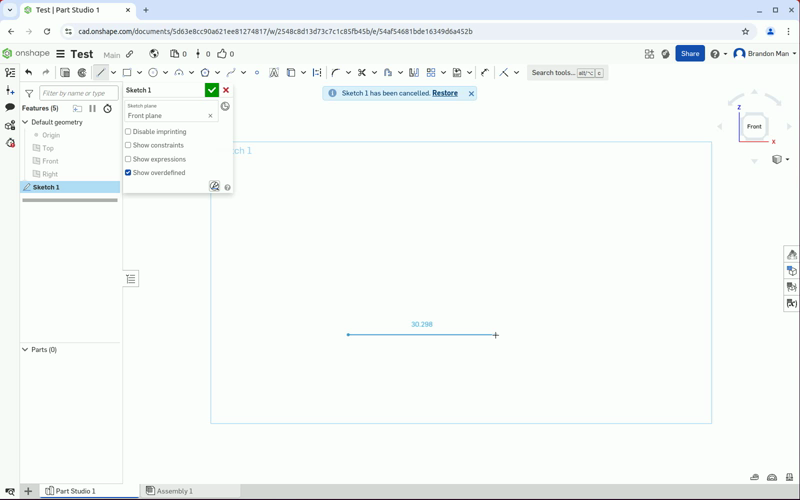
click(495, 334)
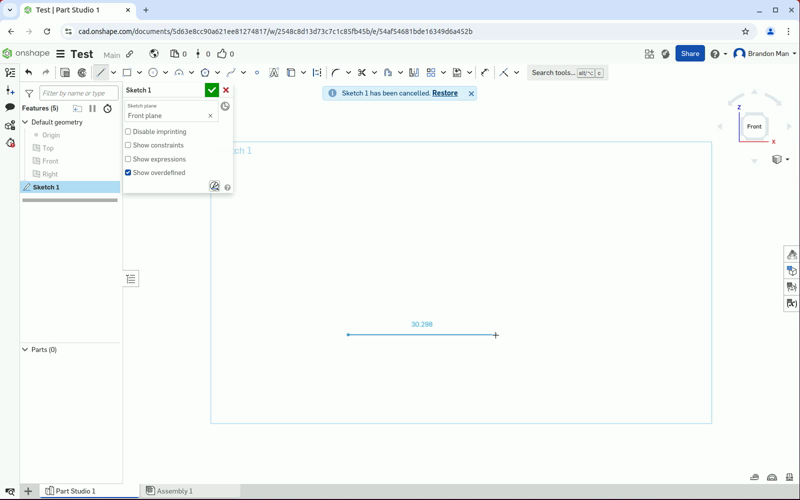
key_up(shift)
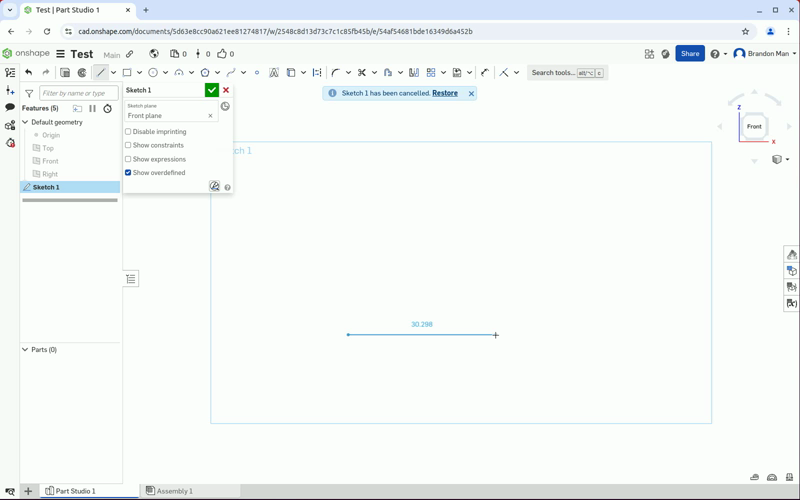
key_down(shift)
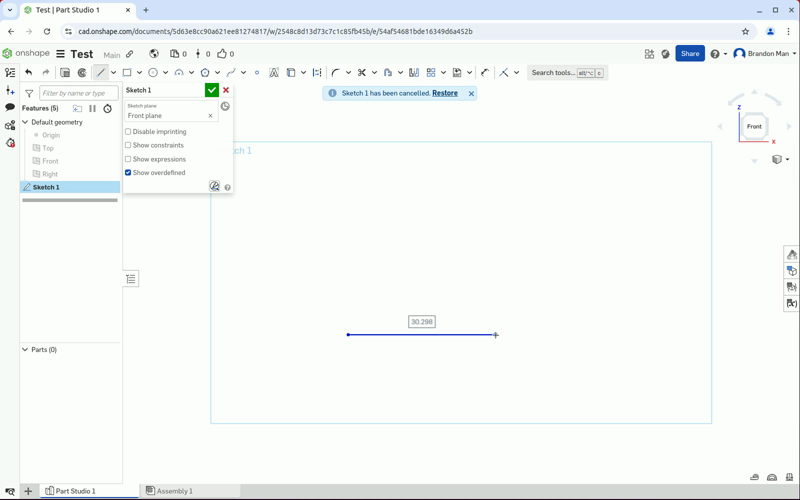
mouse_move(525, 334)
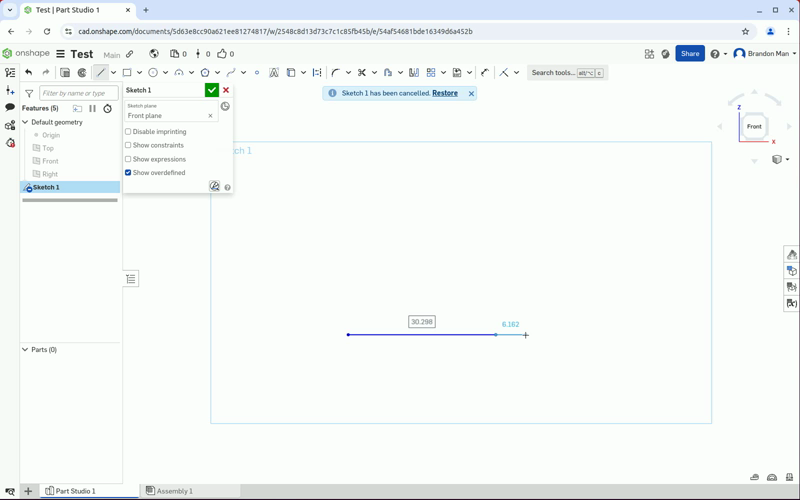
mouse_move(495, 283)
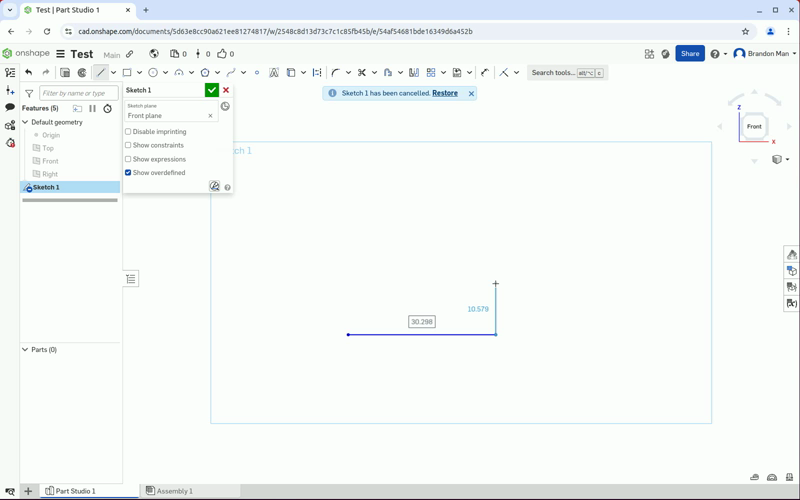
click(495, 283)
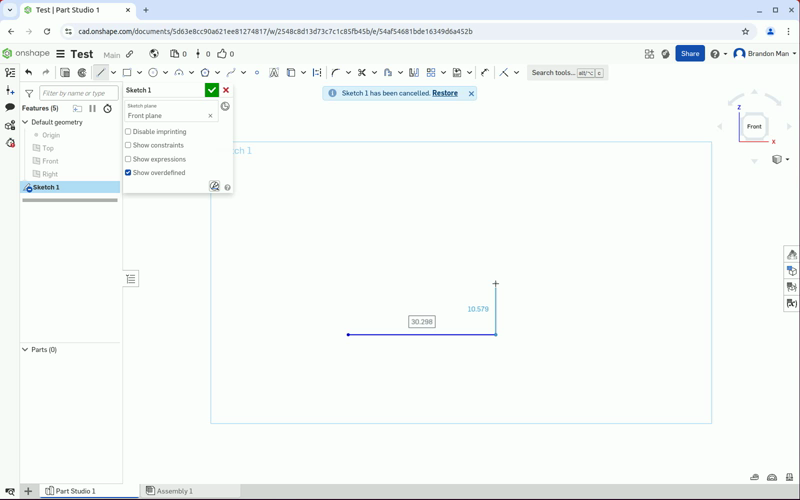
key_up(shift)
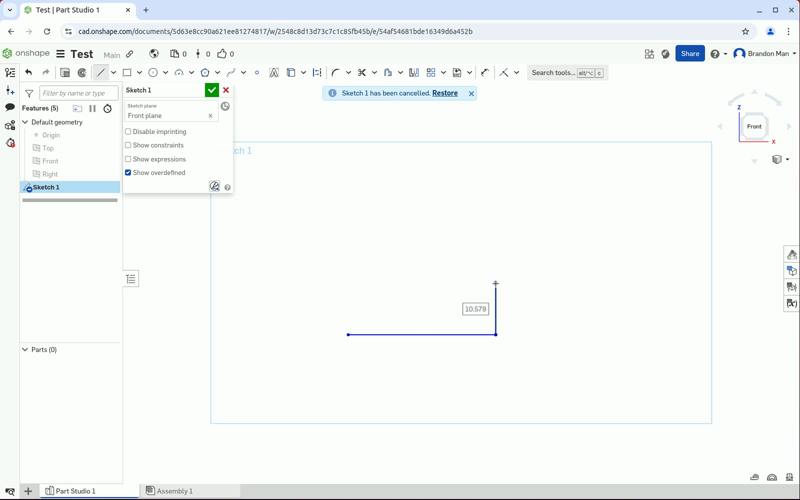
key_down(shift)
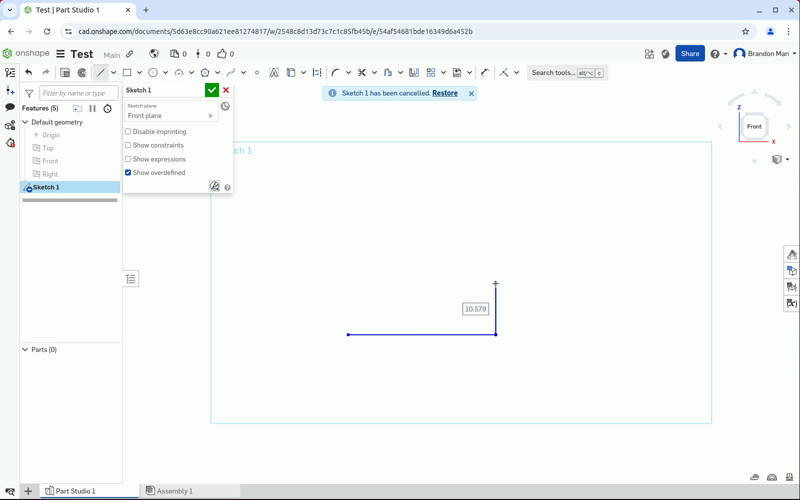
mouse_move(525, 283)
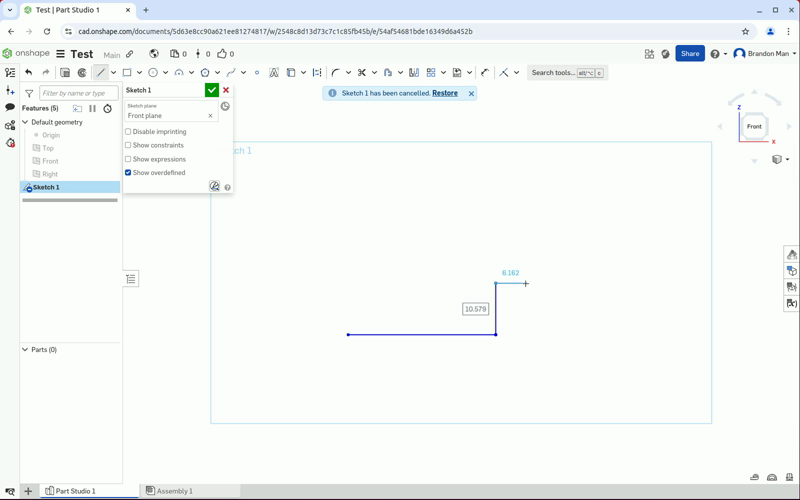
mouse_move(461, 283)
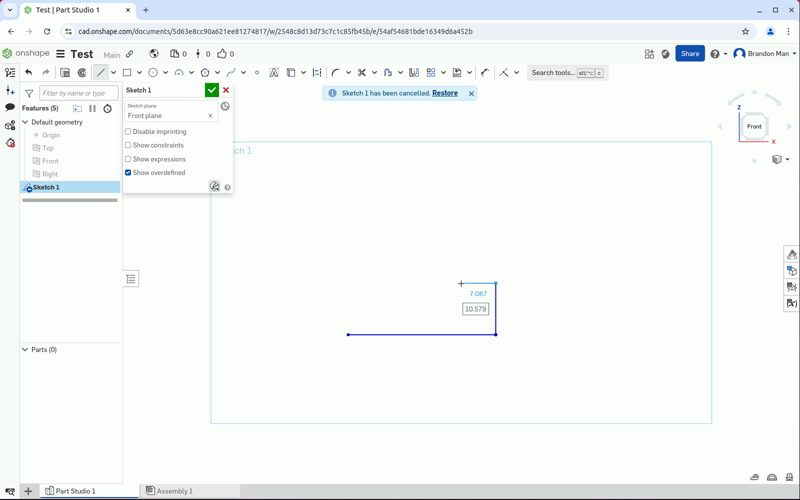
click(461, 283)
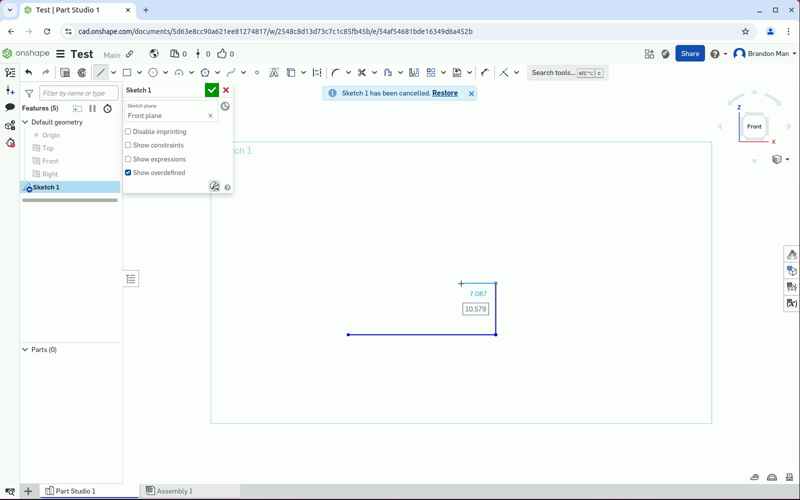
key_up(shift)
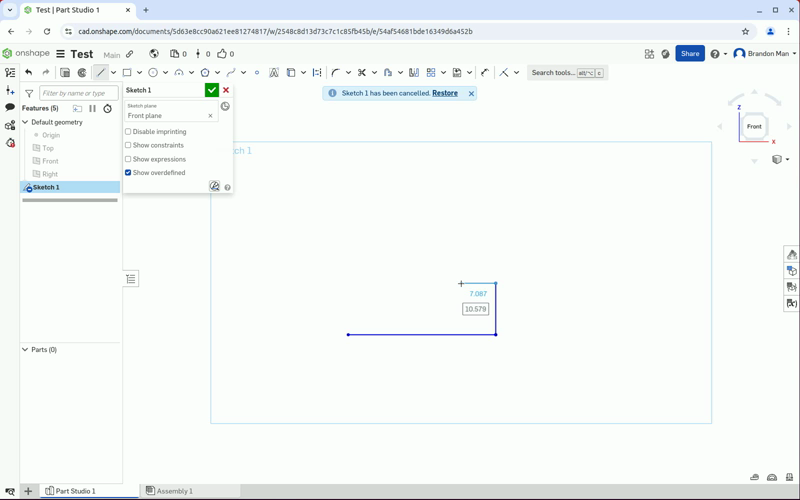
key_down(shift)
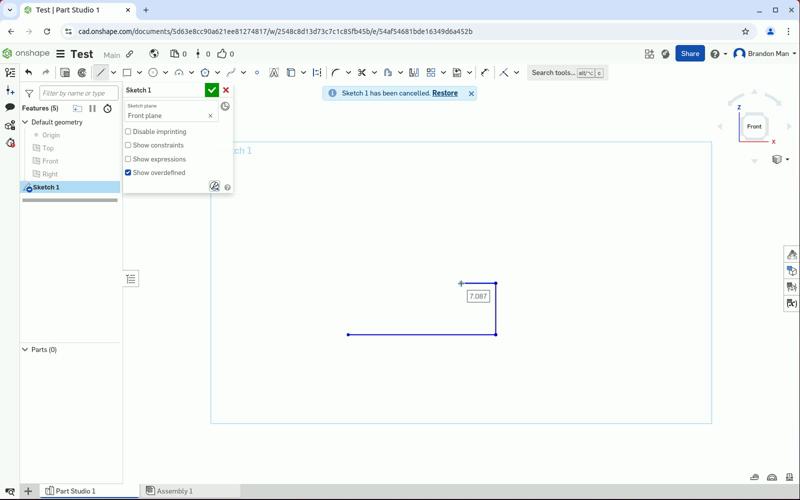
mouse_move(348, 283)
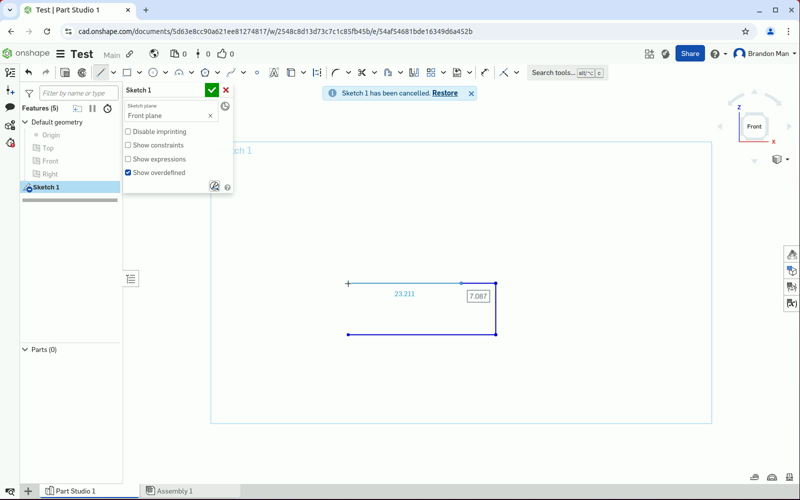
click(348, 283)
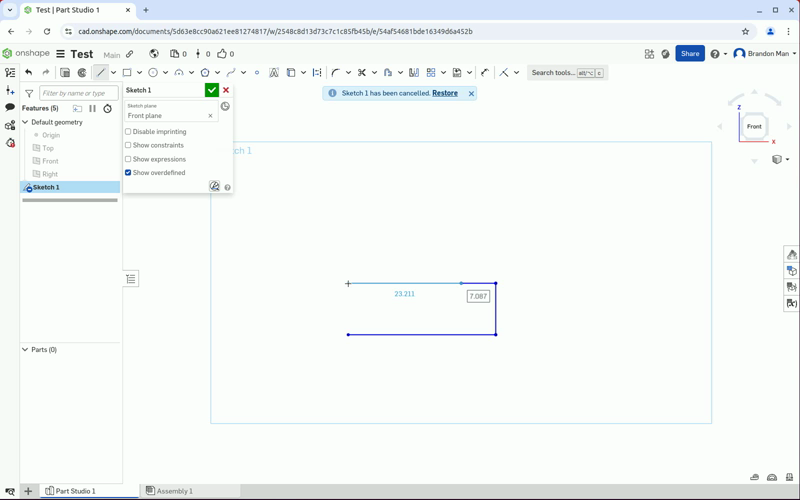
key_up(shift)
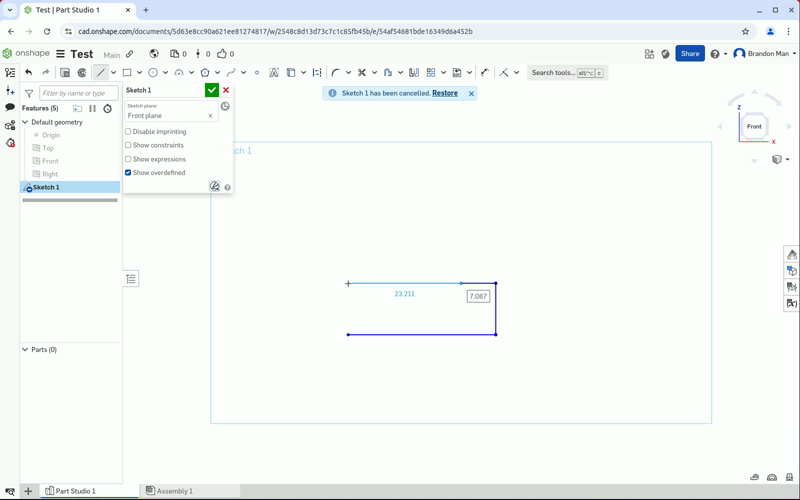
mouse_move(378, 283)
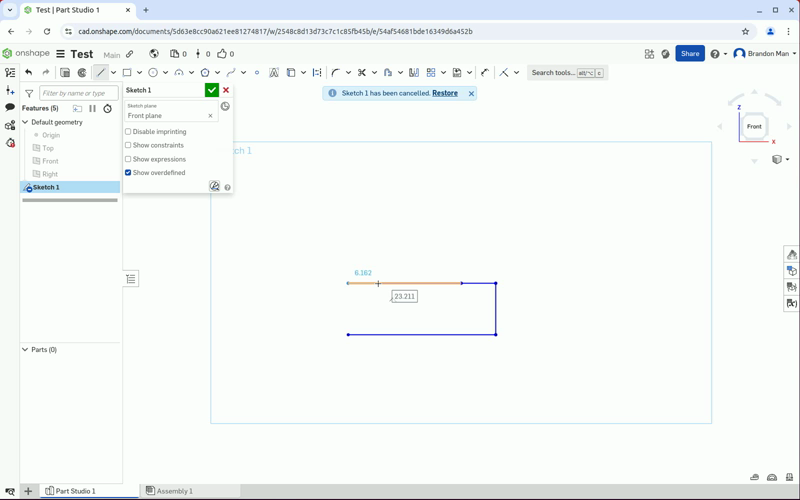
key_down(shift)
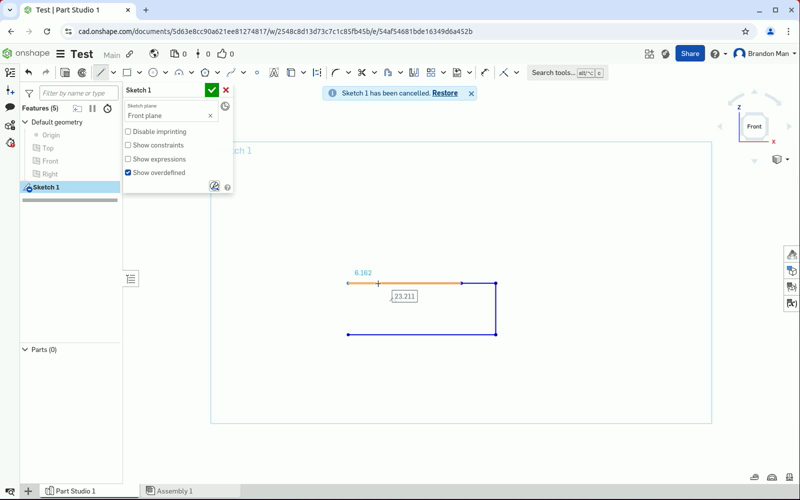
mouse_move(348, 334)
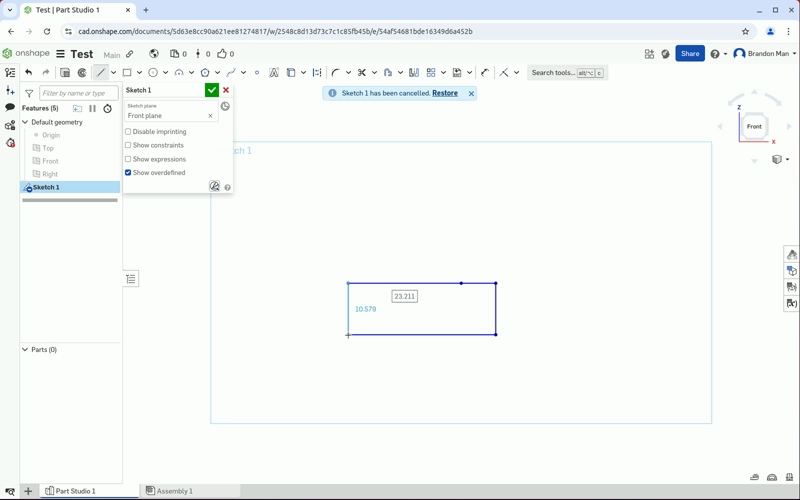
key_up(shift)
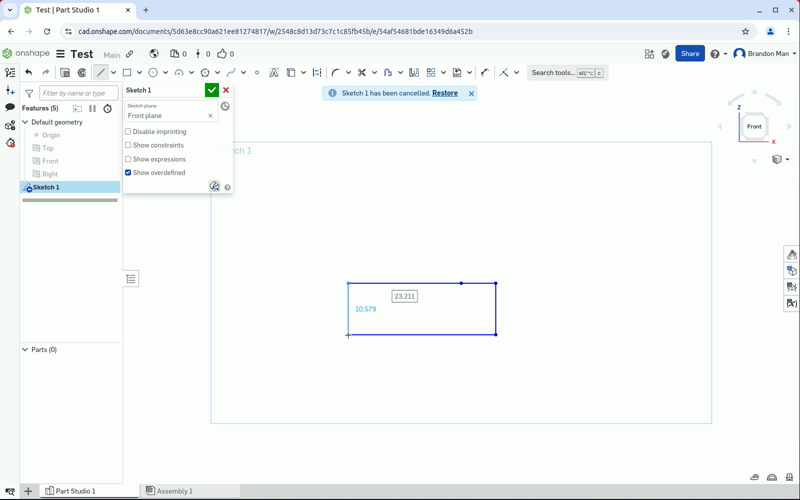
click(348, 334)
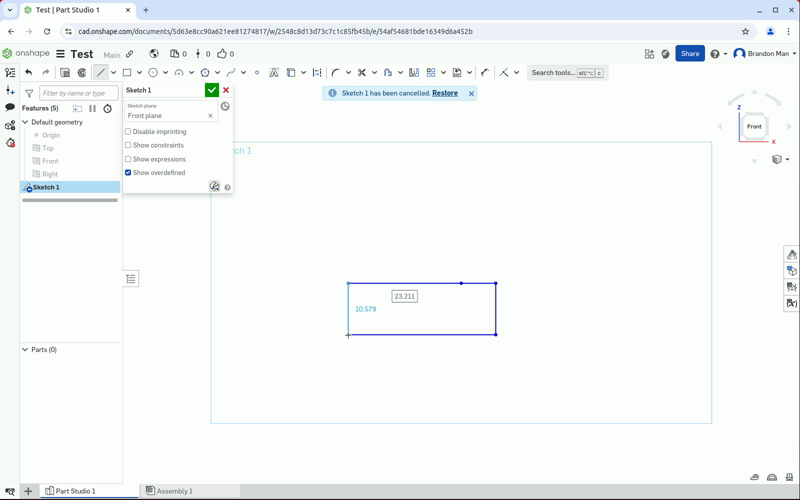
key(esc)
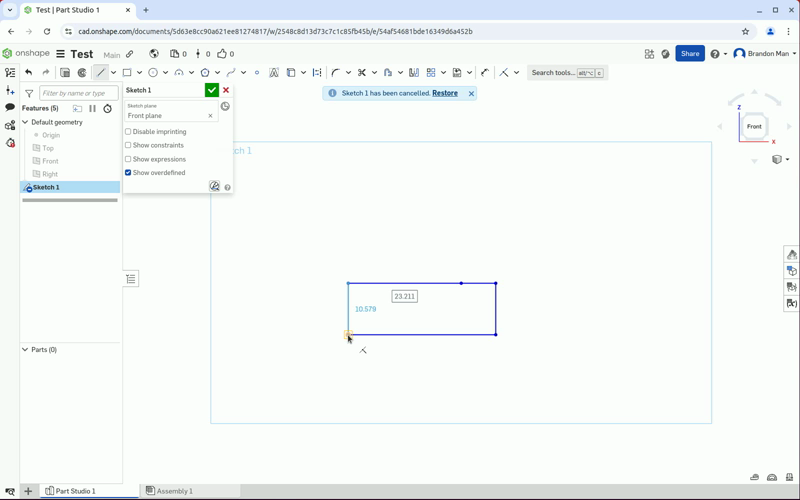
mouse_move(481, 300)
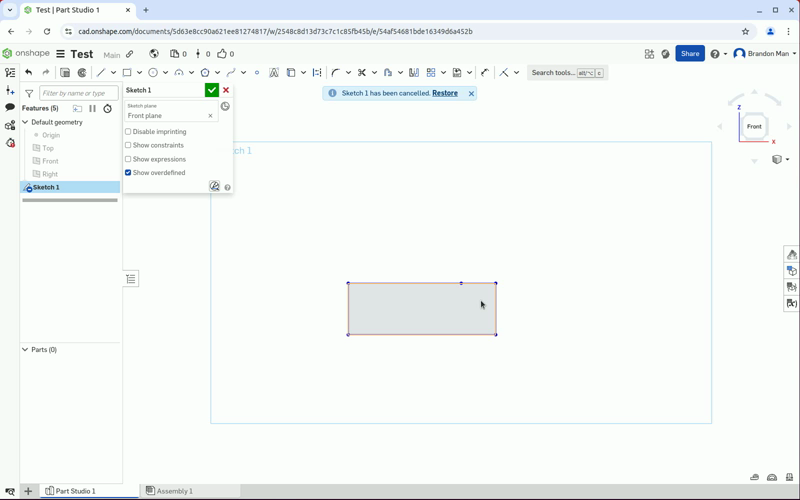
click(481, 300)
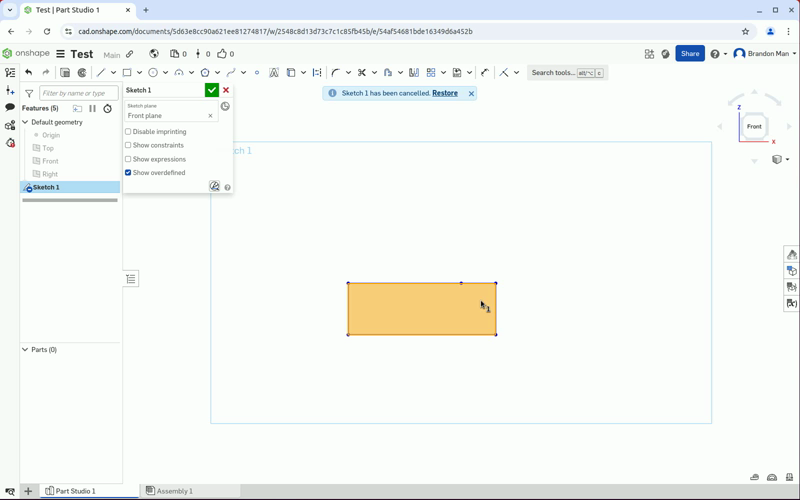
mouse_move(73, 352)
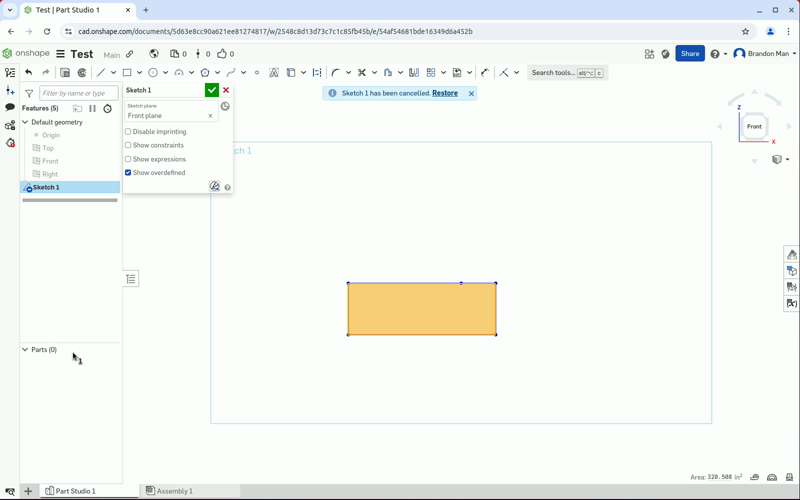
key(shift+y)
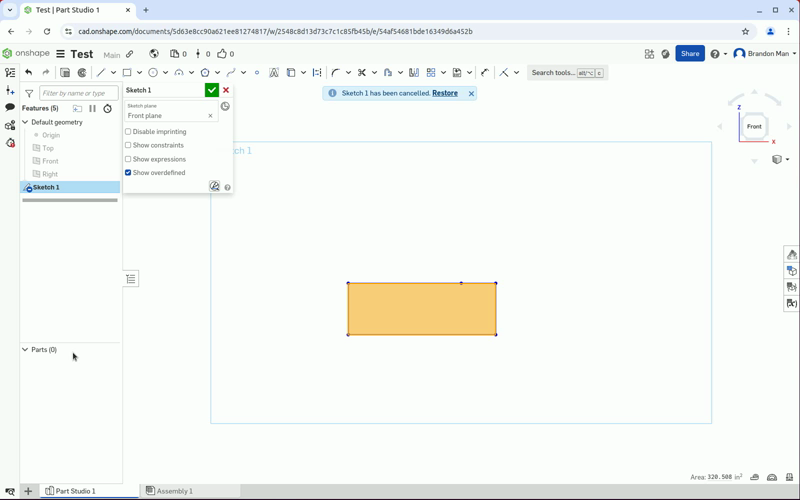
key(shift+e)
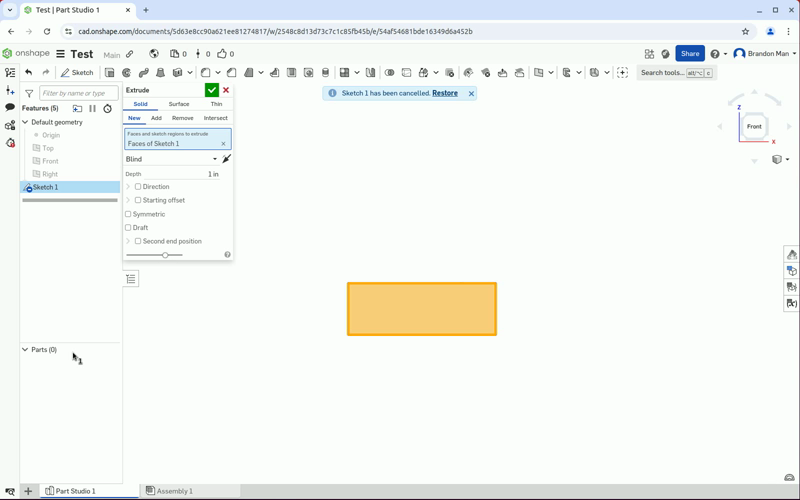
mouse_move(143, 106)
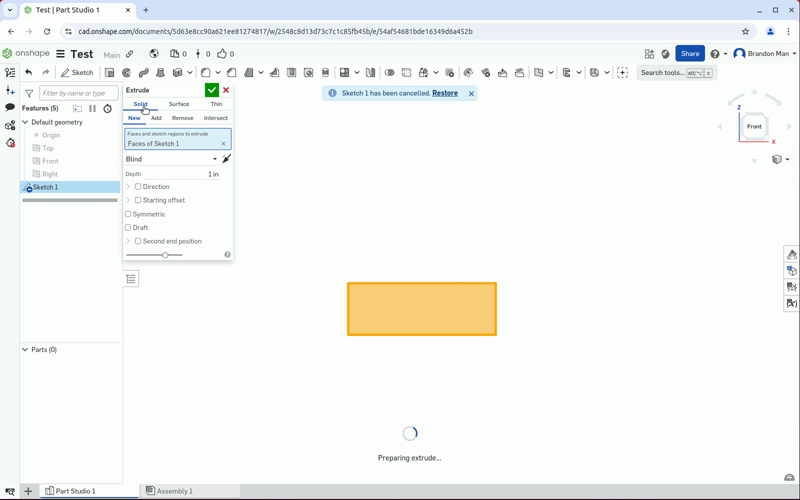
click(143, 106)
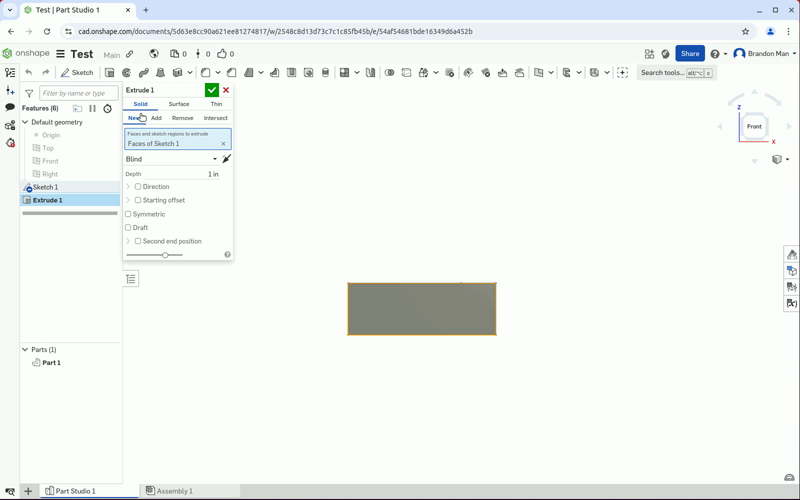
mouse_move(137, 120)
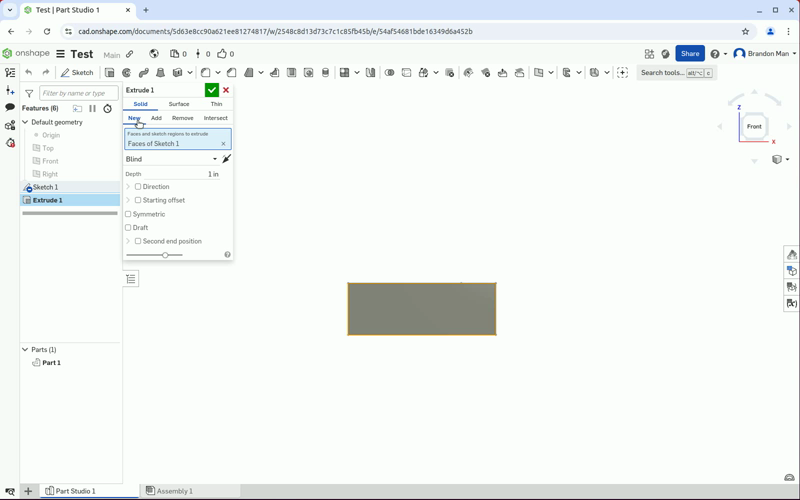
click(137, 120)
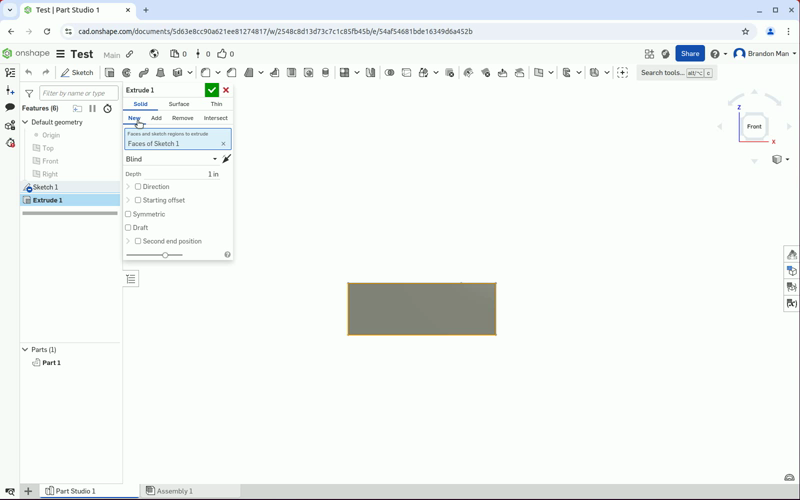
key(tab, 4)
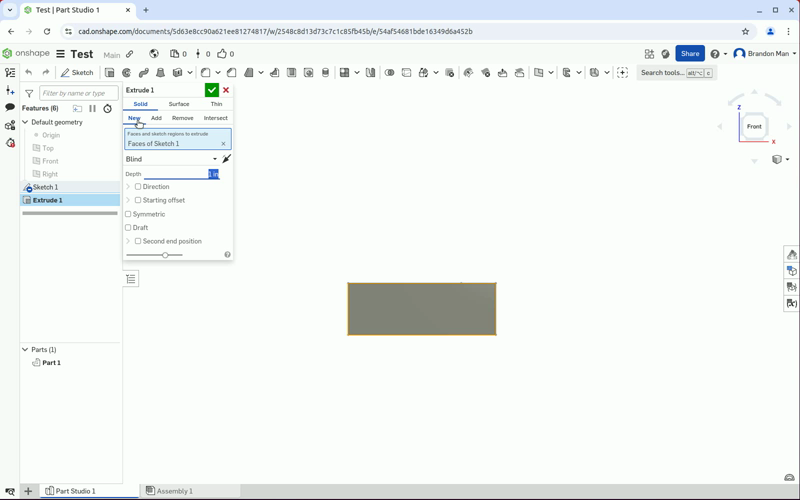
text(14.924)
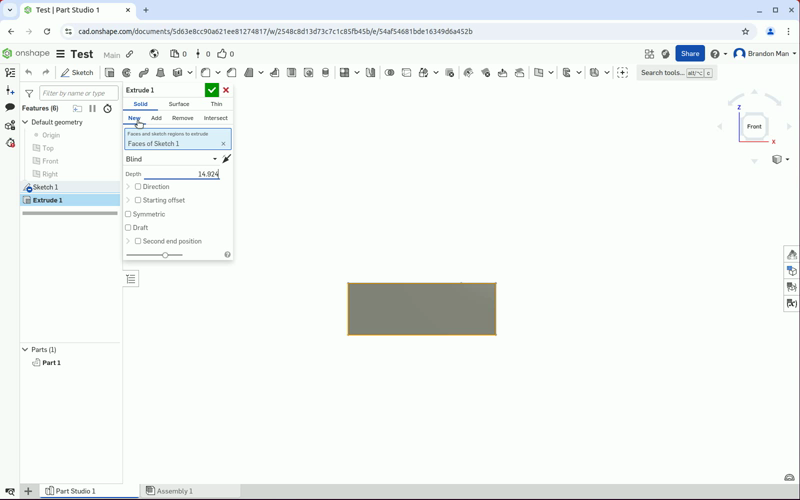
key(tab, 3)
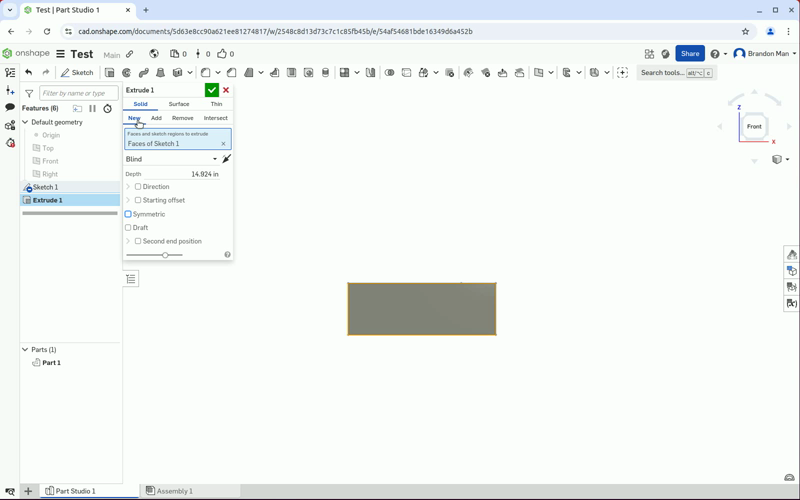
key(space)
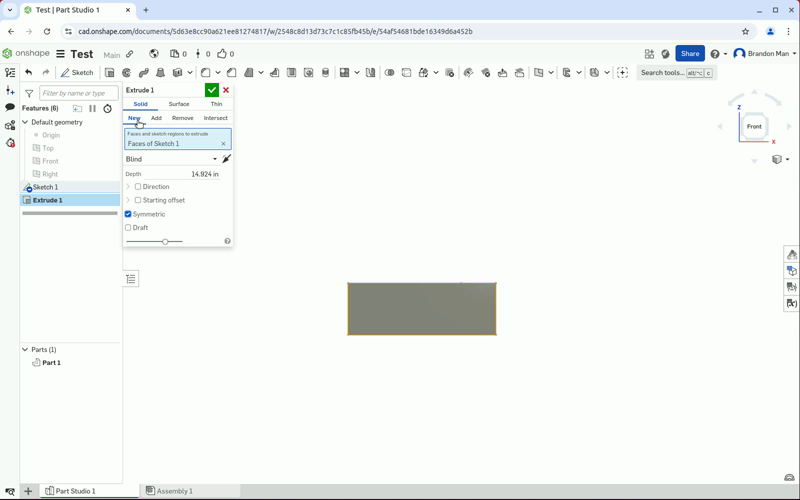
key(enter)
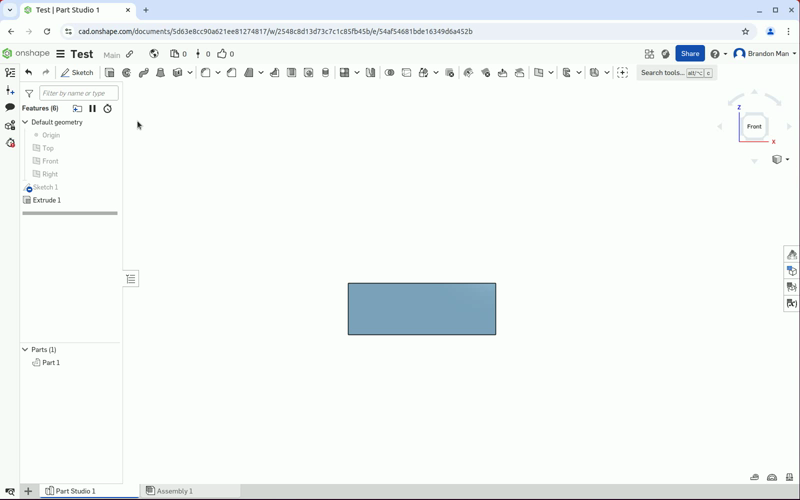
key(shift+h)
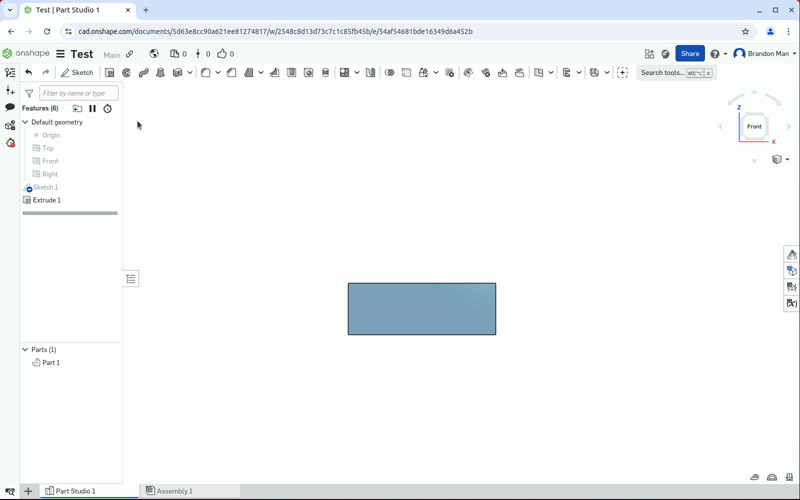
key(shift+h)
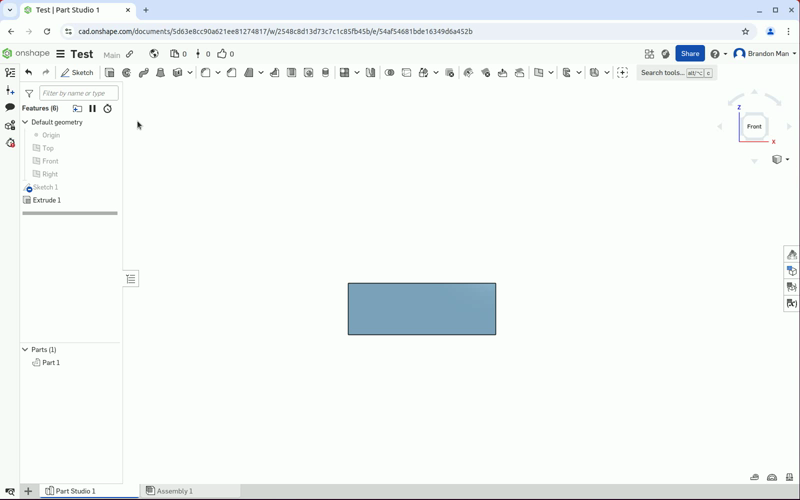
mouse_move(73, 189)
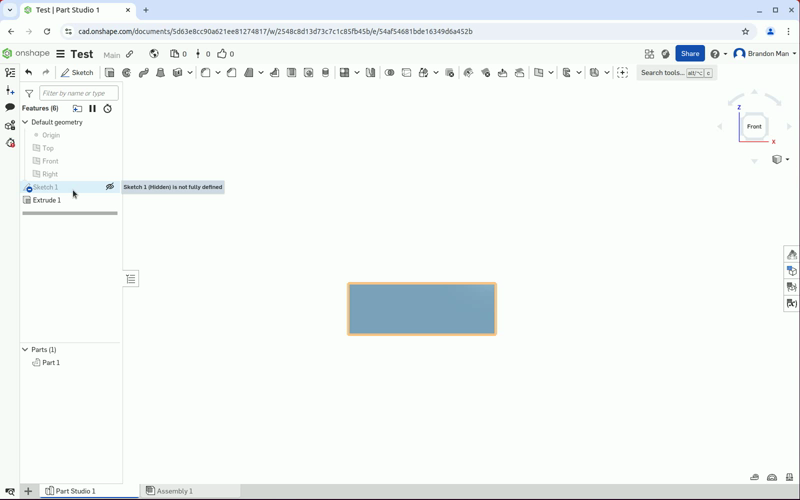
click(73, 189)
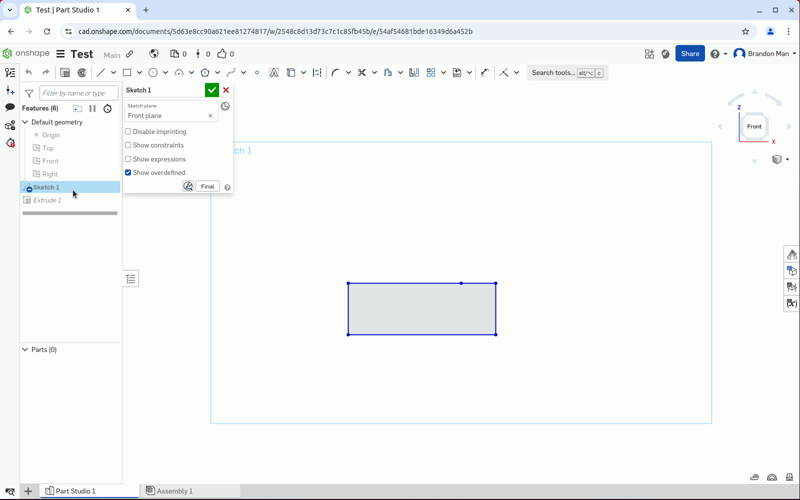
mouse_move(229, 92)
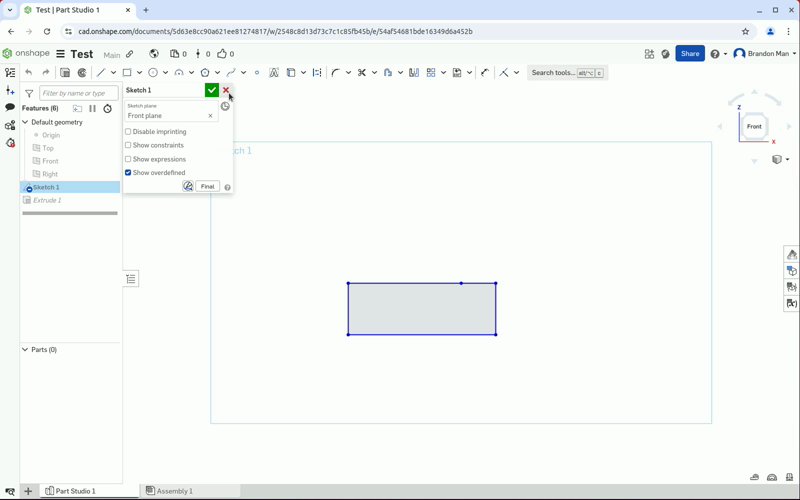
click(229, 92)
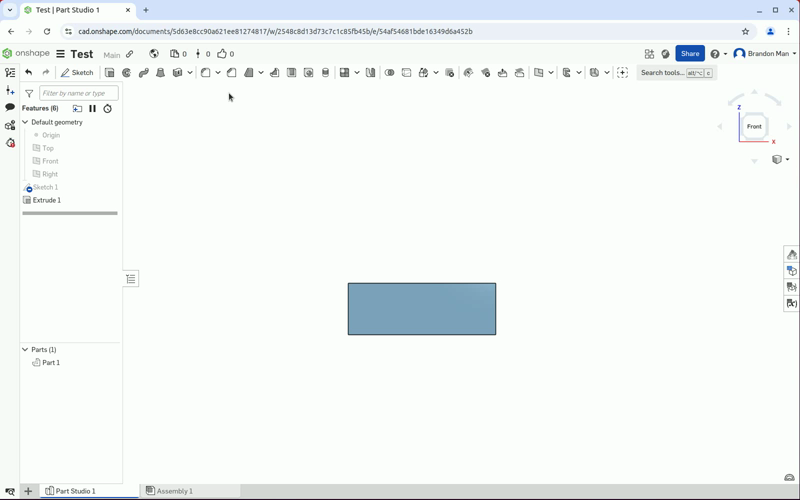
mouse_move(73, 352)
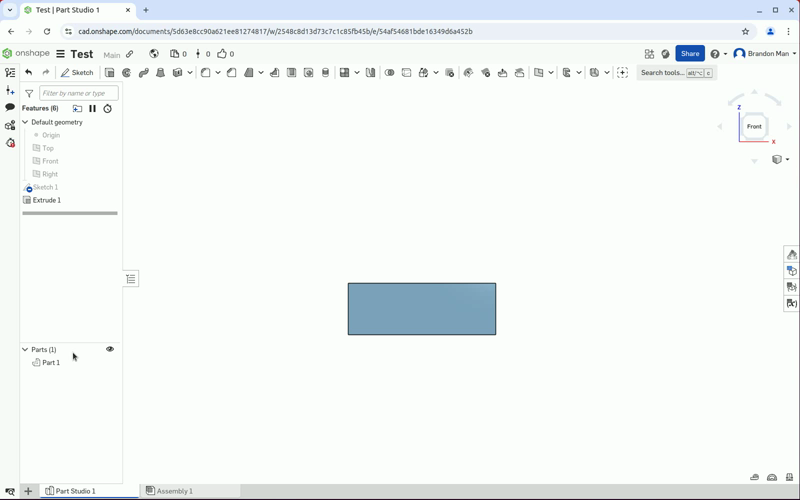
key(y)
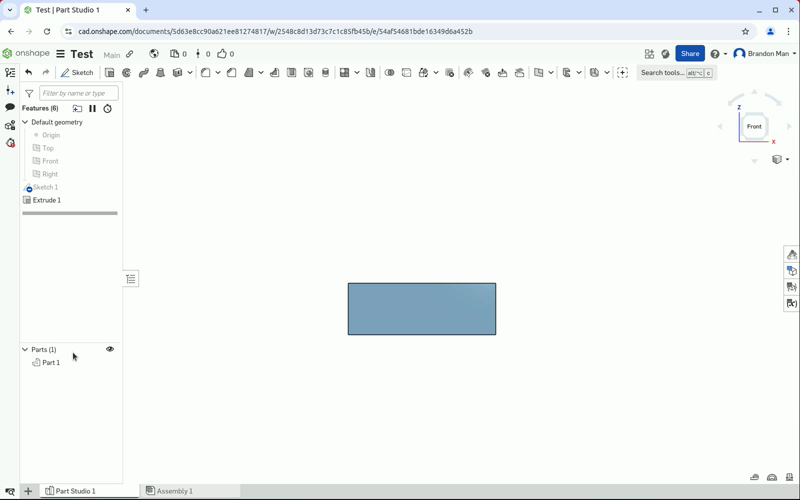
key(shift+p)
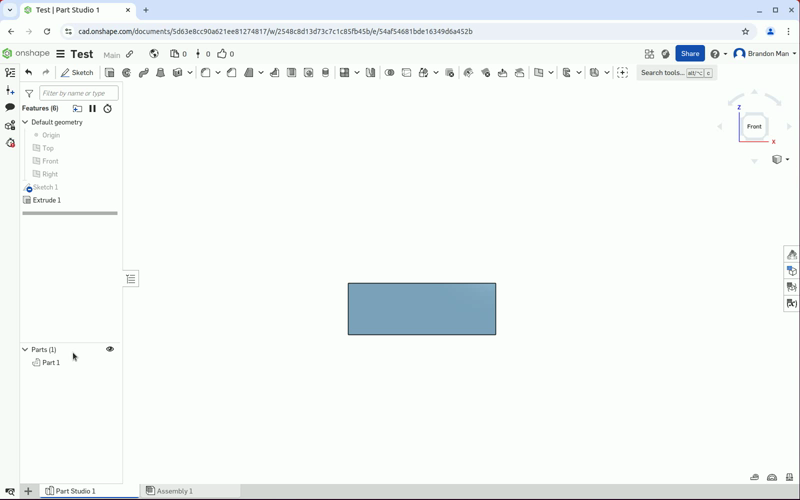
key(space)
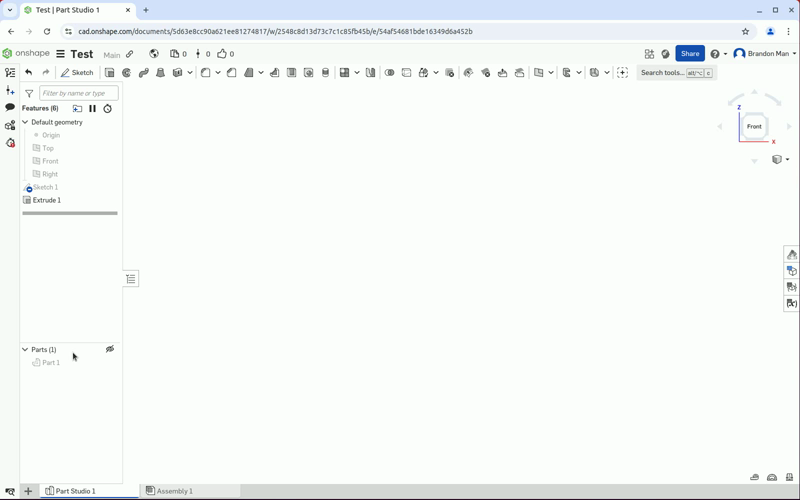
key_down(shift)
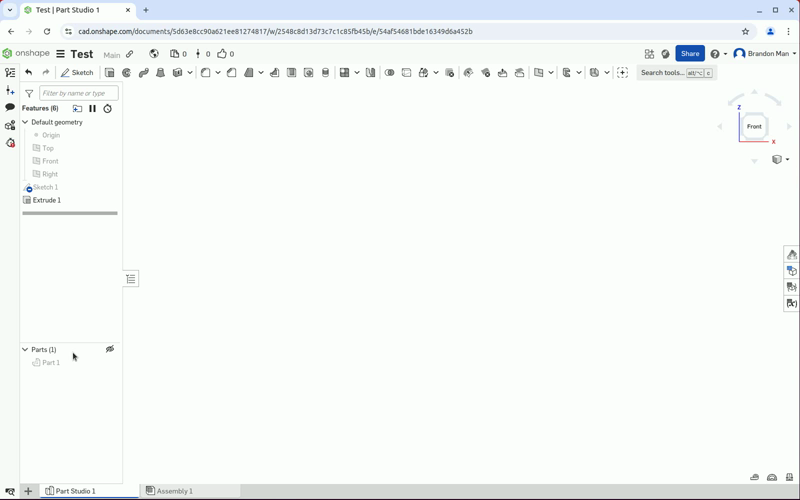
key(down)
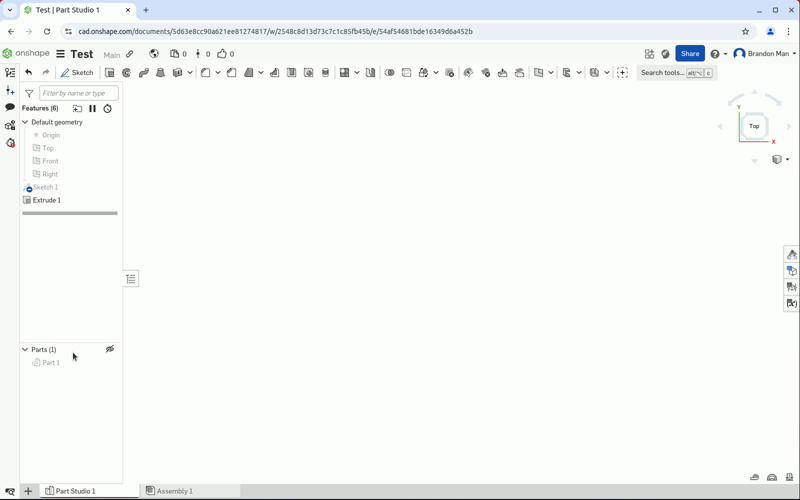
key_up(shift)
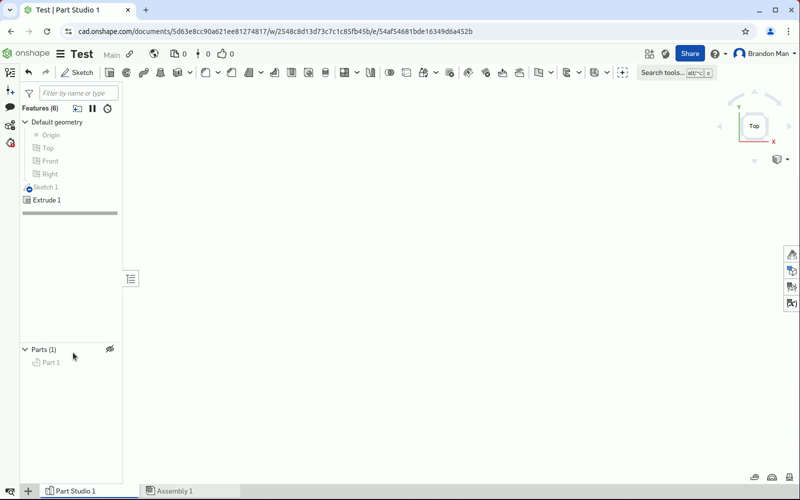
mouse_move(73, 352)
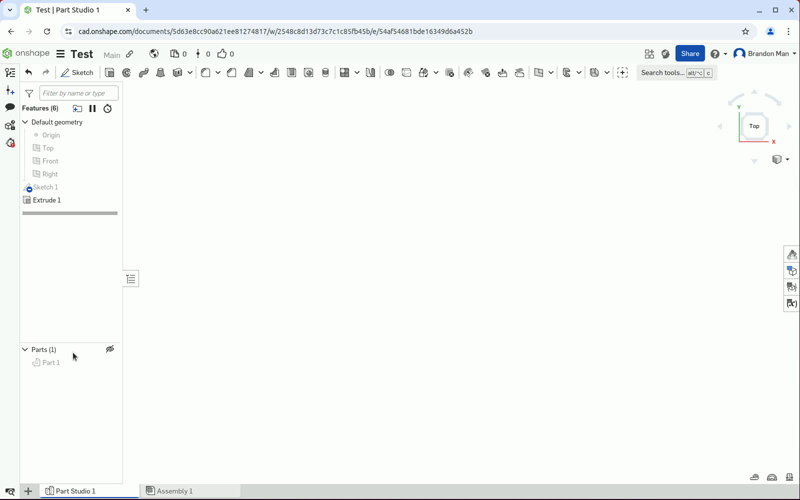
key(shift+y)
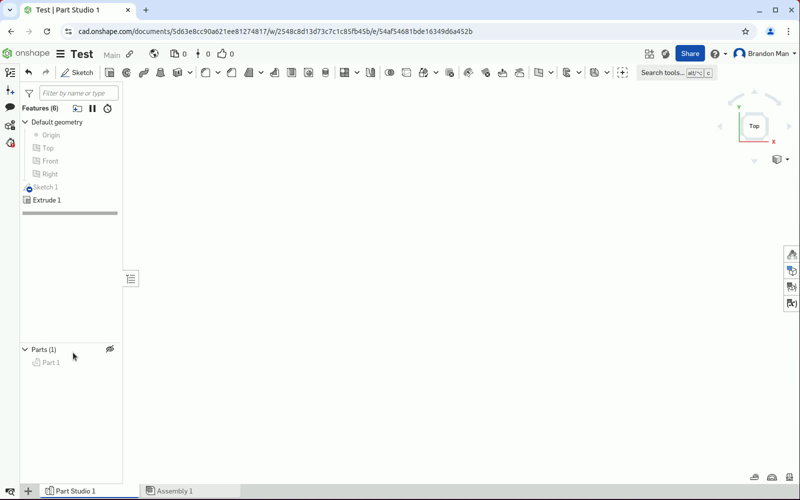
key(shift+s)
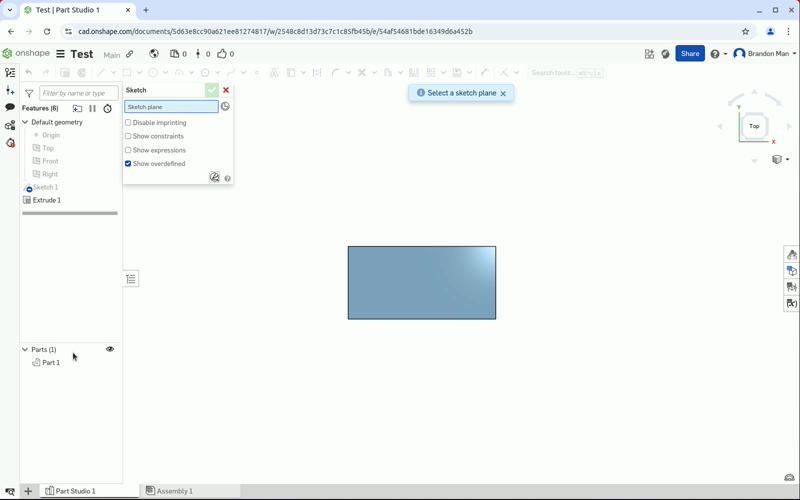
mouse_move(73, 150)
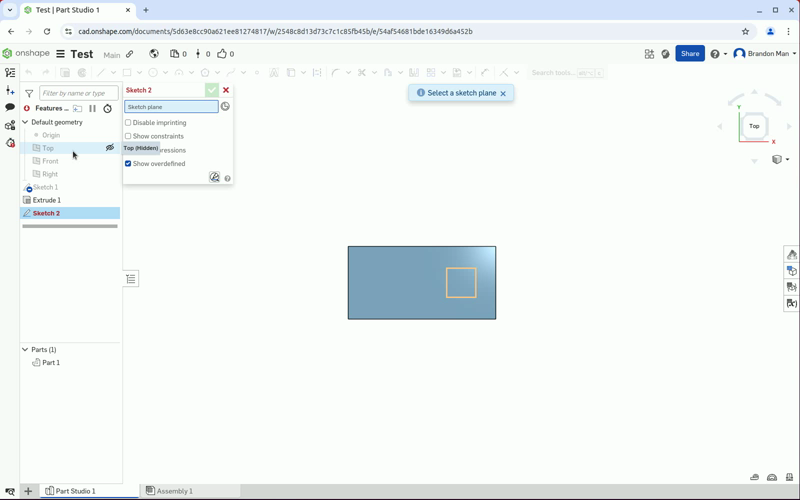
click(73, 150)
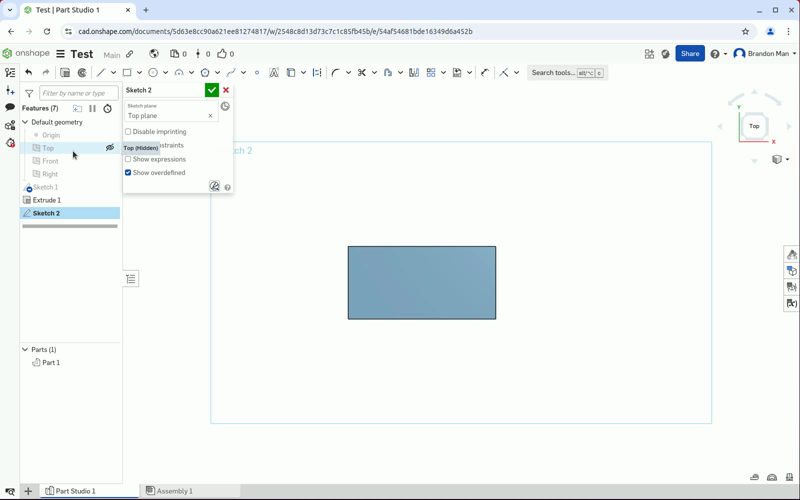
mouse_move(73, 352)
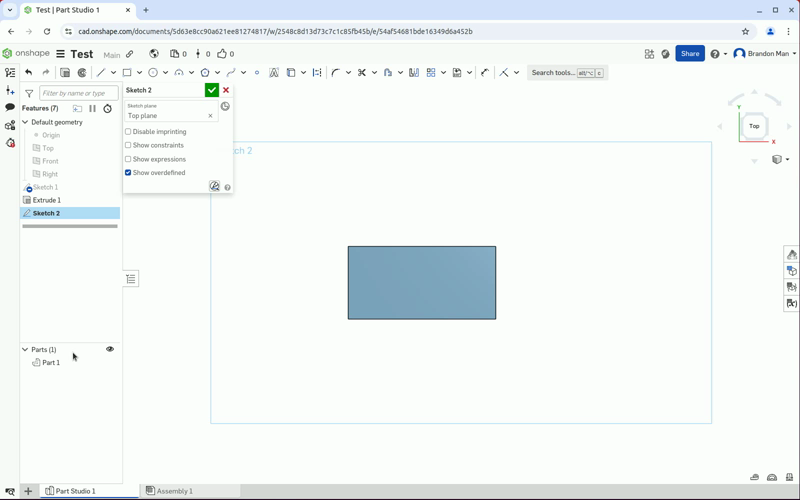
key(y)
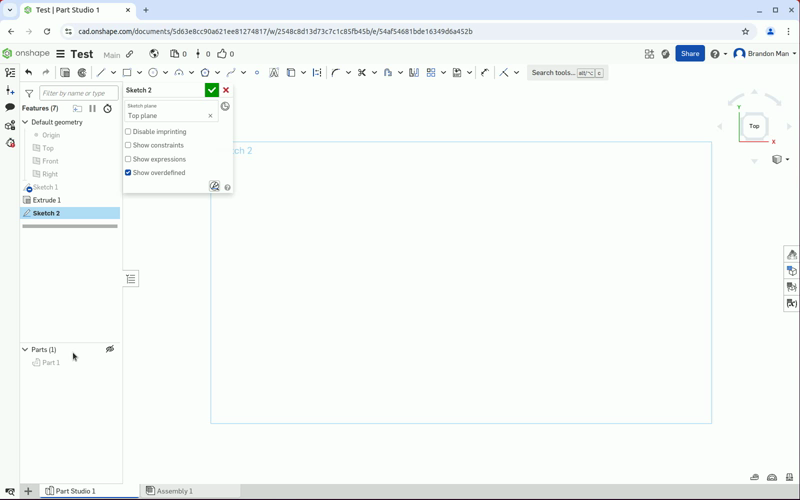
key(c)
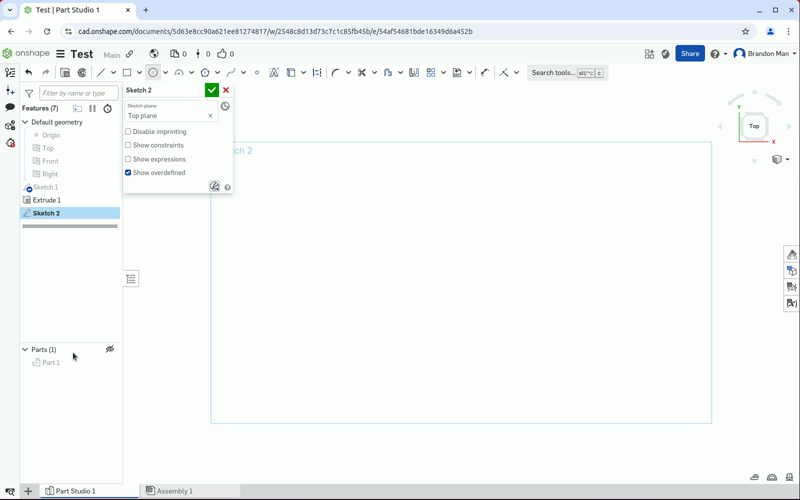
key_down(shift)
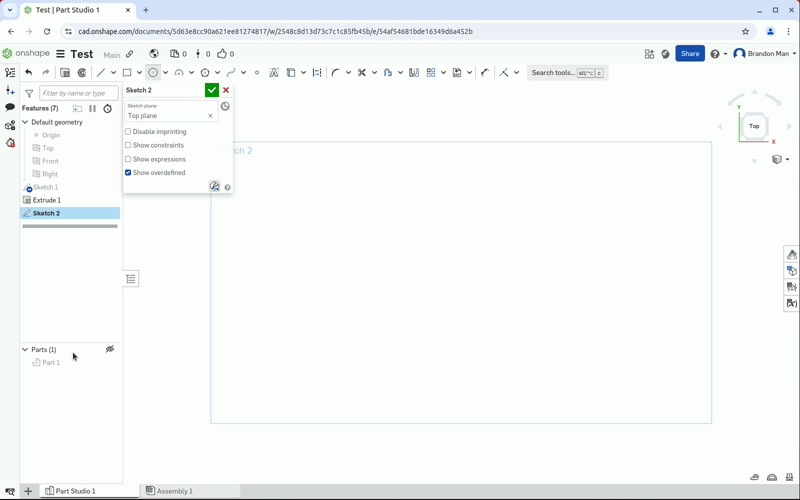
mouse_move(385, 282)
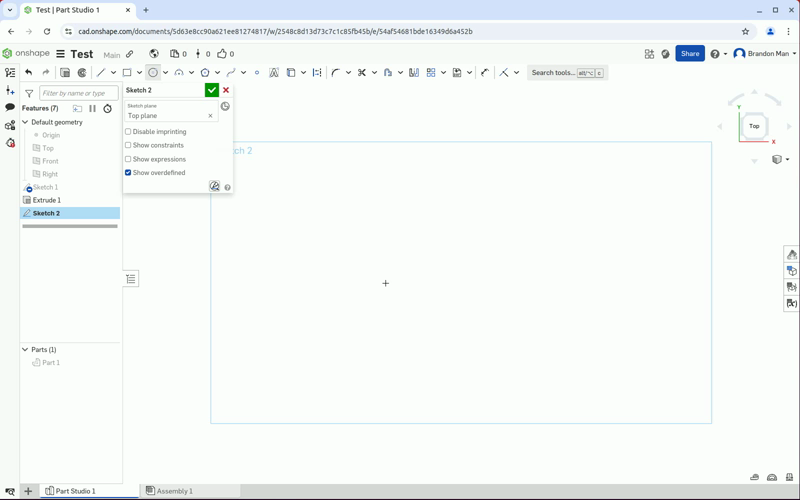
click(385, 282)
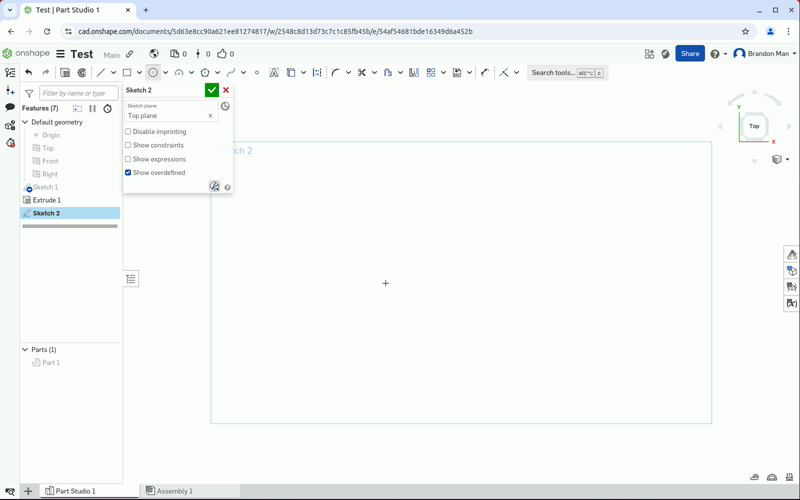
key_up(shift)
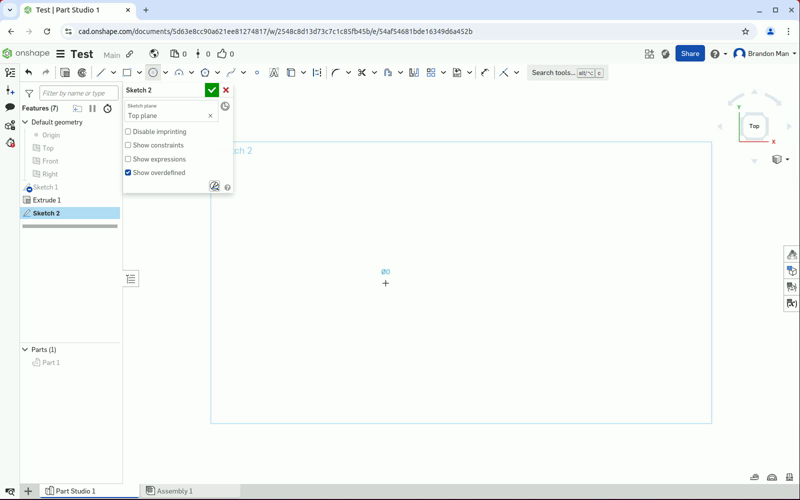
mouse_move(410, 282)
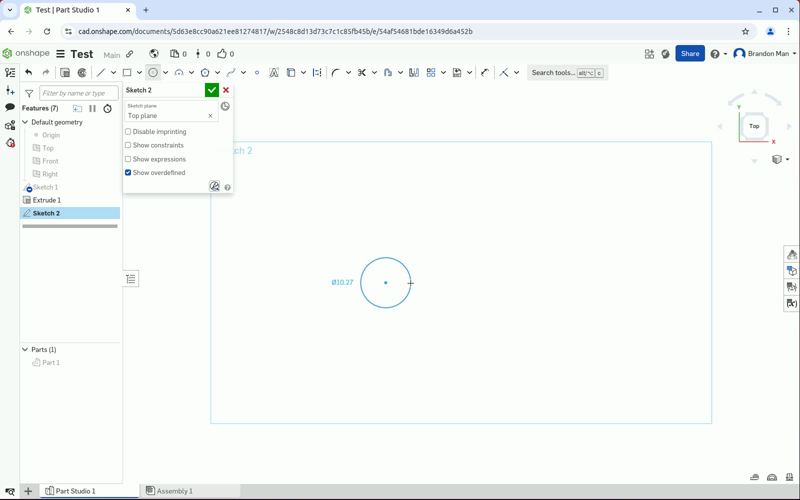
click(410, 282)
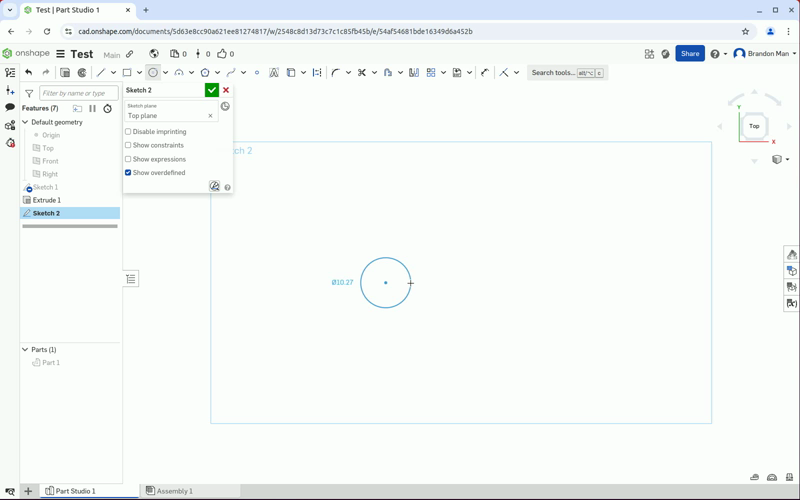
key(esc)
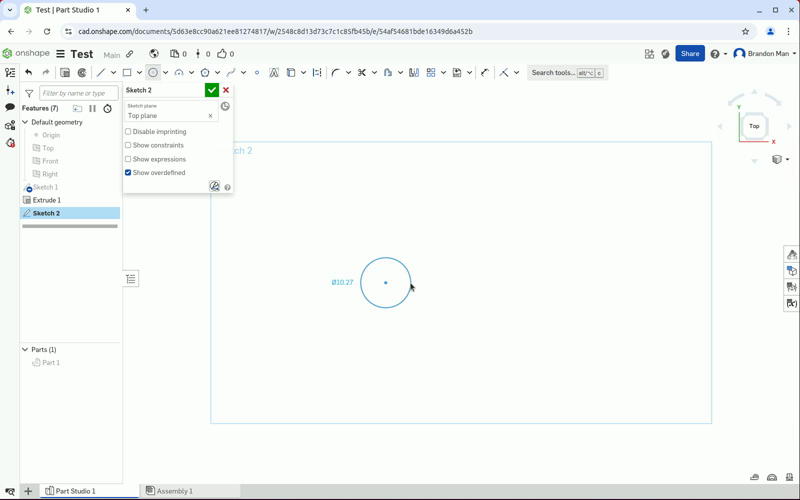
mouse_move(382, 287)
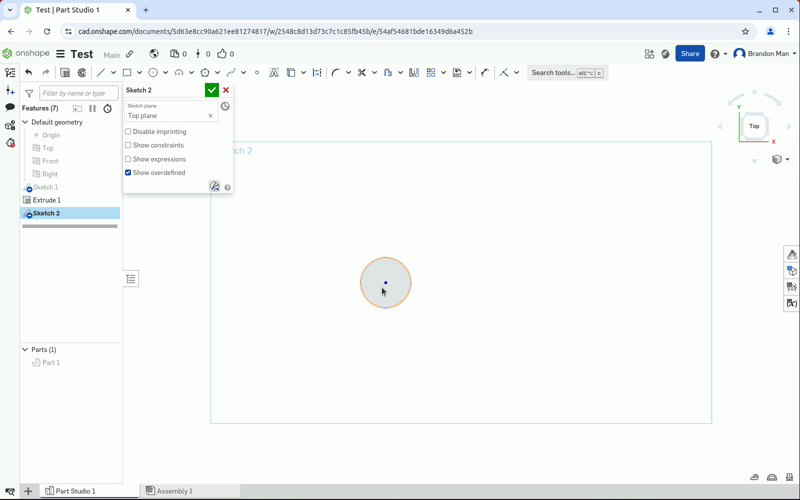
click(382, 287)
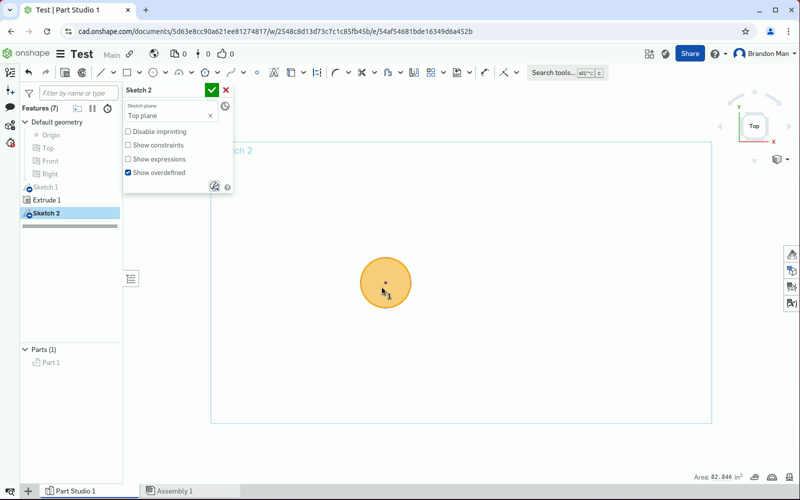
mouse_move(73, 352)
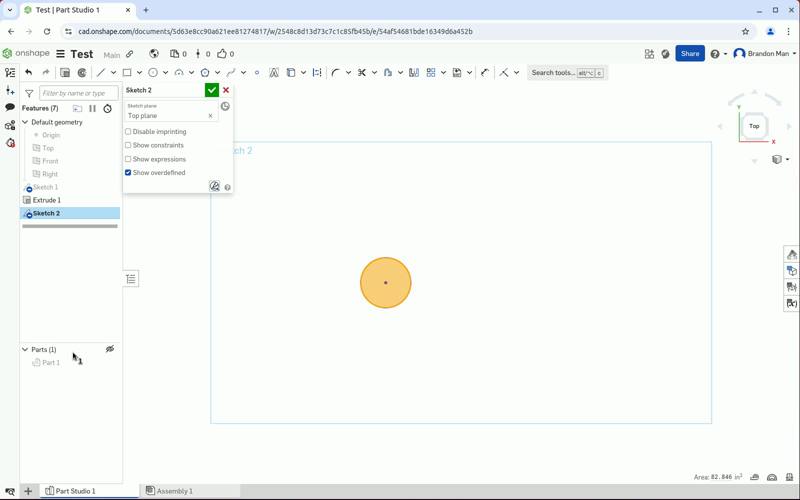
key(shift+y)
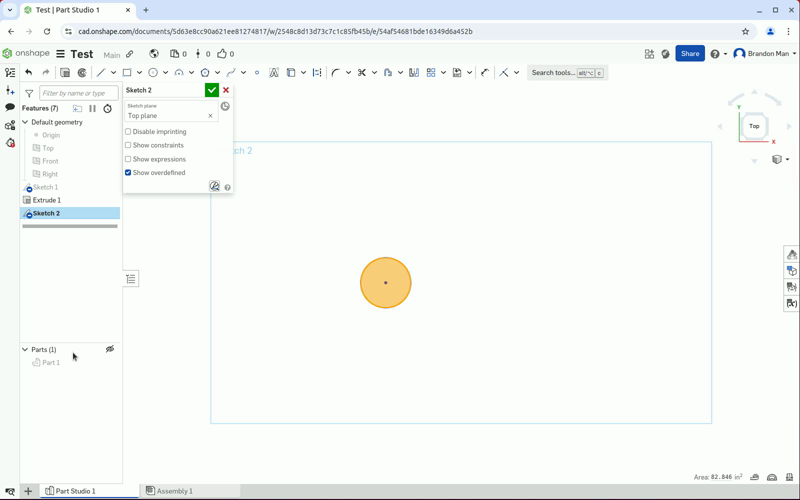
key(shift+e)
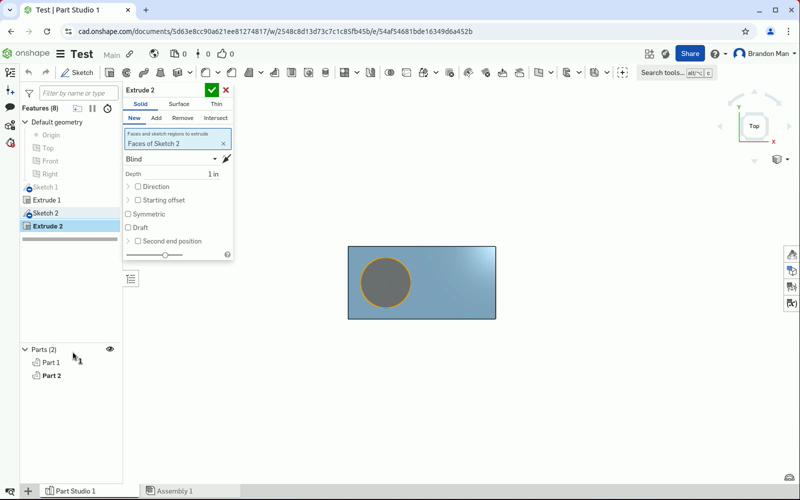
mouse_move(143, 106)
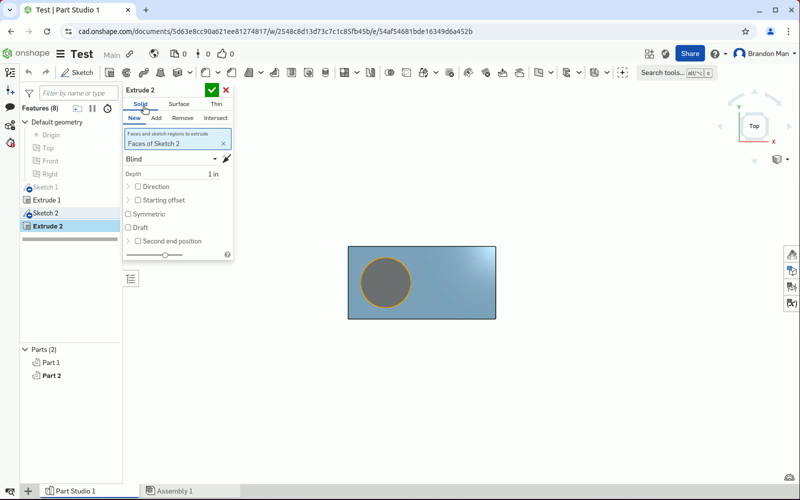
click(143, 106)
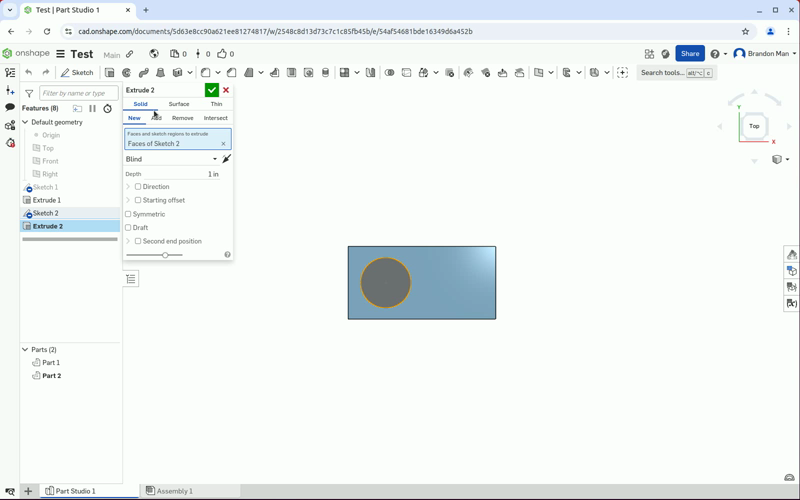
mouse_move(186, 120)
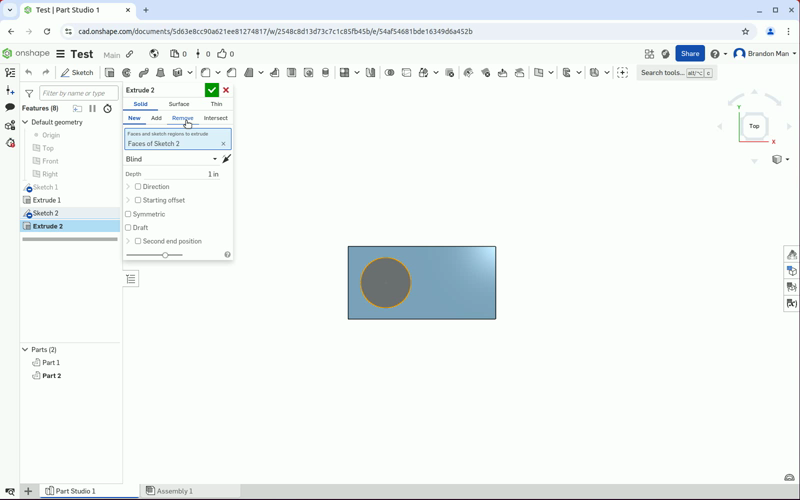
click(186, 120)
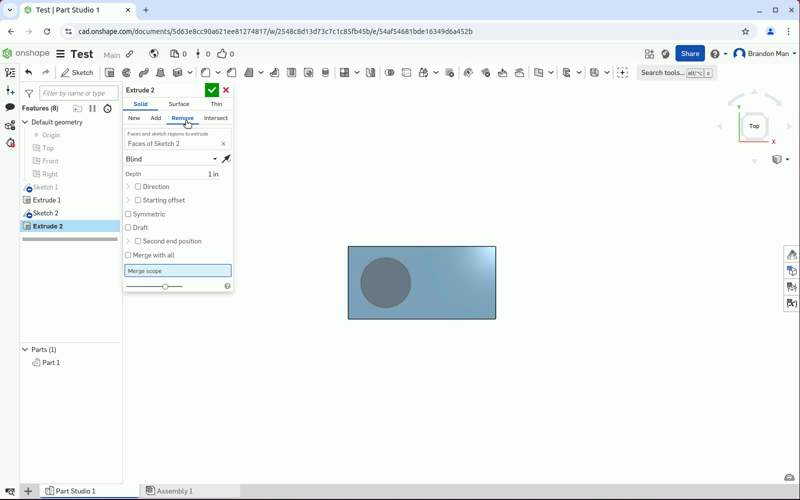
key(tab, 4)
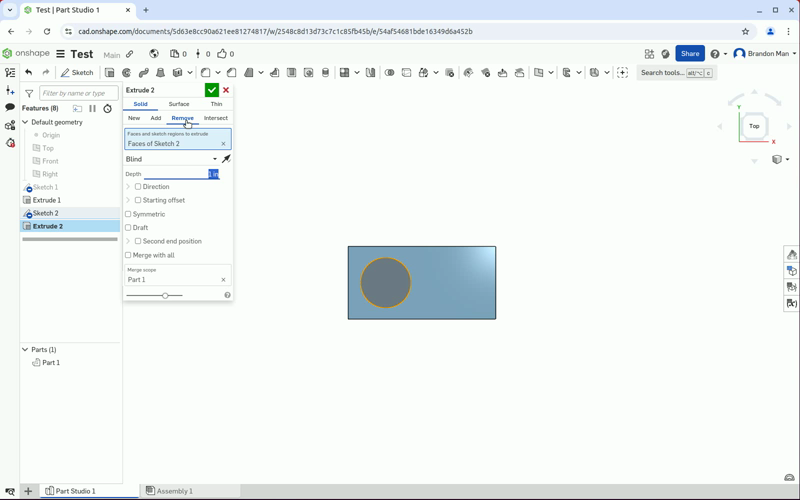
text(7.462)
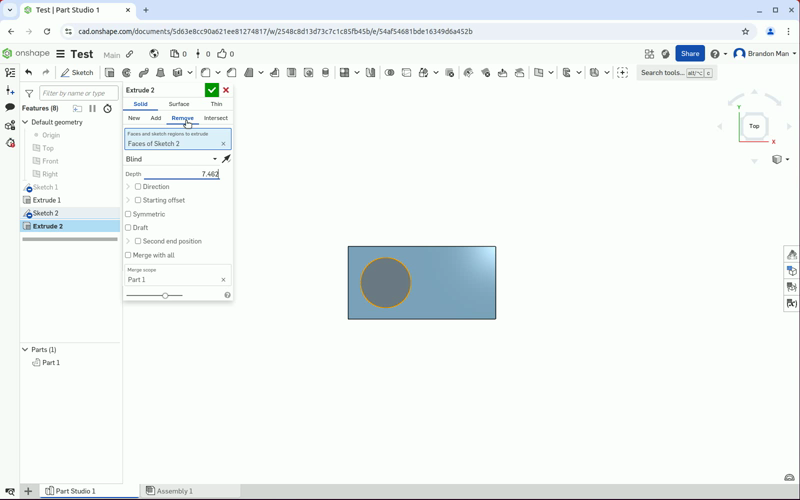
key(tab, 6)
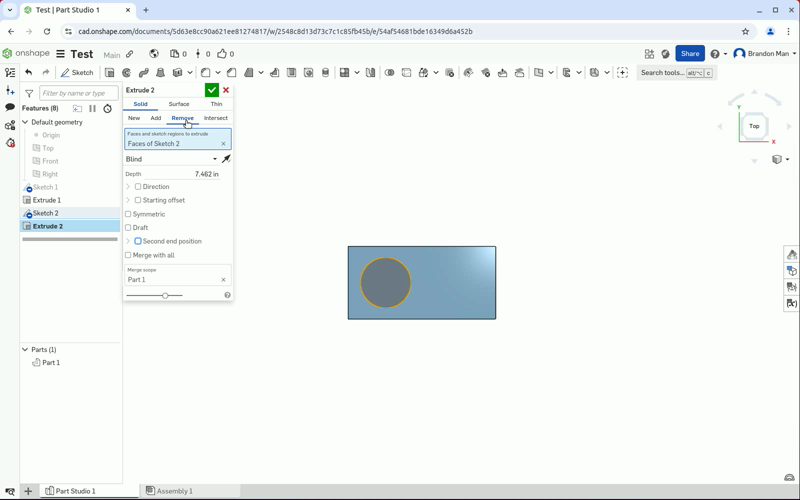
key(space)
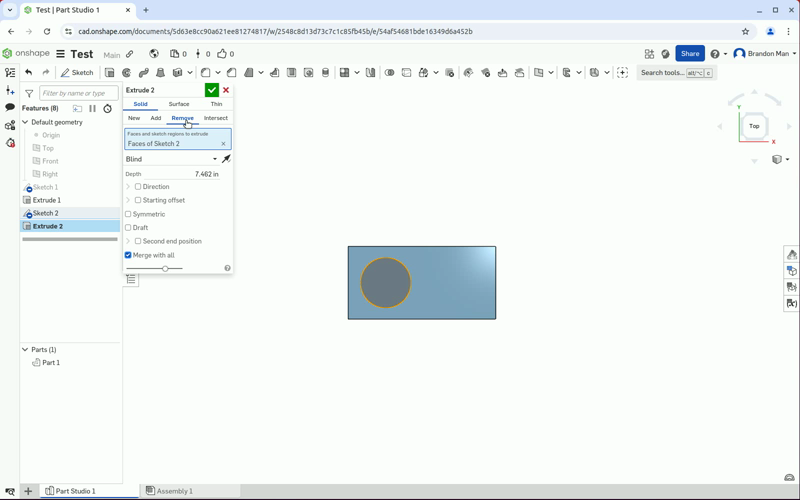
key(enter)
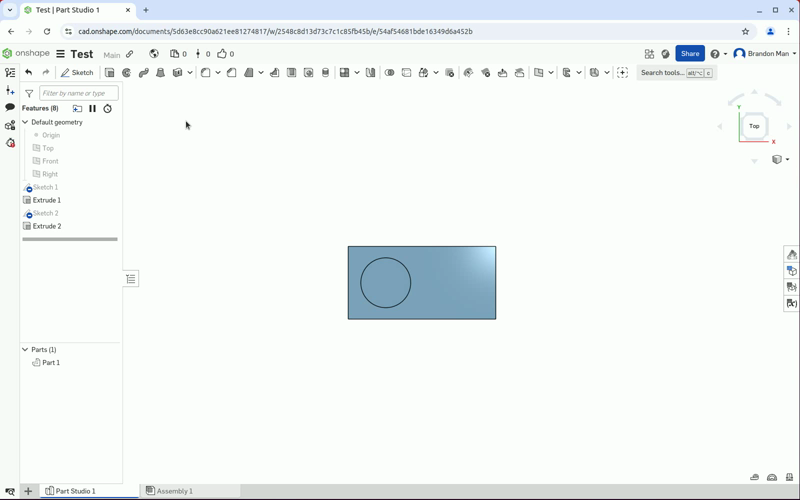
key(shift+h)
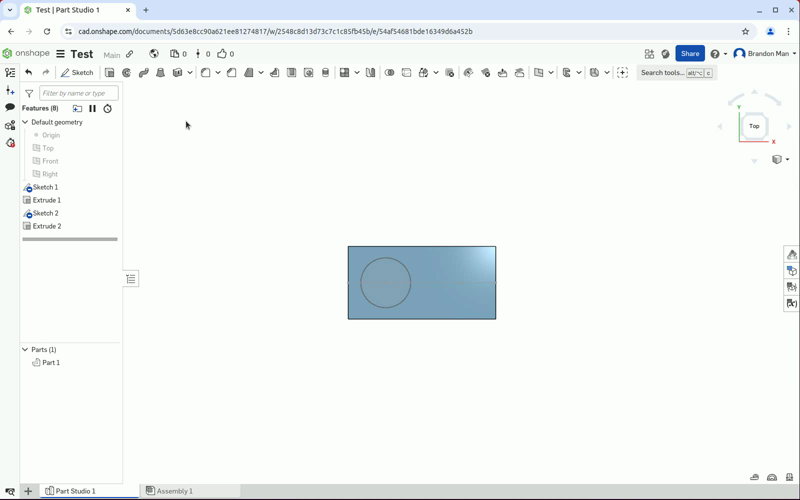
key(shift+h)
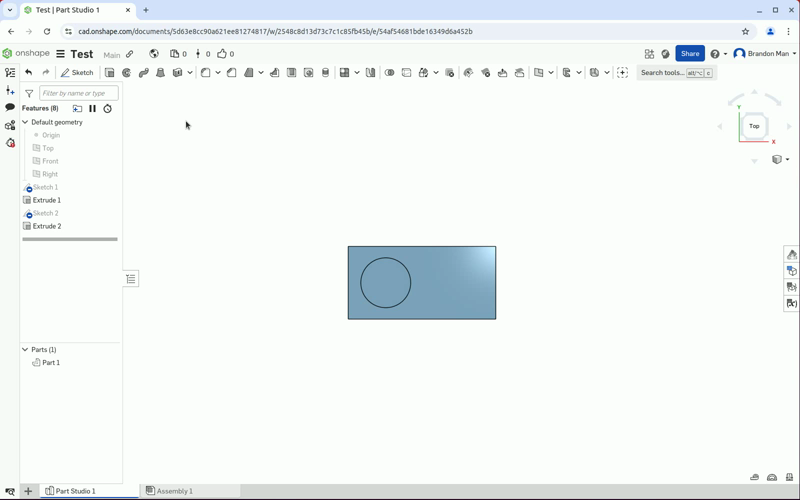
mouse_move(73, 189)
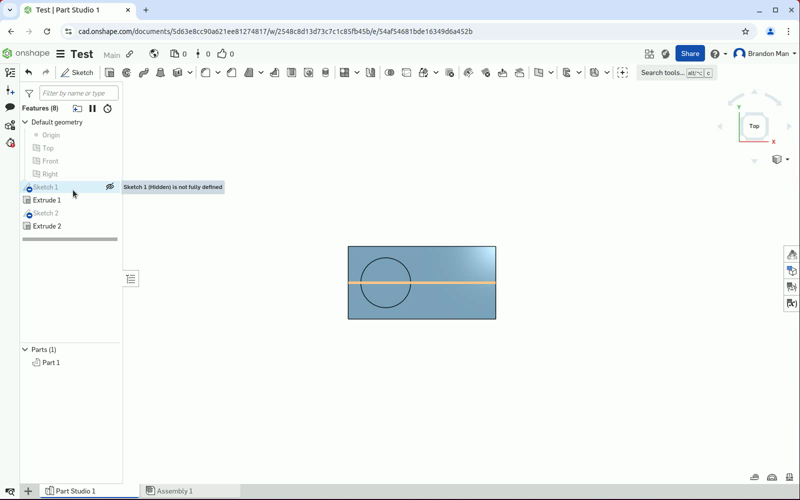
click(73, 189)
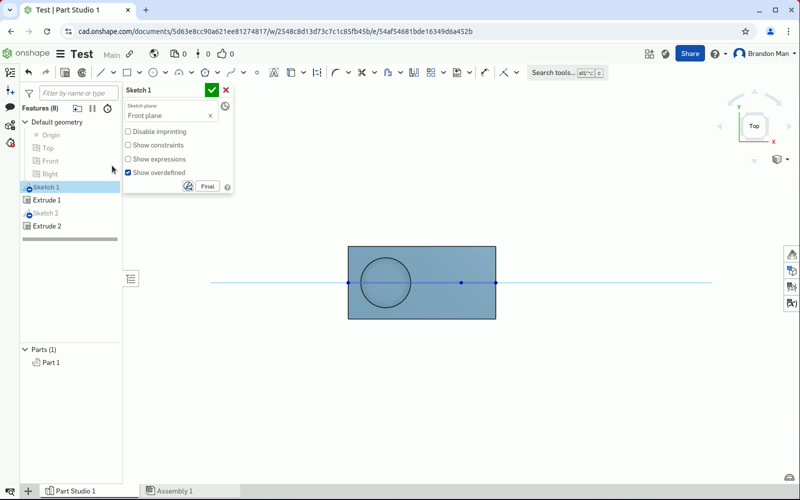
mouse_move(229, 92)
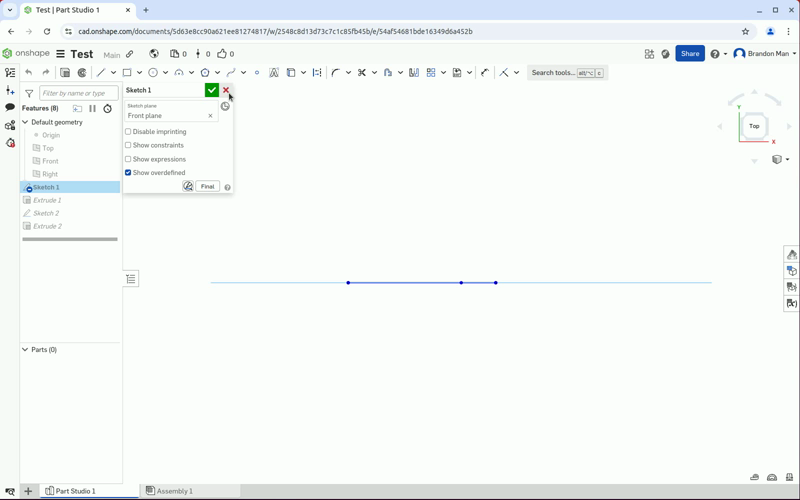
click(229, 92)
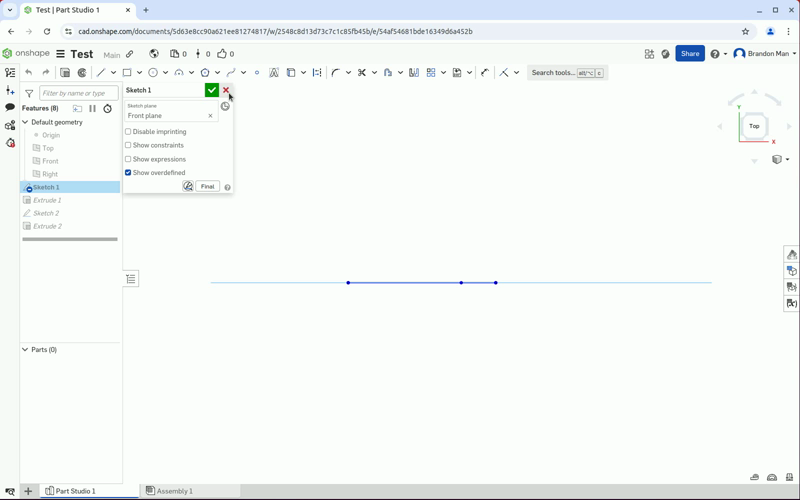
key(shift+s)
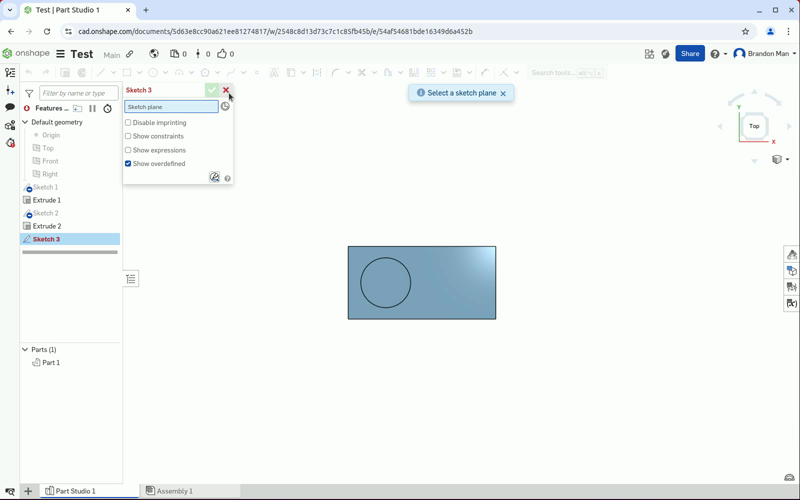
mouse_move(73, 150)
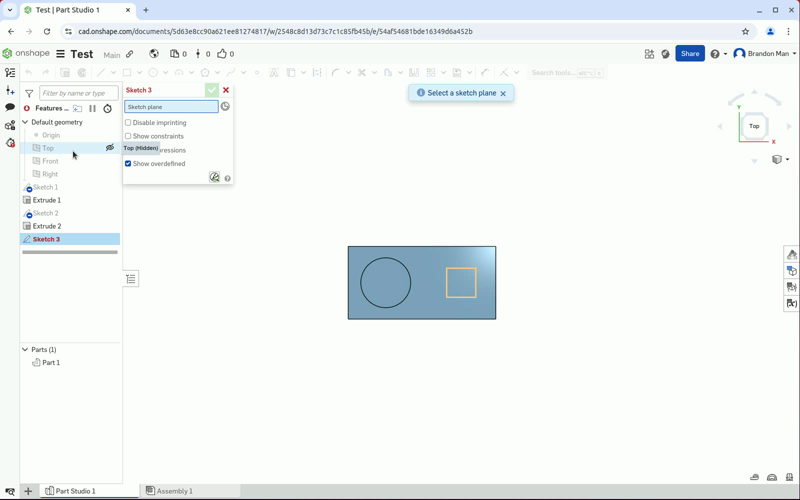
click(73, 150)
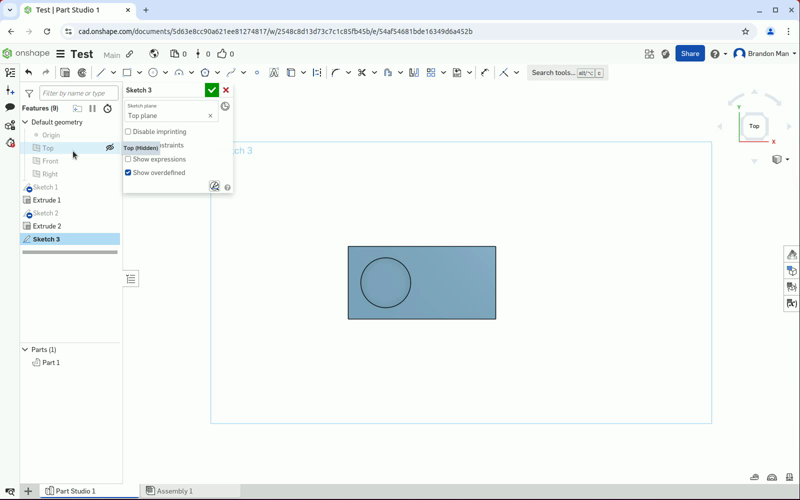
mouse_move(73, 352)
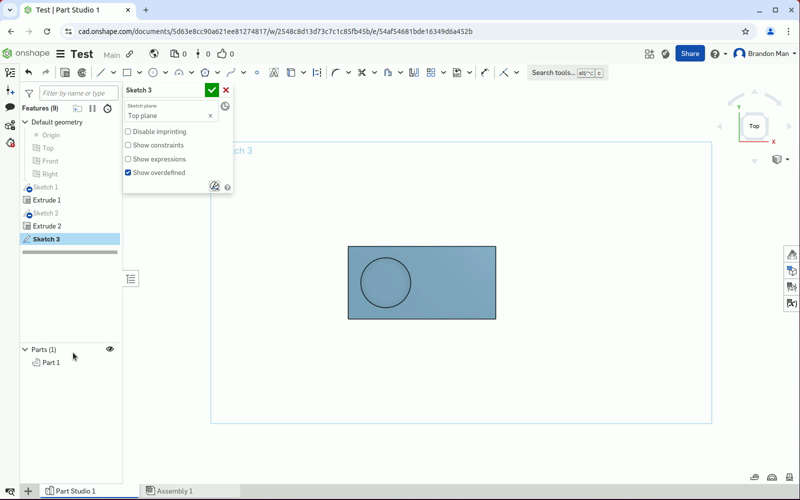
key(y)
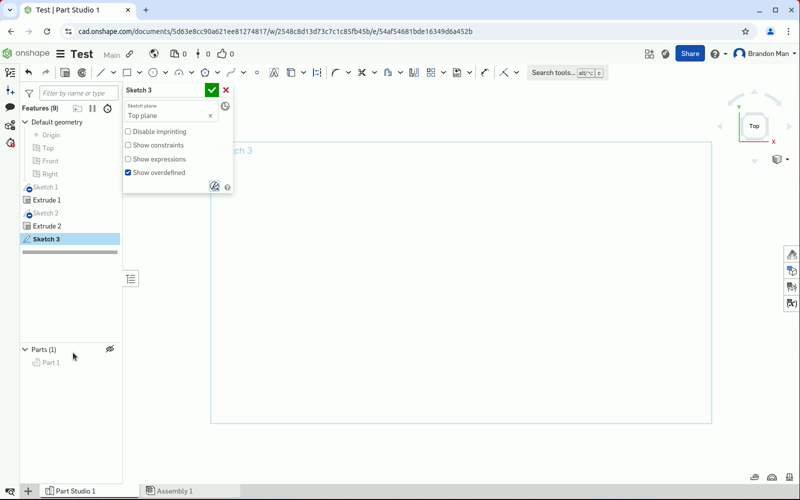
key(c)
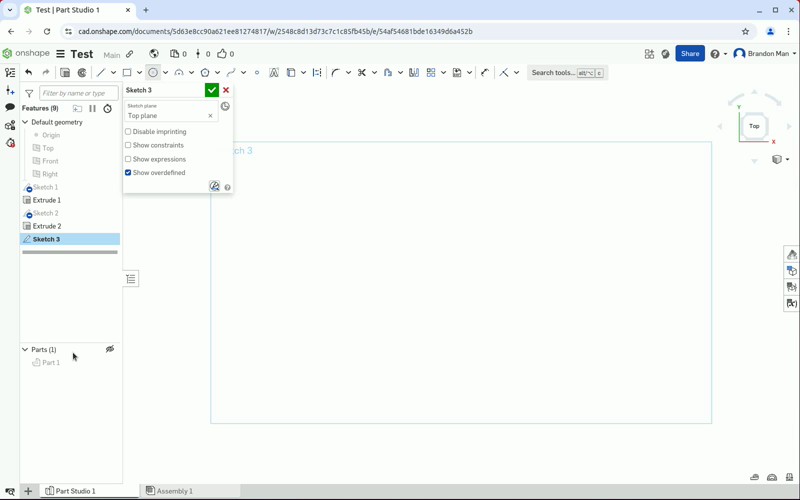
key_down(shift)
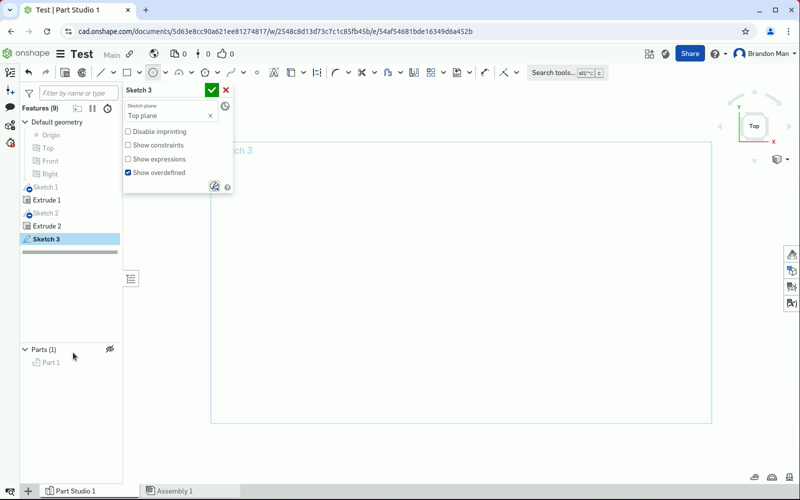
mouse_move(460, 282)
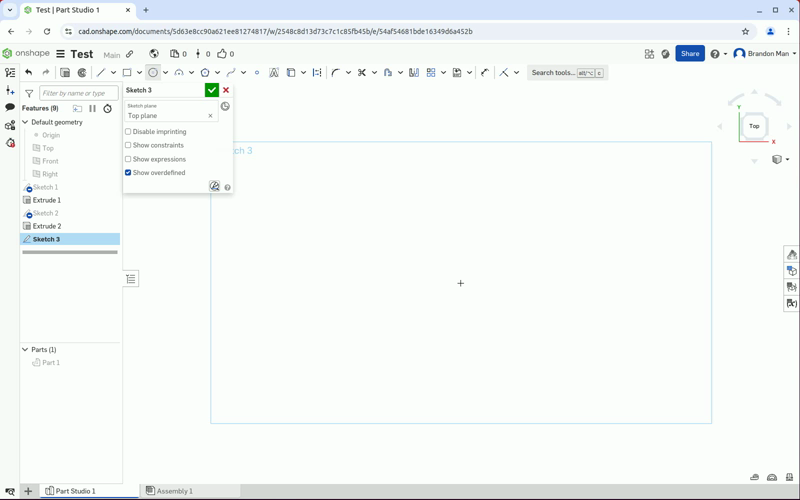
click(460, 282)
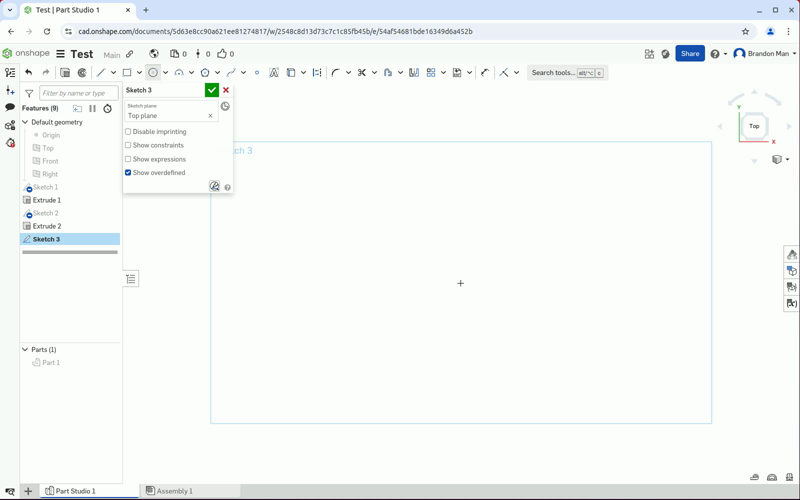
key_up(shift)
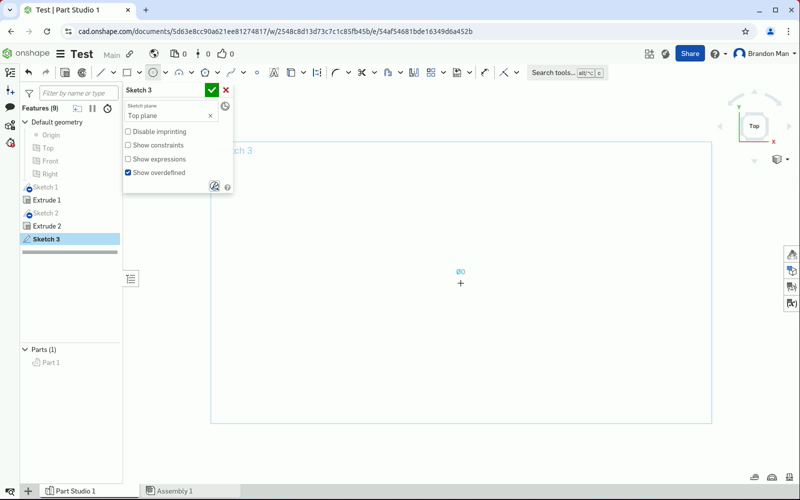
mouse_move(486, 282)
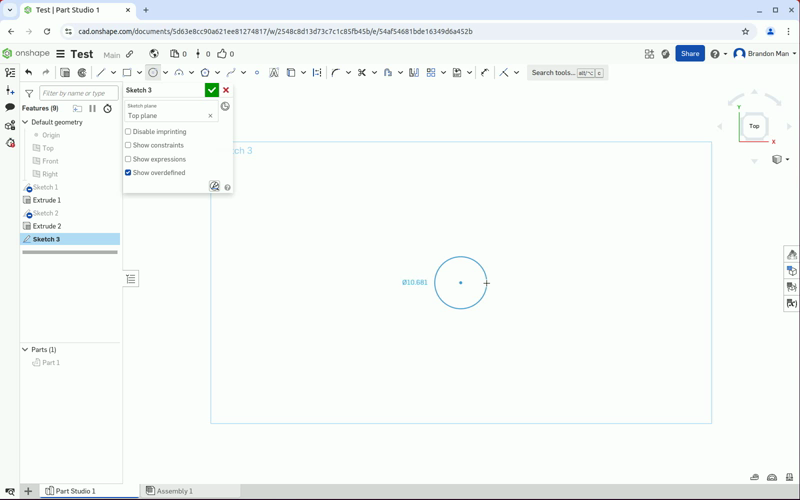
click(486, 282)
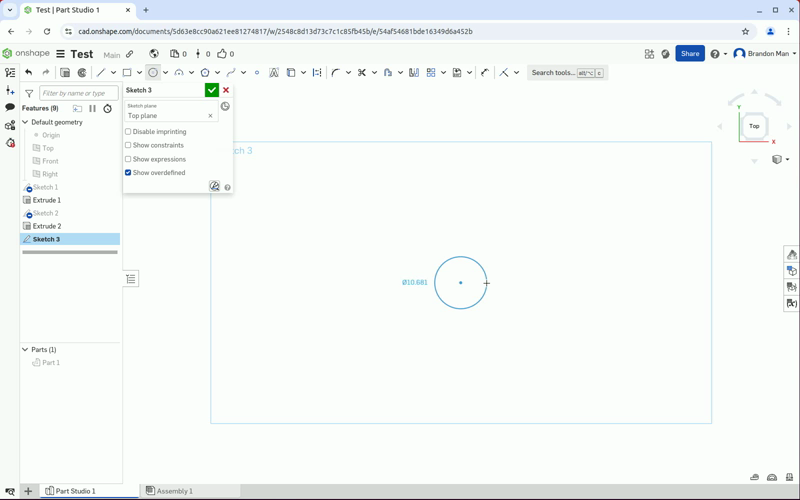
key(esc)
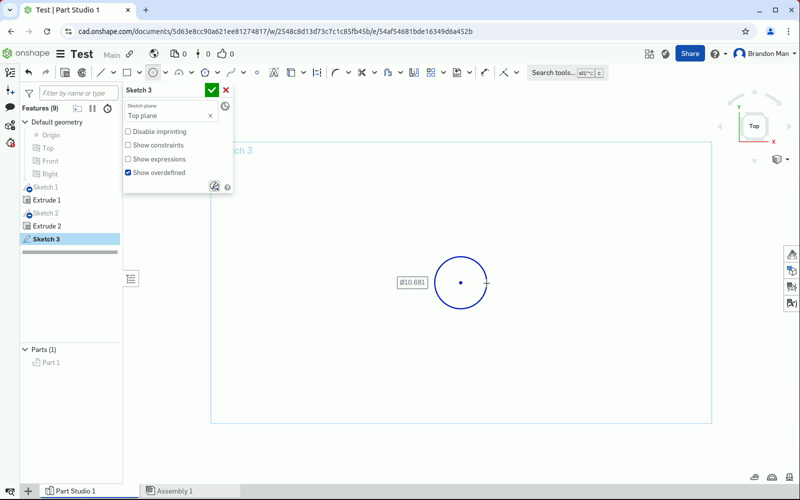
mouse_move(470, 292)
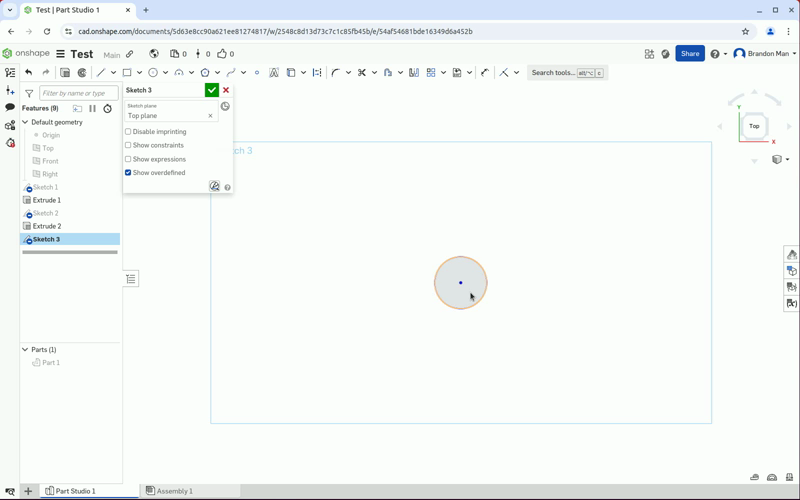
click(470, 292)
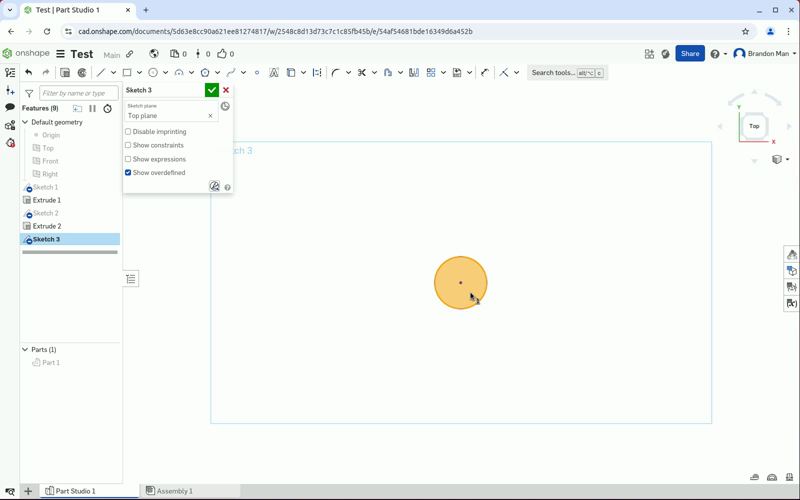
mouse_move(73, 352)
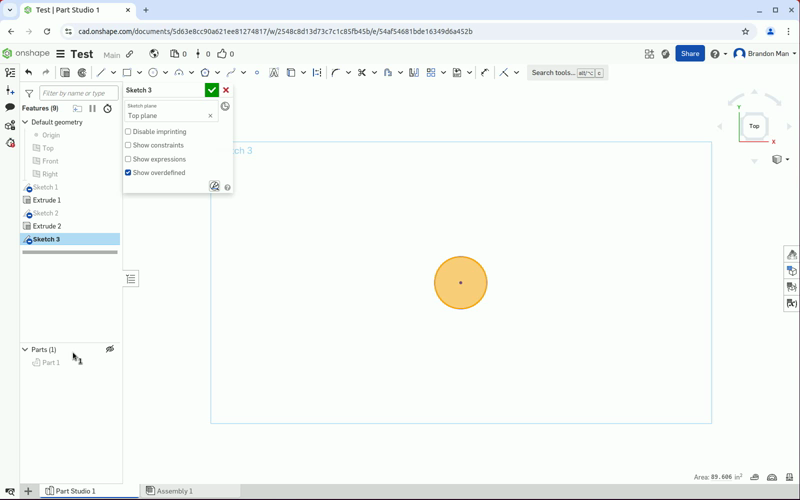
key(shift+y)
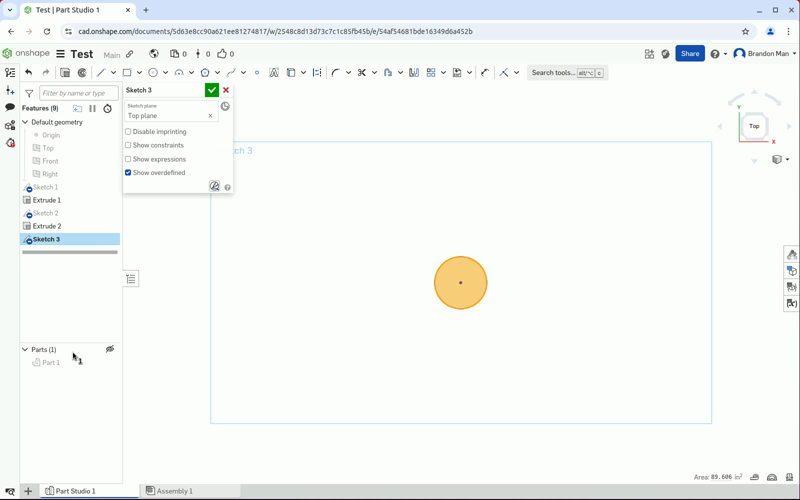
key(shift+e)
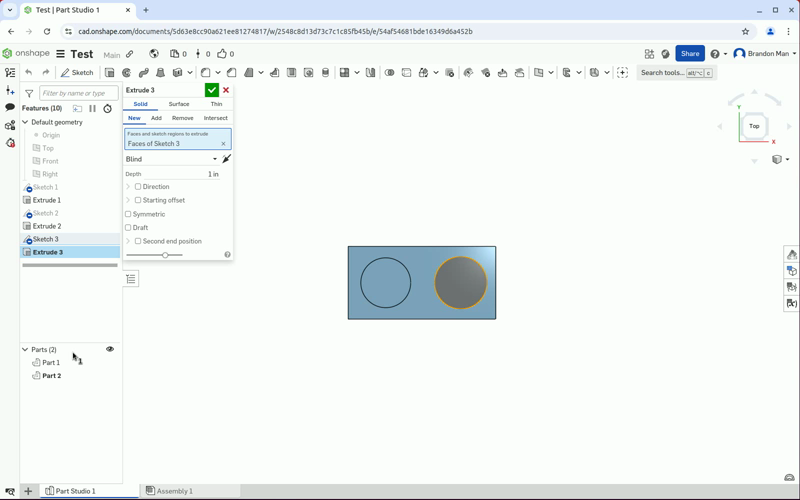
mouse_move(143, 106)
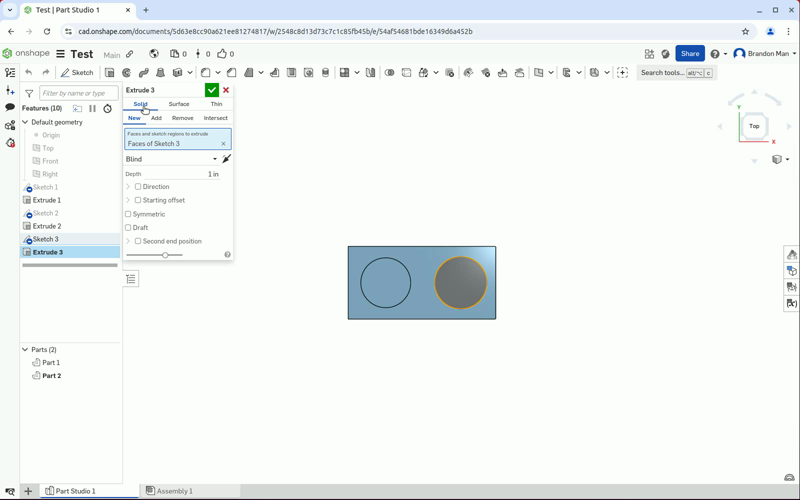
click(143, 106)
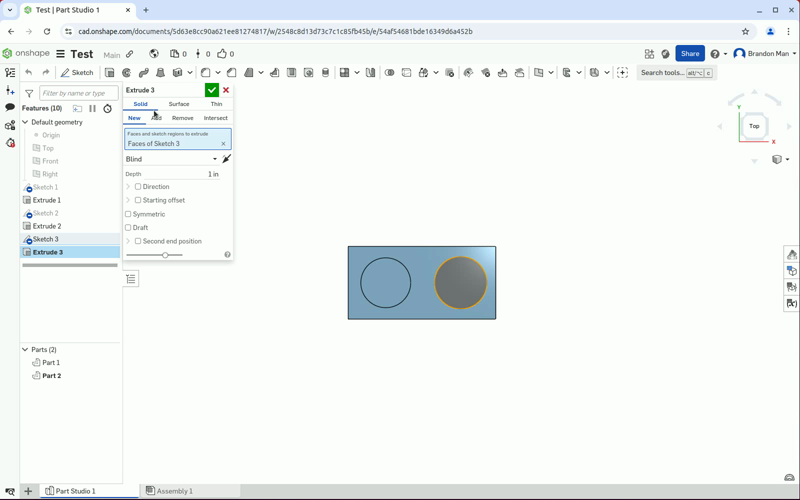
mouse_move(186, 120)
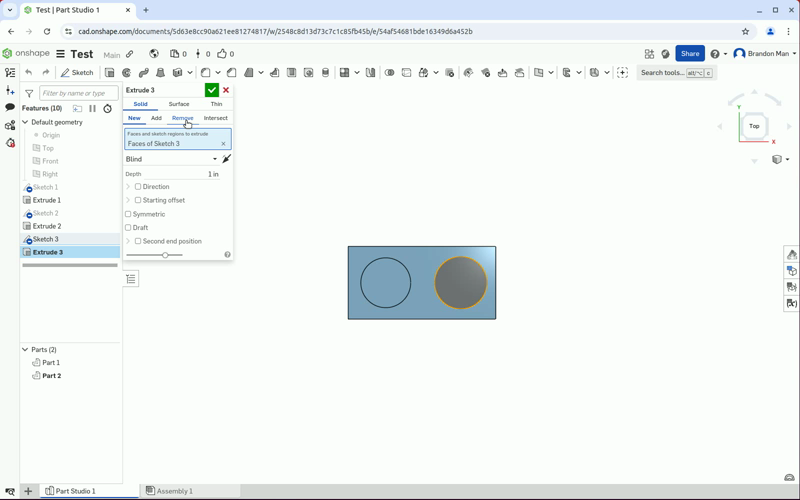
click(186, 120)
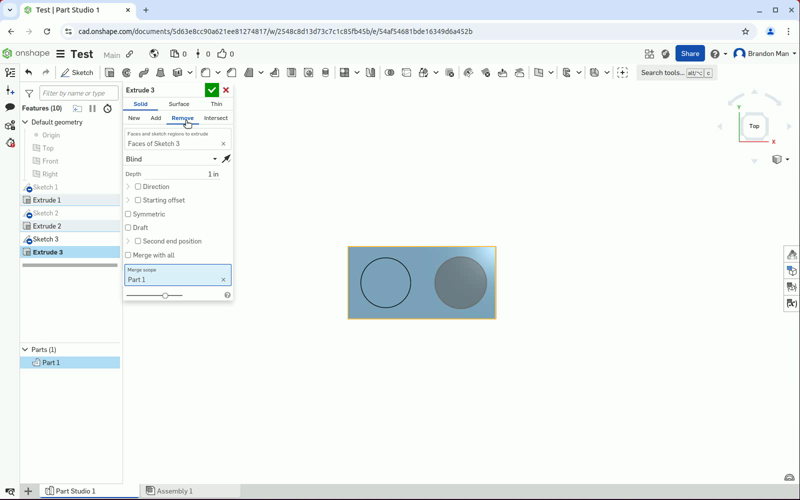
key(tab, 4)
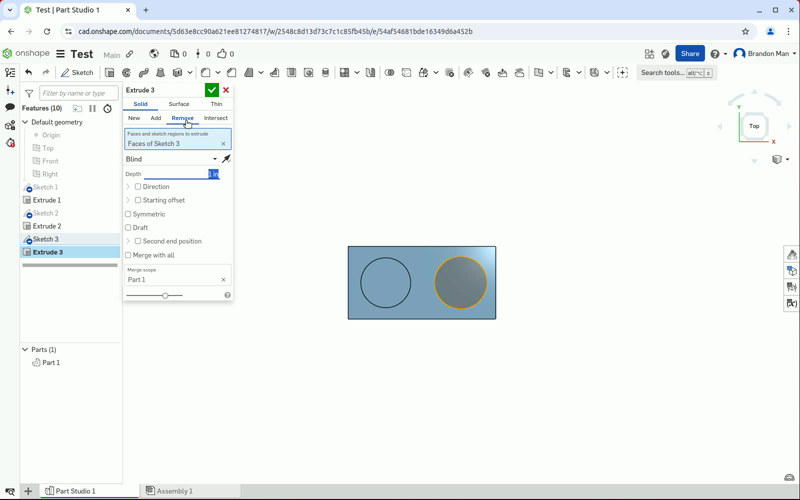
text(7.462)
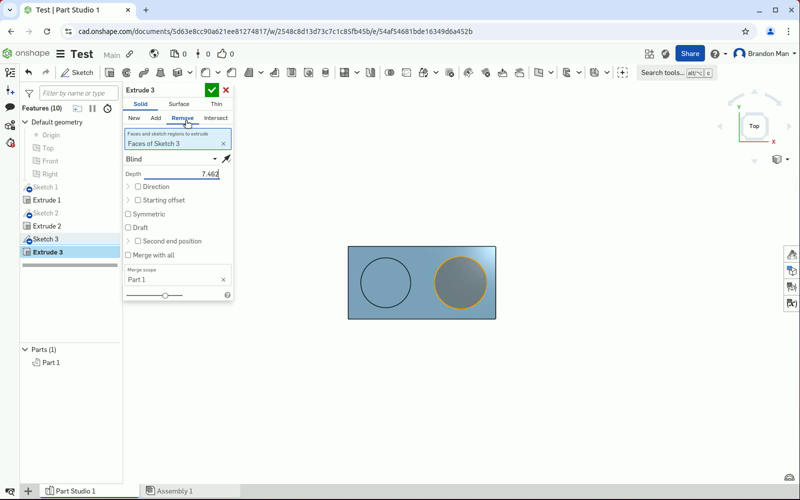
key(tab, 6)
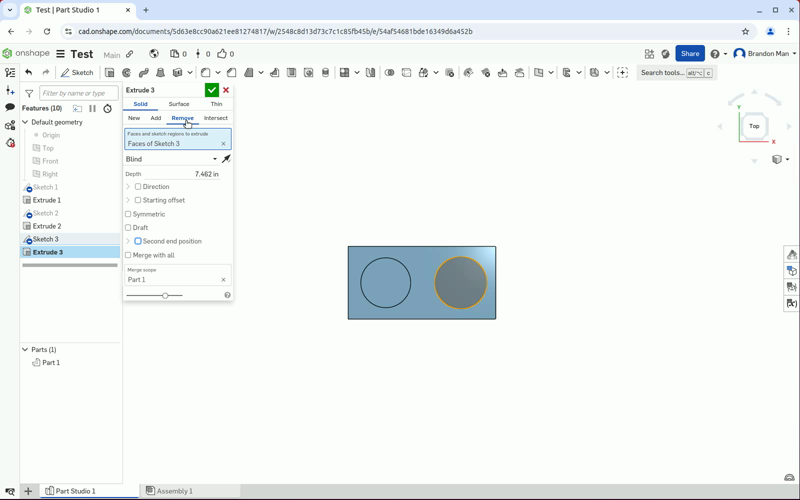
key(space)
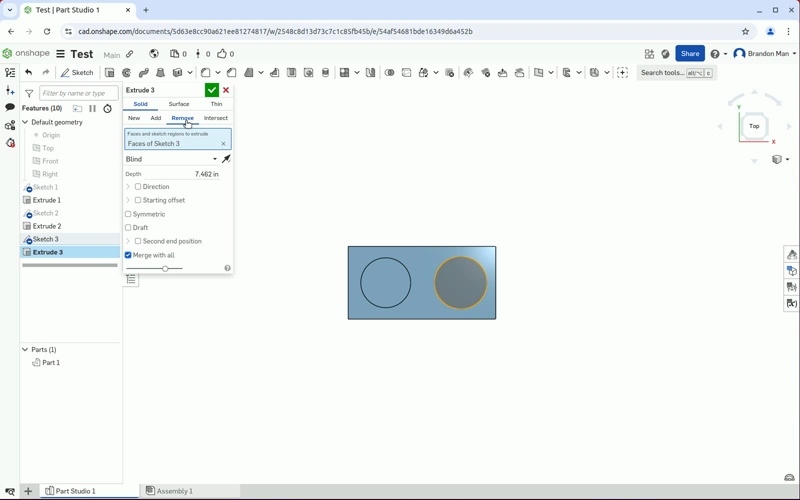
key(enter)
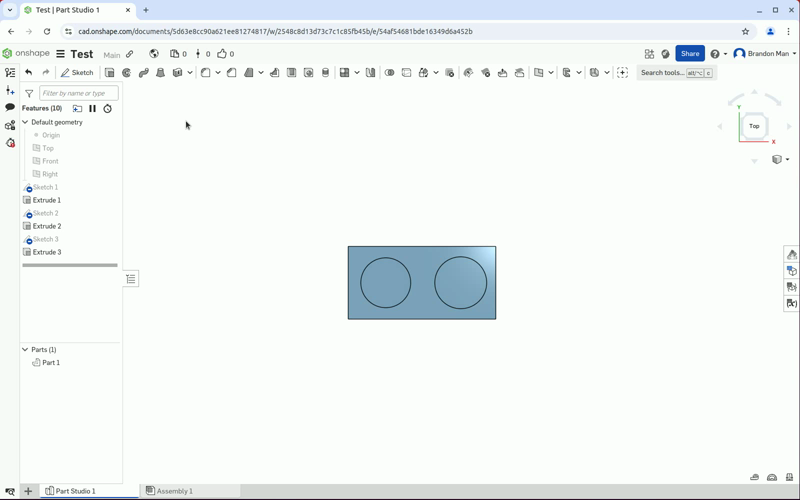
key(shift+h)
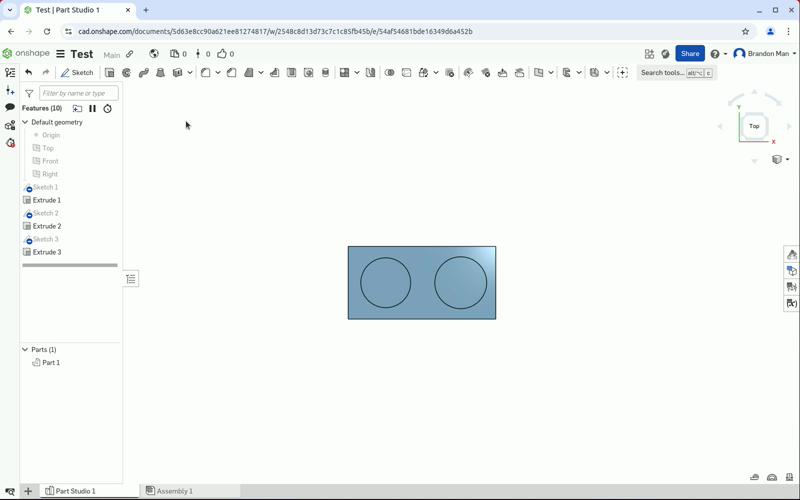
key(shift+h)
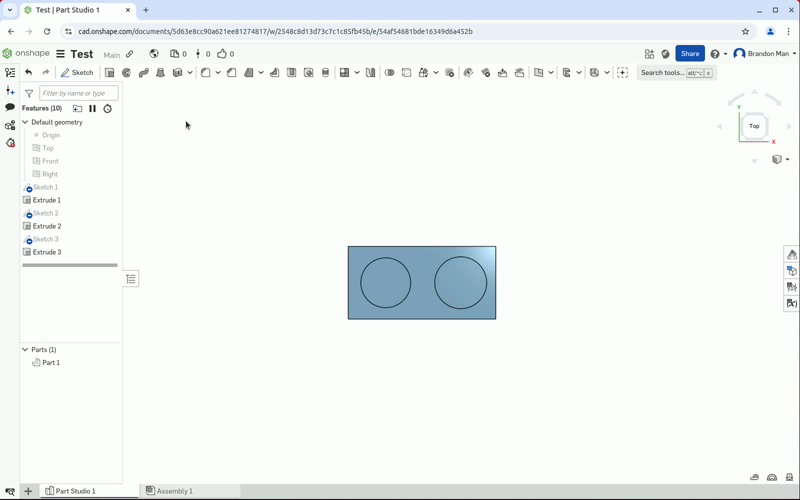
mouse_move(73, 189)
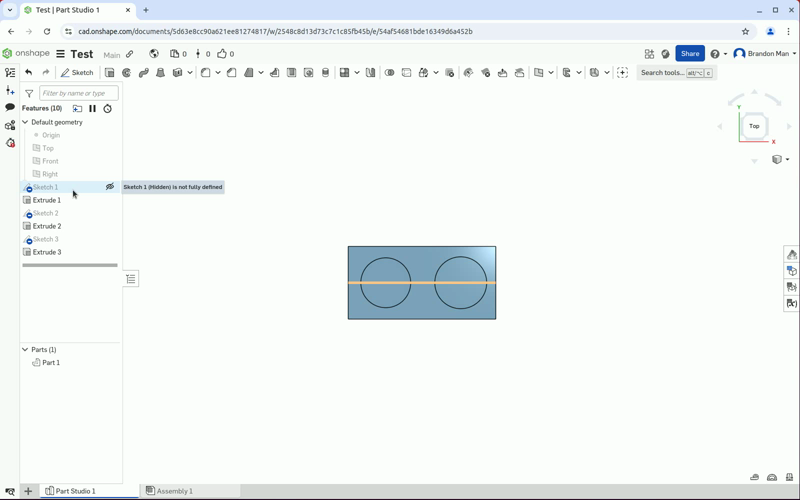
click(73, 189)
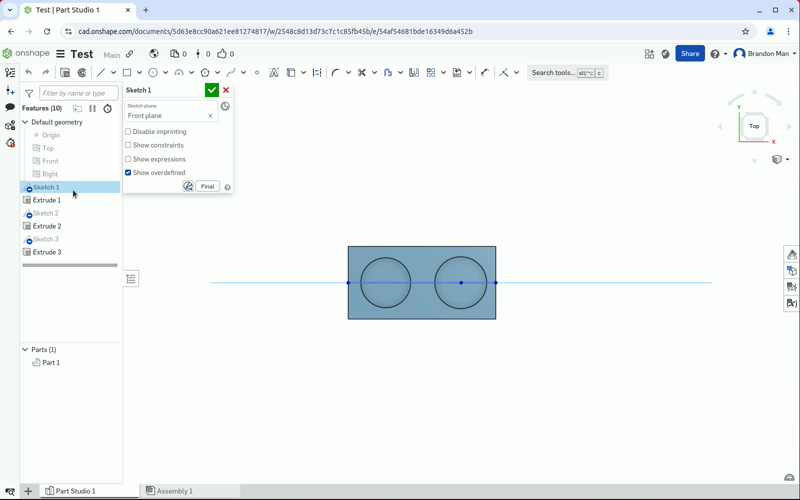
mouse_move(229, 92)
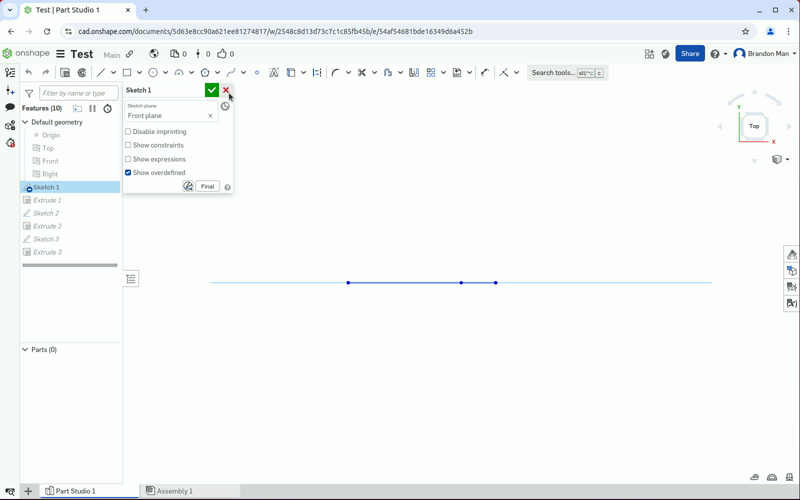
click(229, 92)
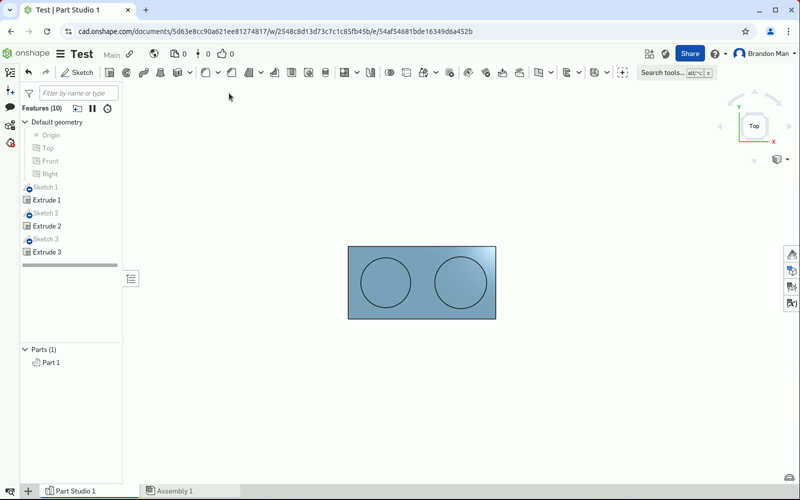
mouse_move(73, 352)
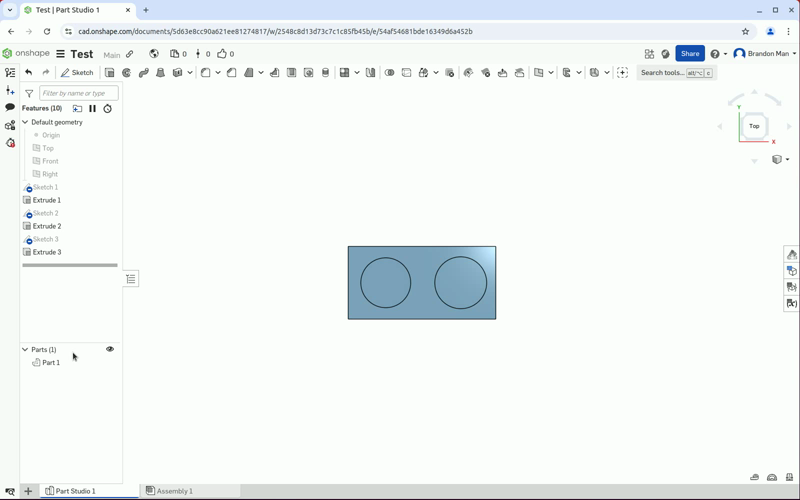
key(y)
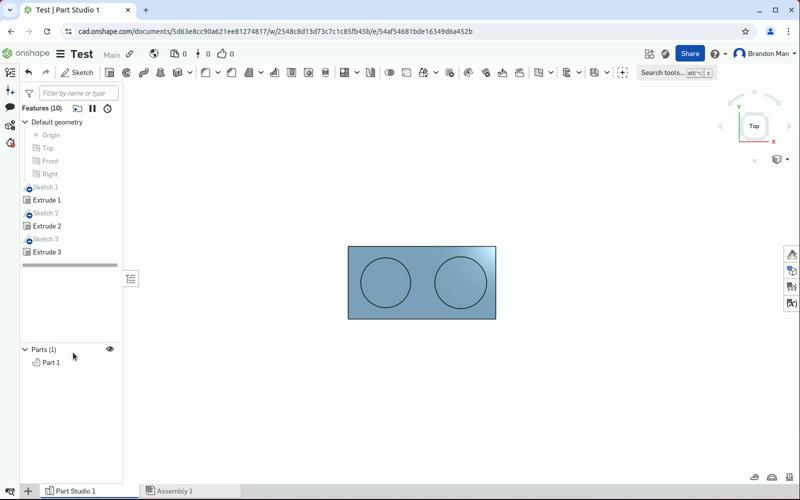
key(shift+p)
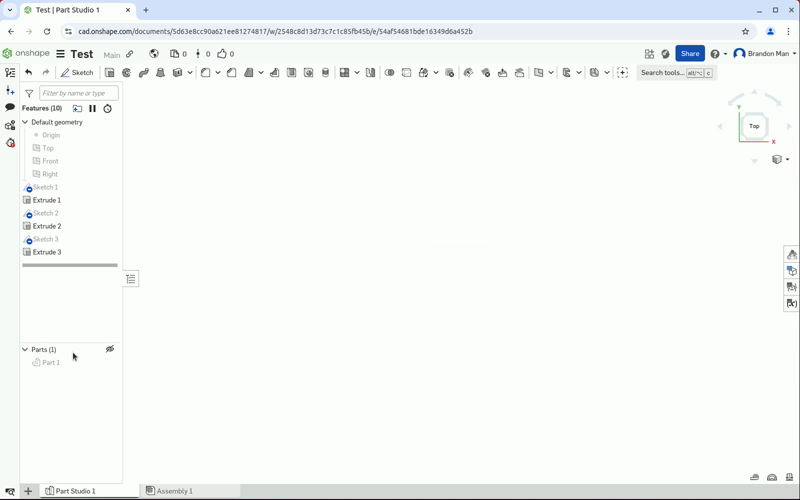
key(space)
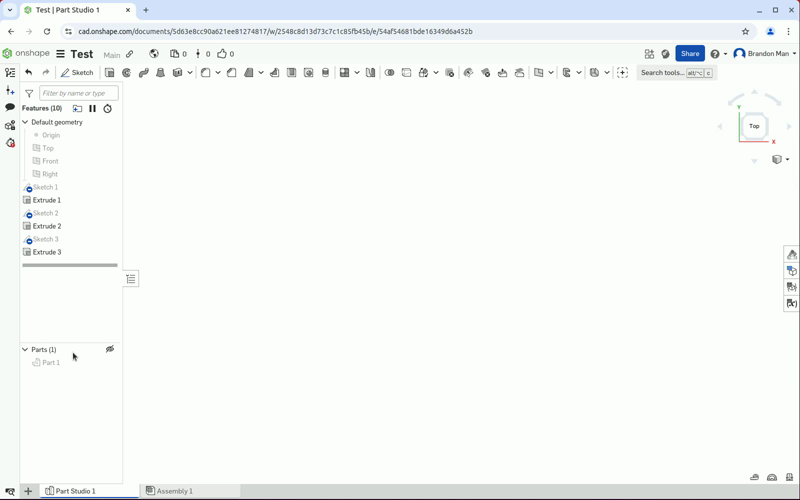
key_down(shift)
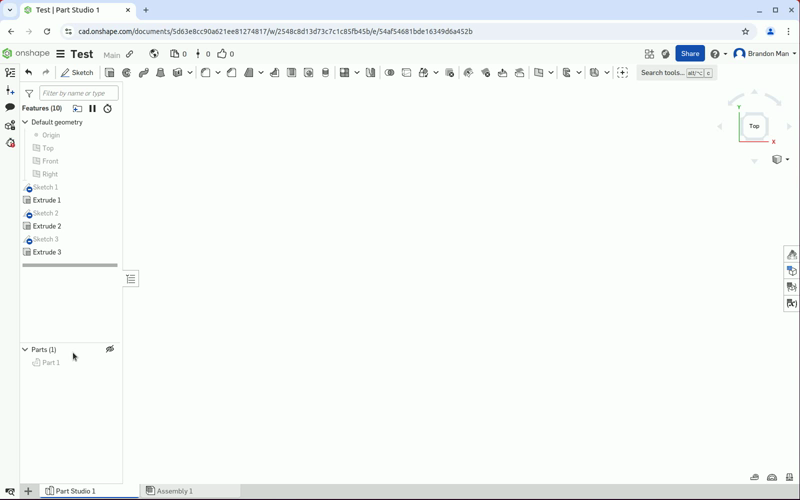
key(up)
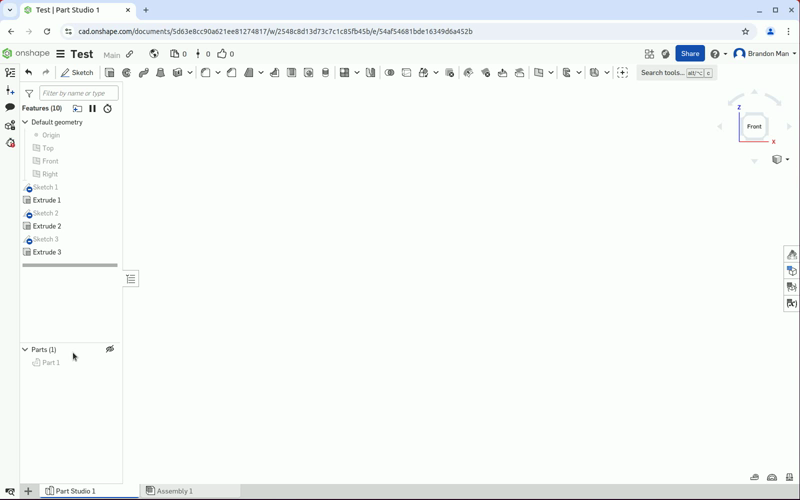
key_up(shift)
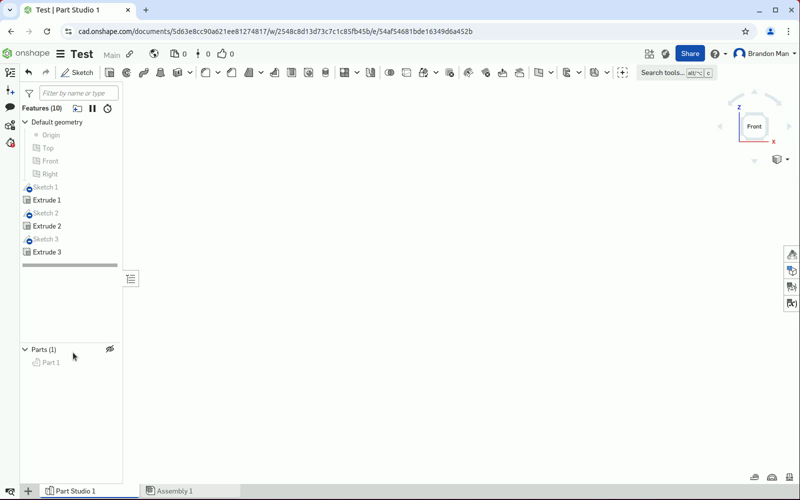
key(space)
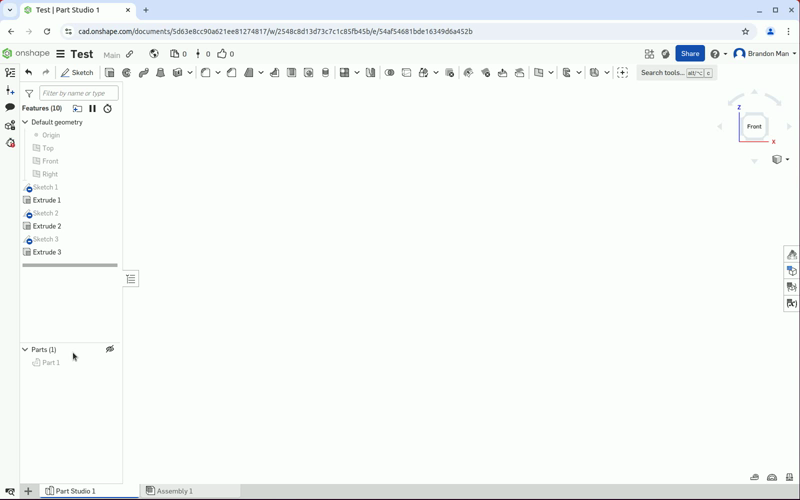
key_down(shift)
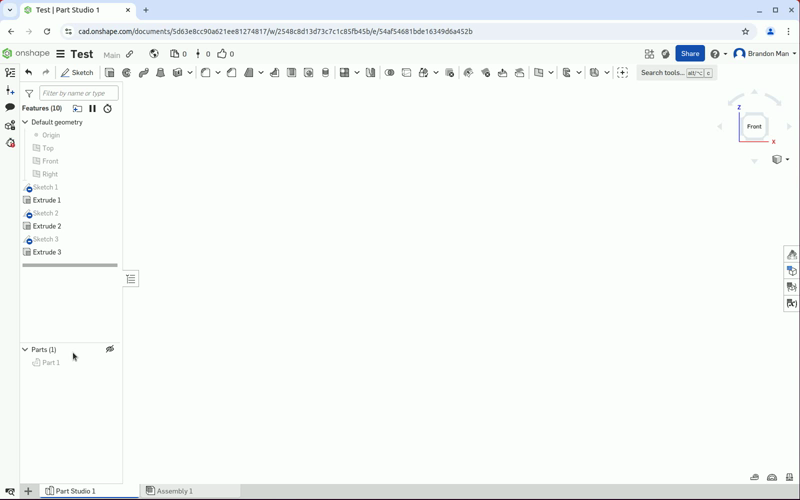
key(left)
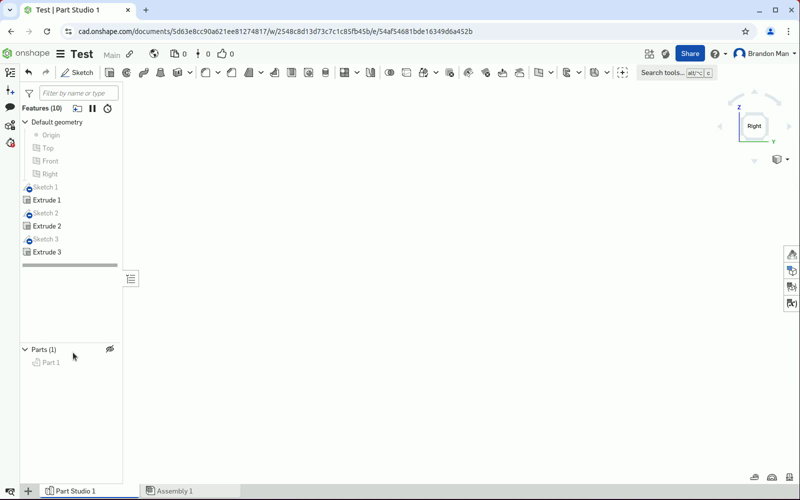
key_up(shift)
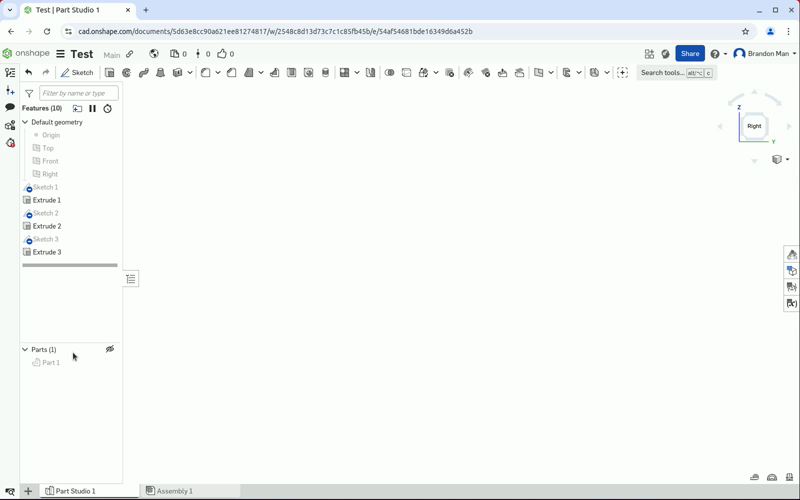
mouse_move(73, 352)
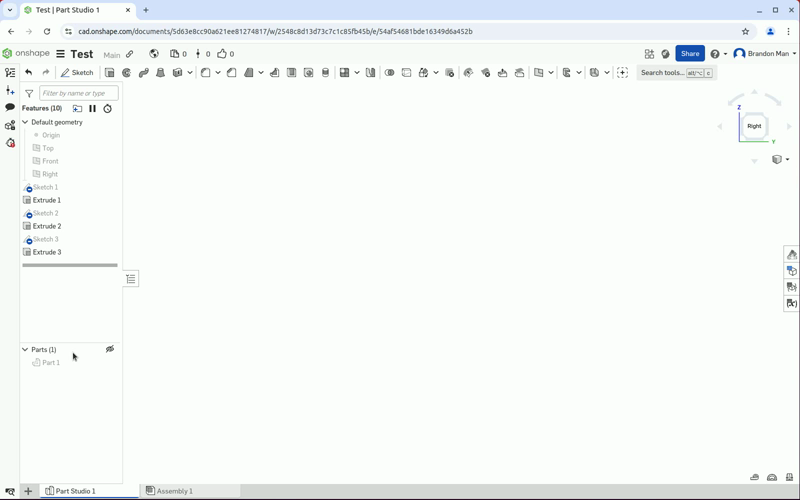
key(shift+y)
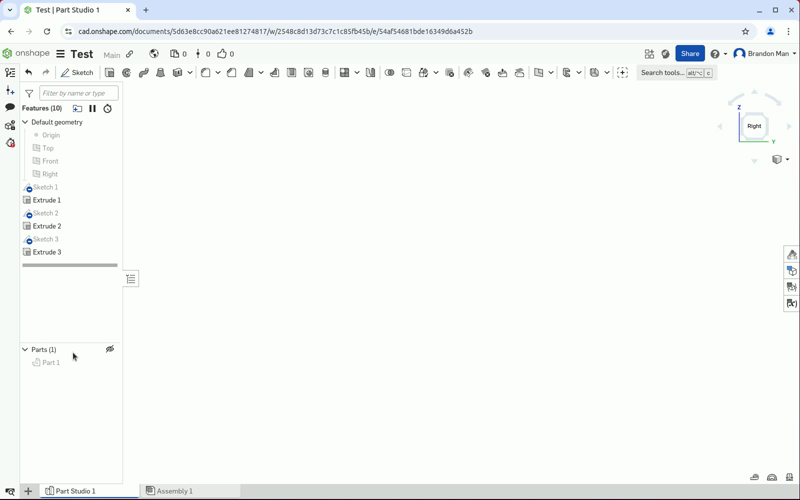
key(shift+s)
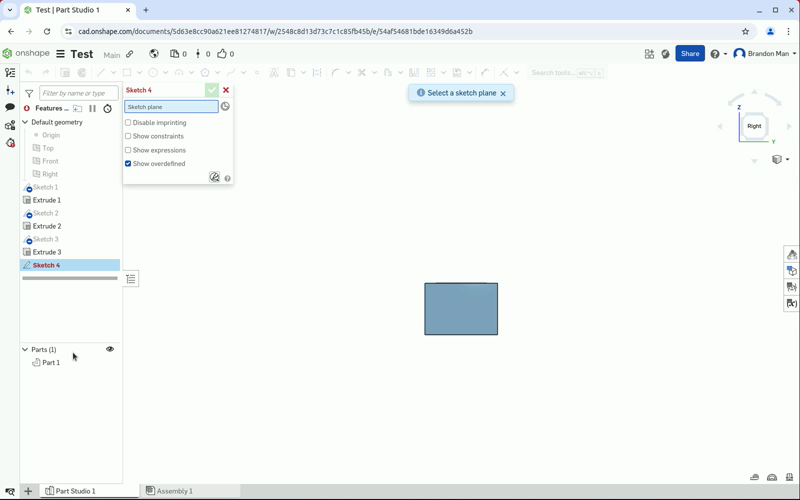
mouse_move(73, 176)
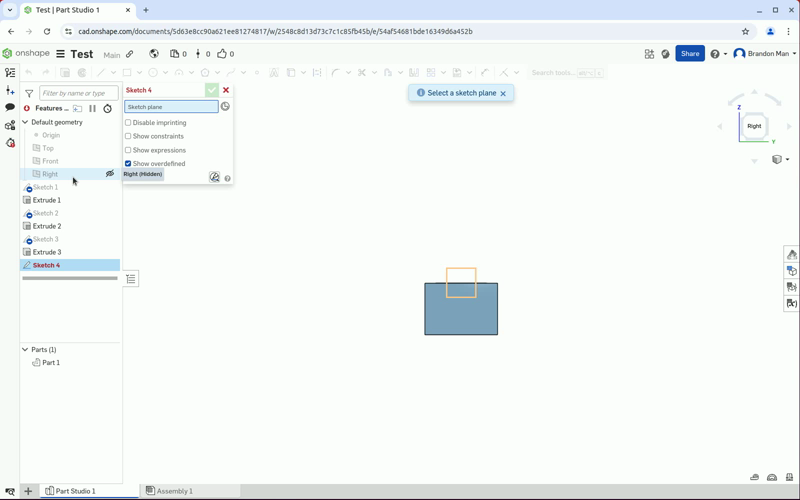
click(73, 176)
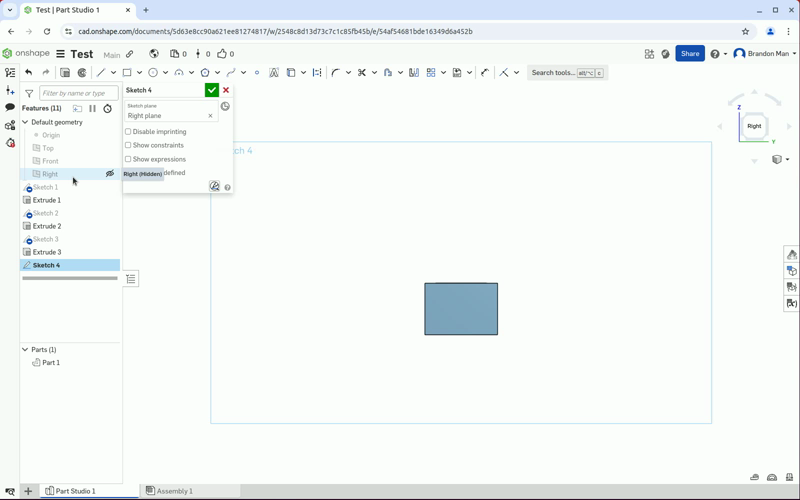
mouse_move(73, 352)
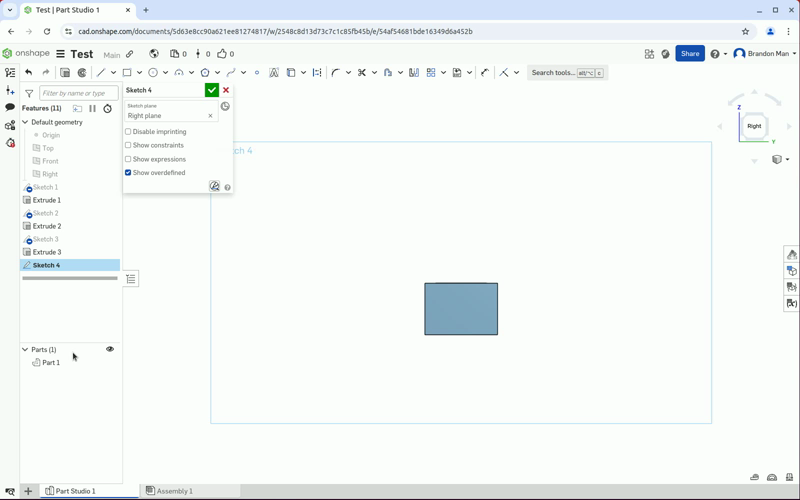
key(y)
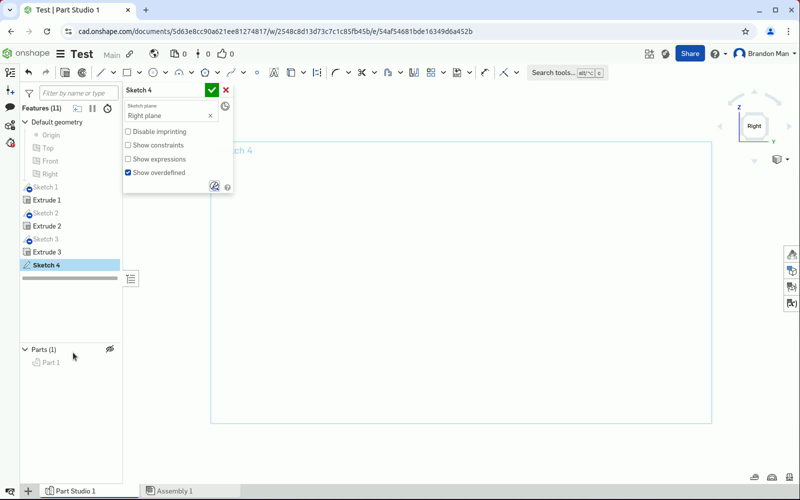
key(c)
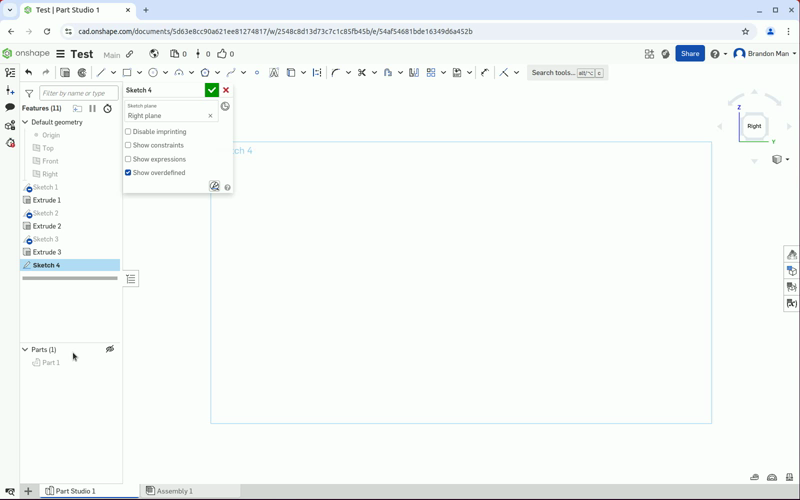
key_down(shift)
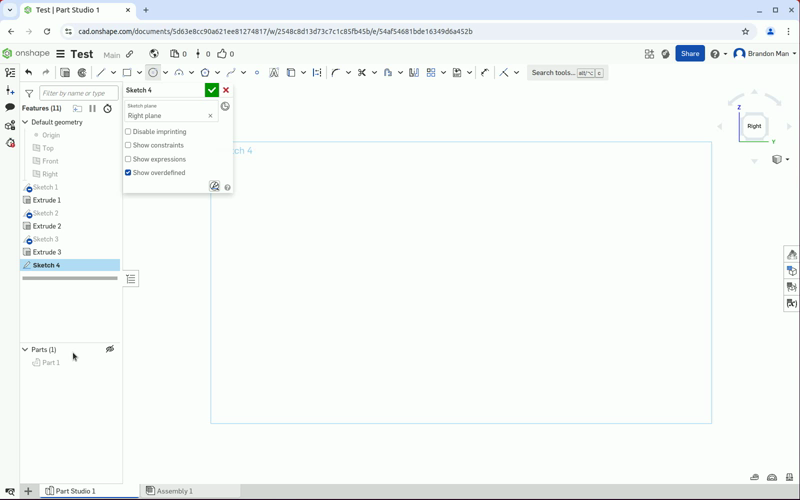
mouse_move(460, 314)
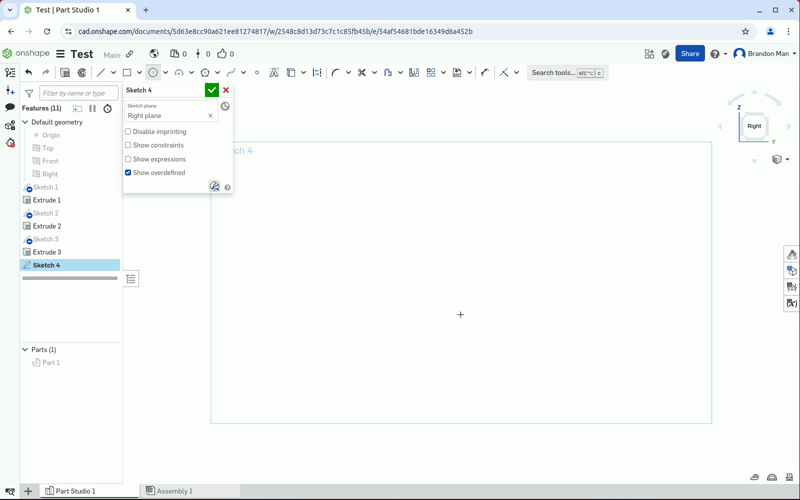
click(460, 314)
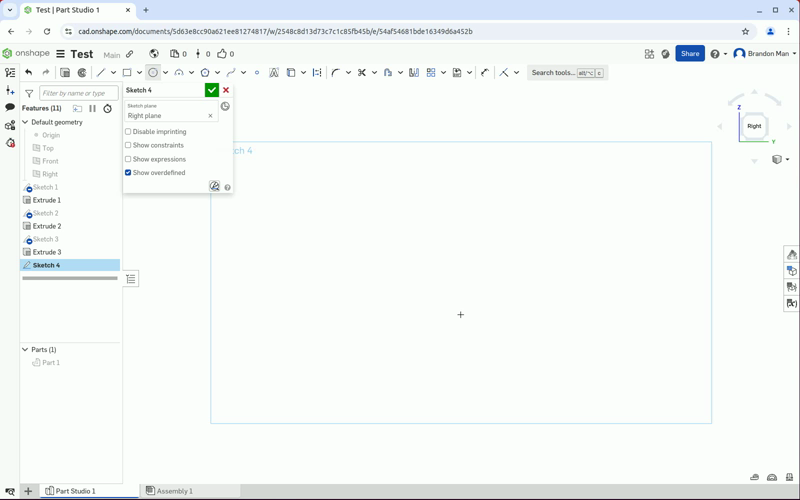
key_up(shift)
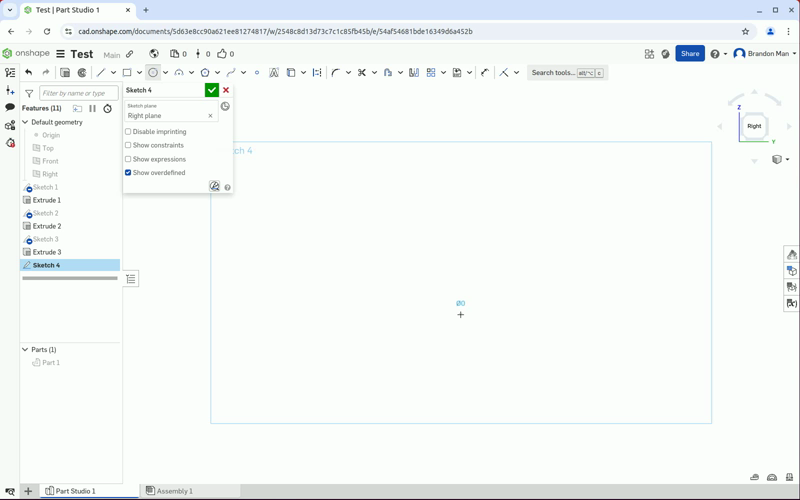
mouse_move(474, 314)
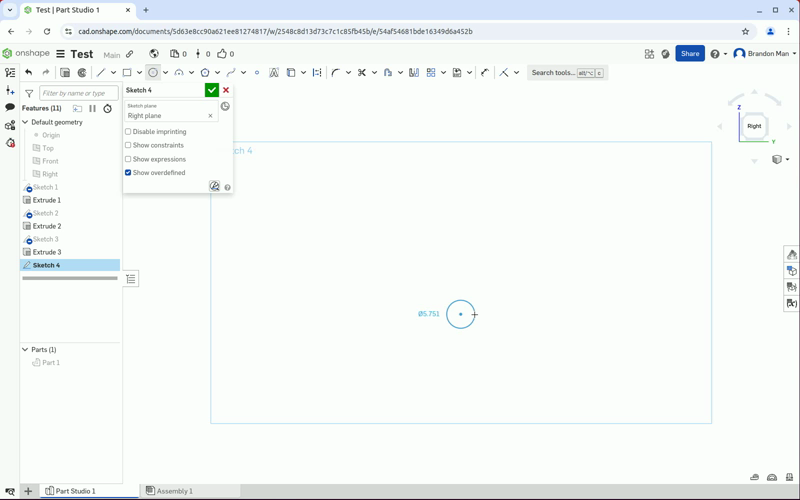
click(474, 314)
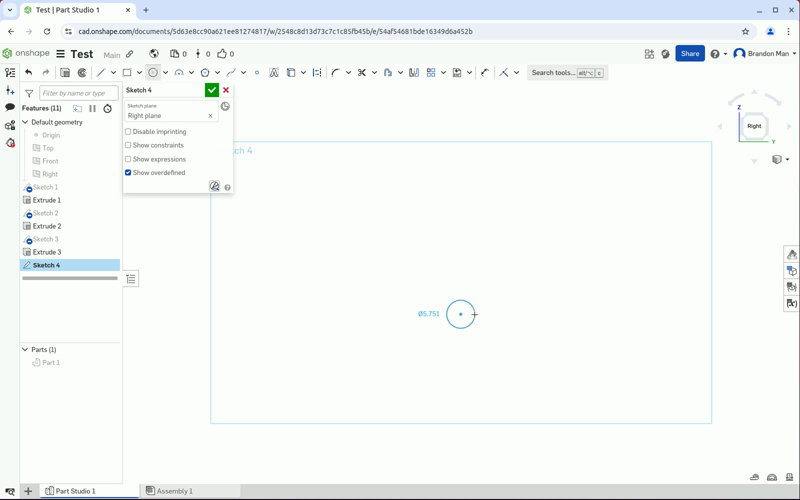
key(esc)
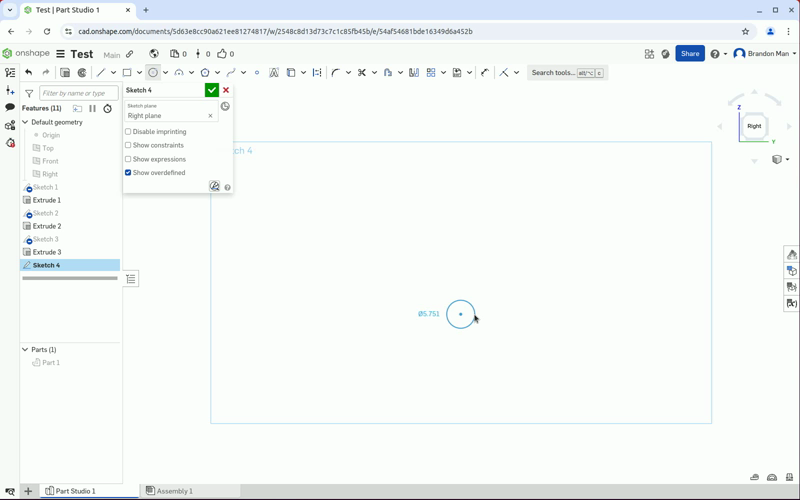
mouse_move(459, 319)
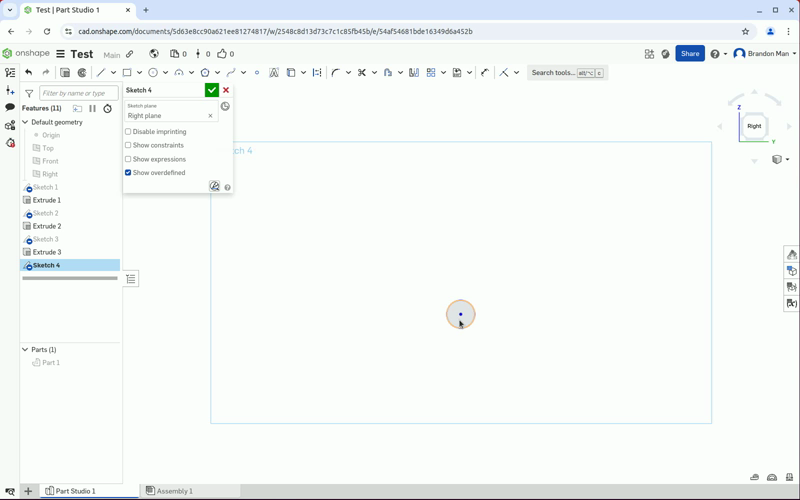
scroll(6)
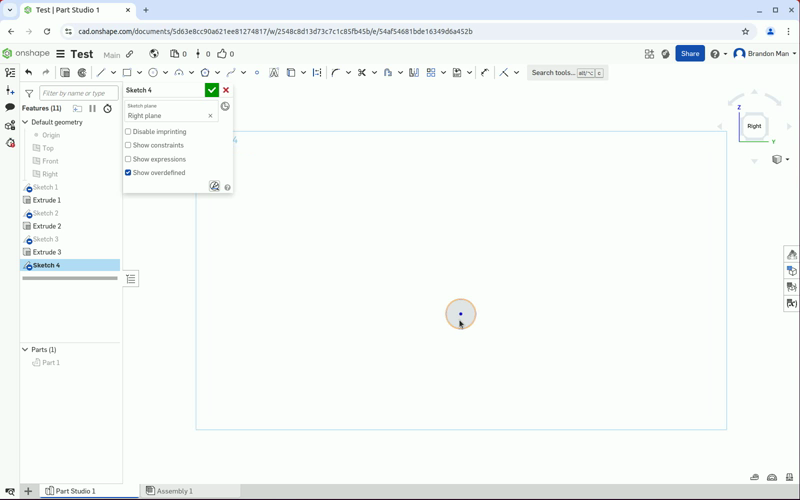
scroll(6)
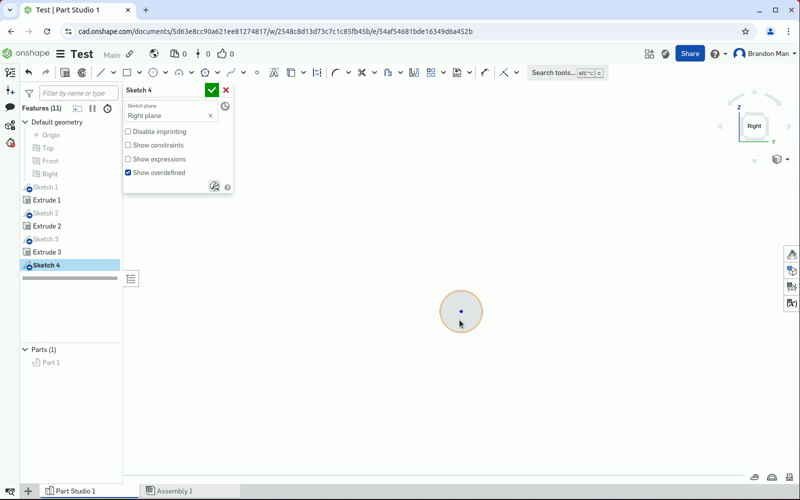
scroll(6)
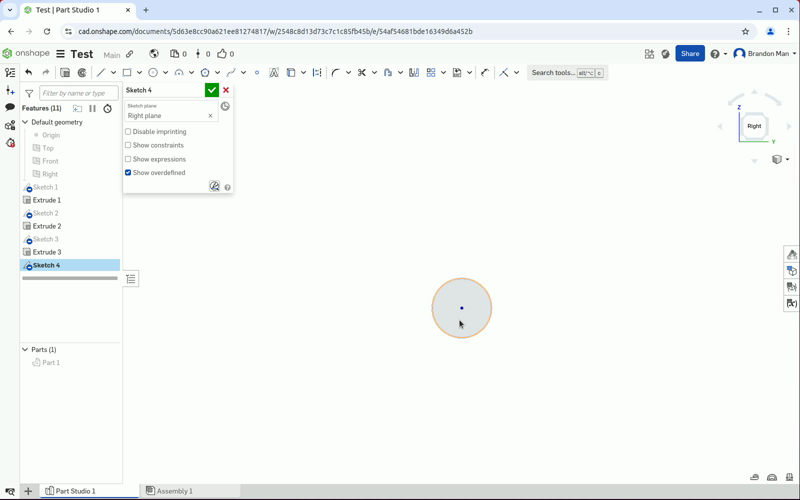
scroll(6)
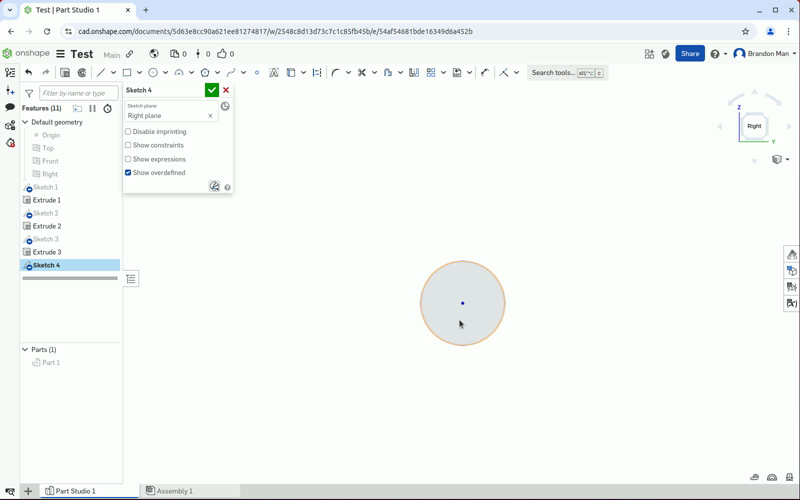
scroll(6)
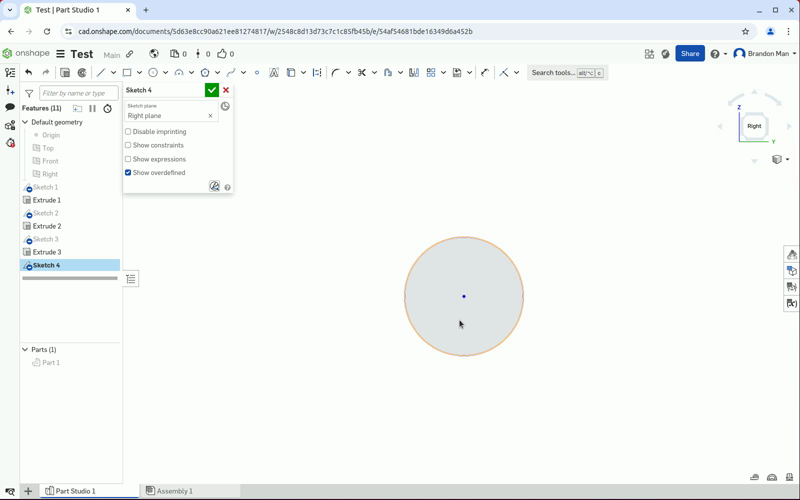
scroll(6)
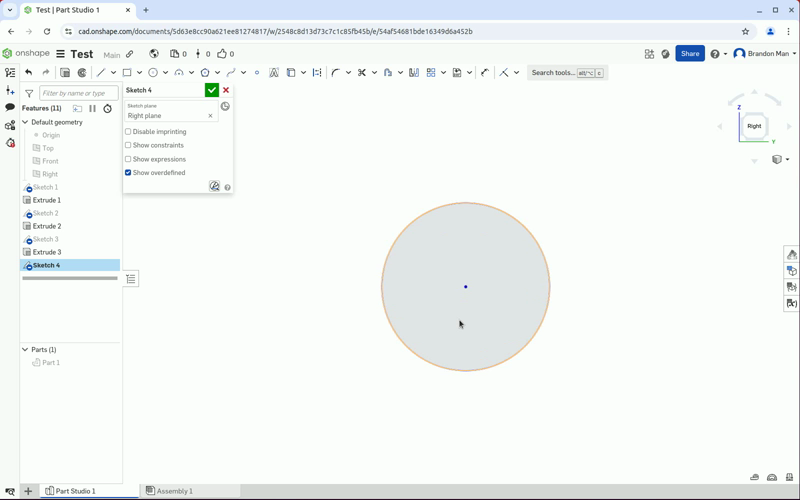
scroll(6)
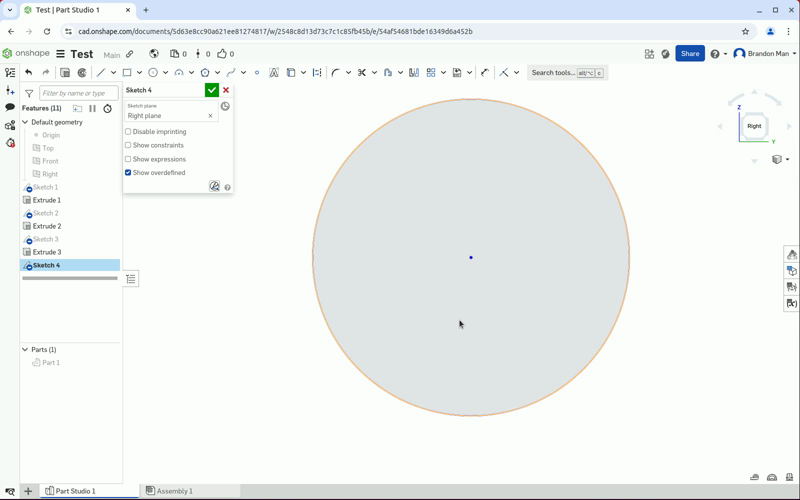
click(459, 319)
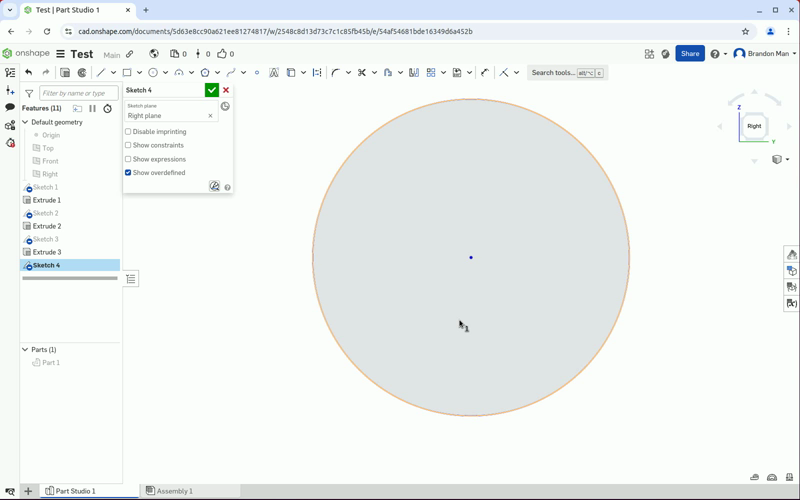
scroll(-6)
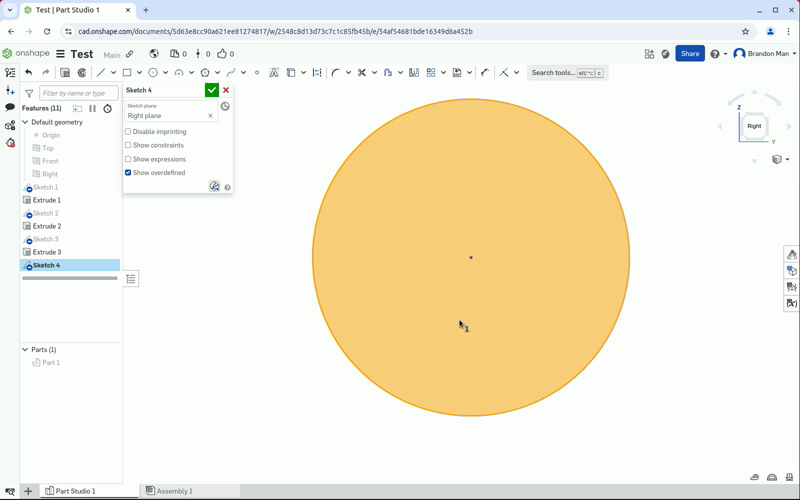
scroll(-6)
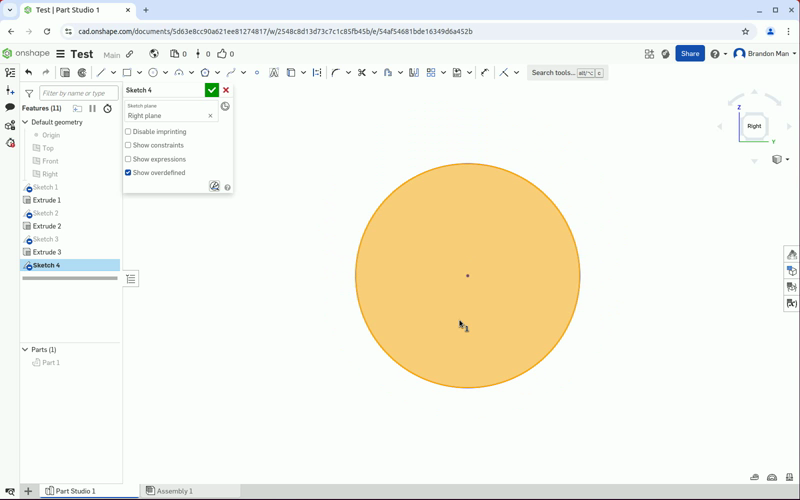
scroll(-6)
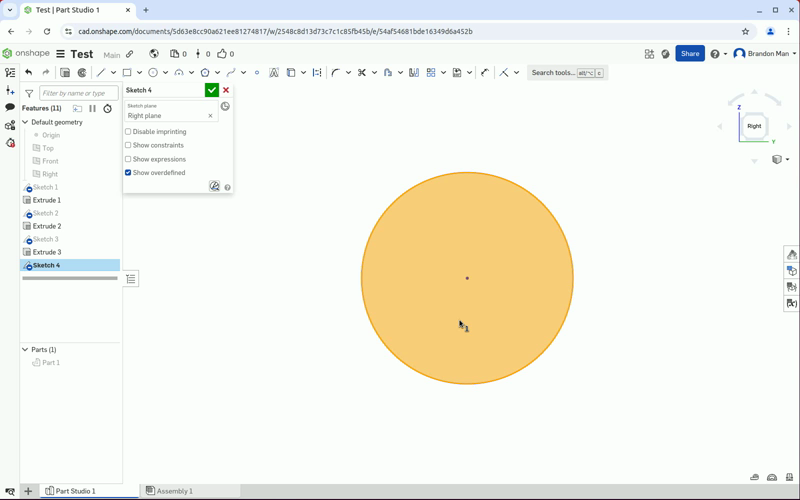
scroll(-6)
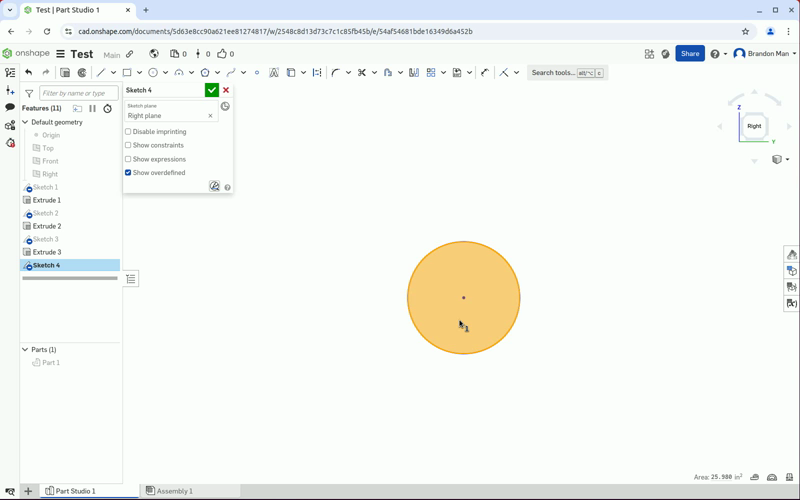
scroll(-6)
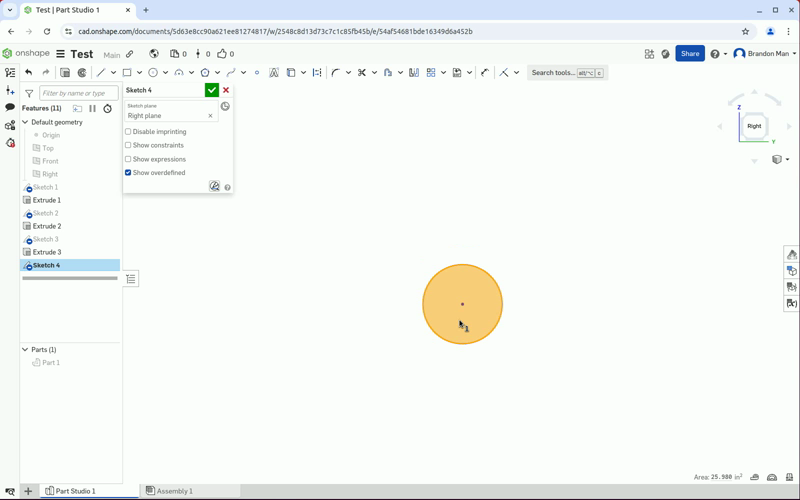
scroll(-6)
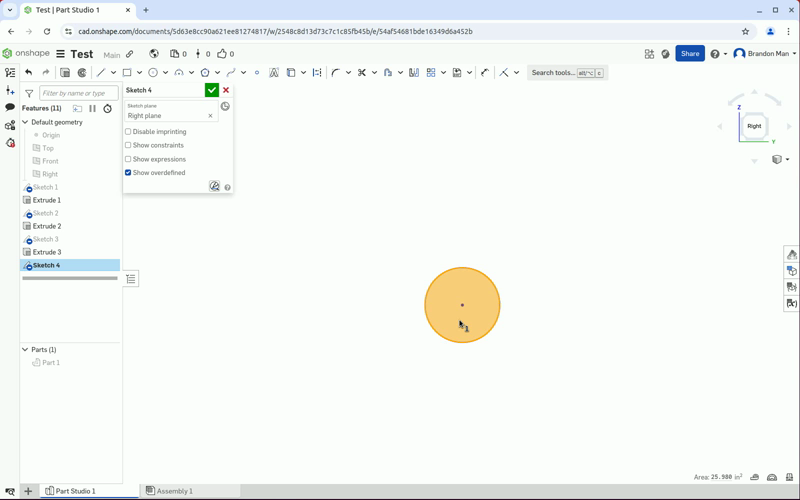
scroll(-6)
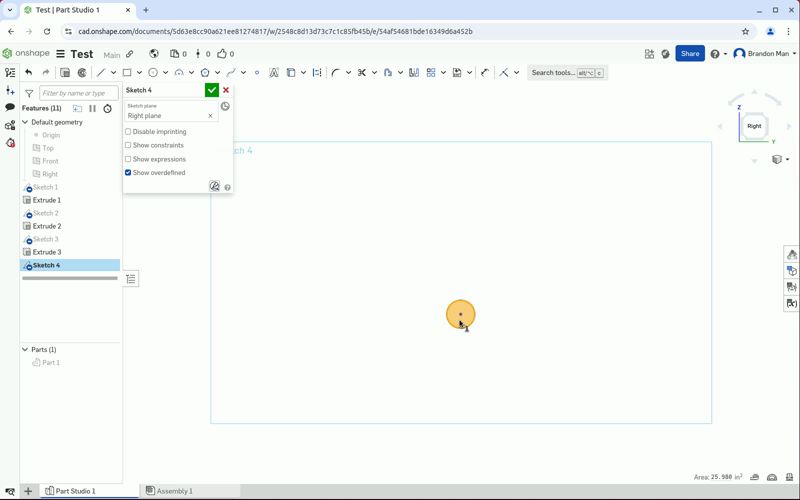
mouse_move(73, 352)
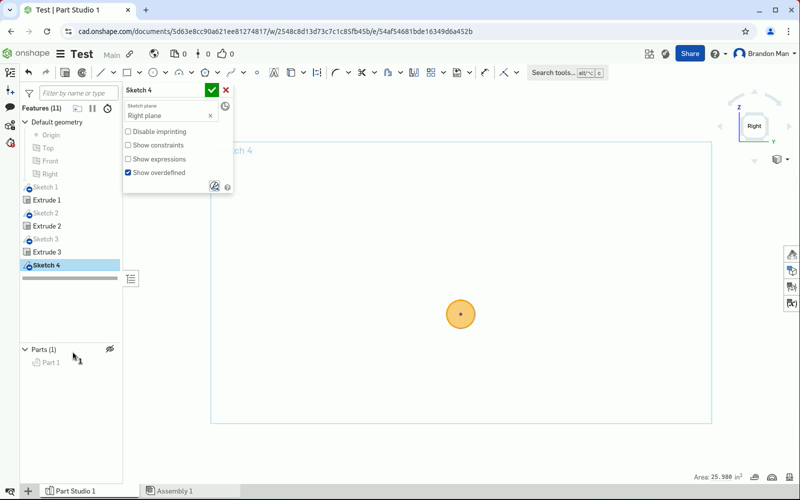
key(shift+y)
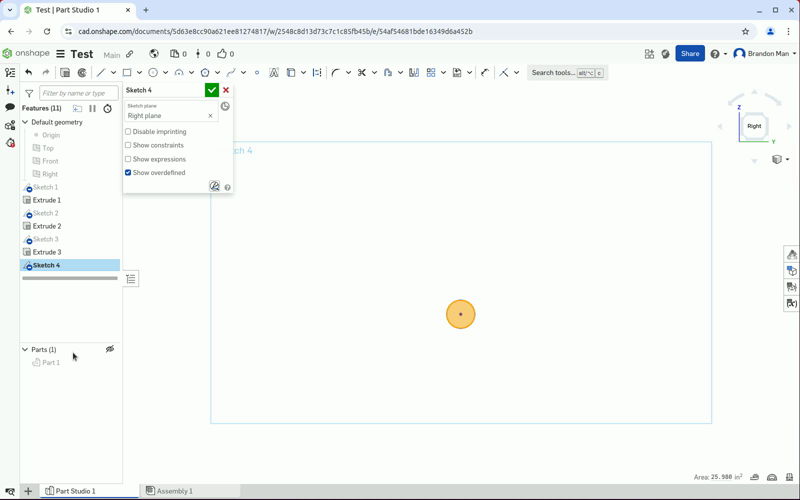
key(shift+e)
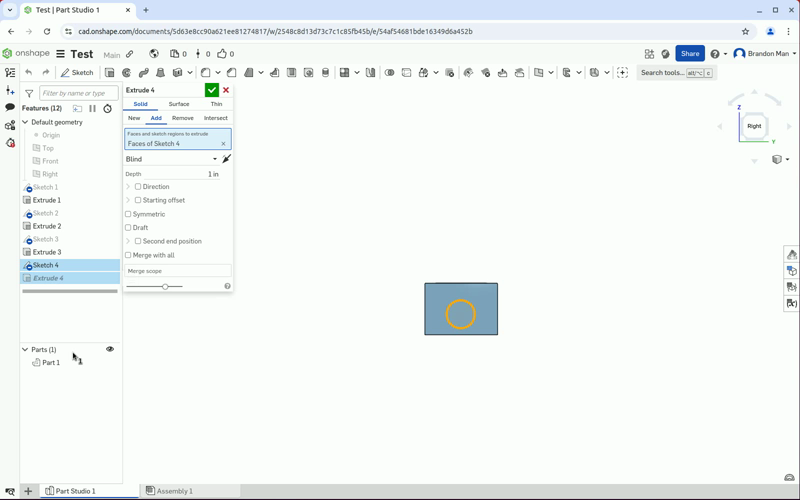
mouse_move(143, 106)
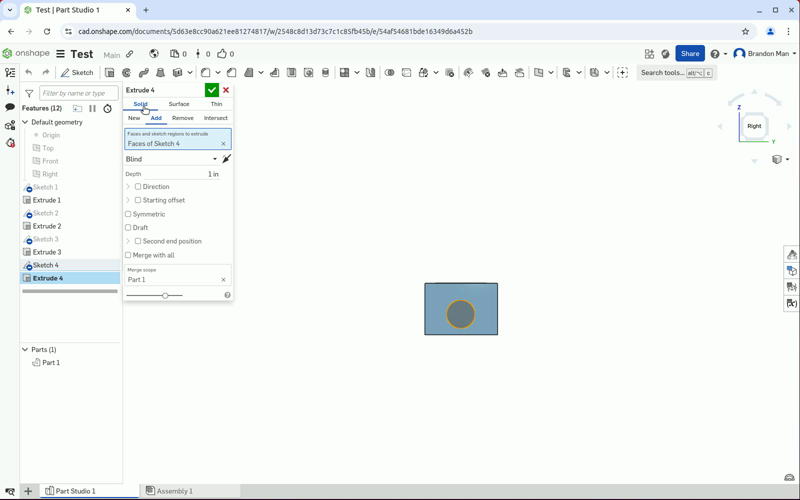
click(143, 106)
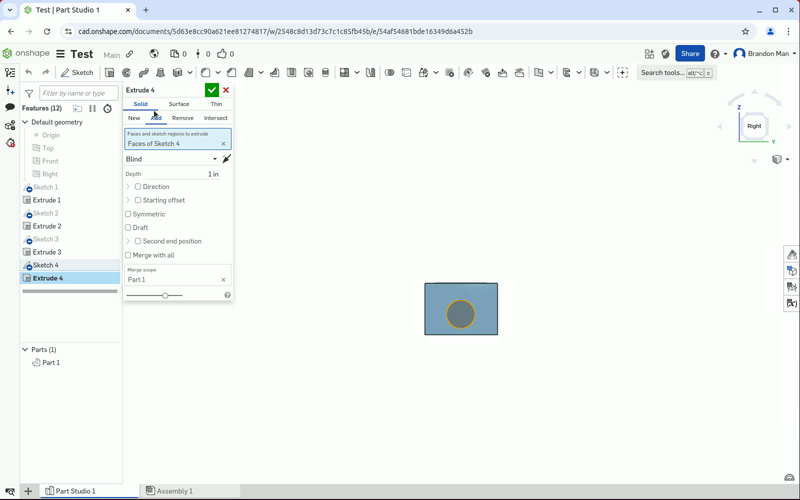
mouse_move(186, 120)
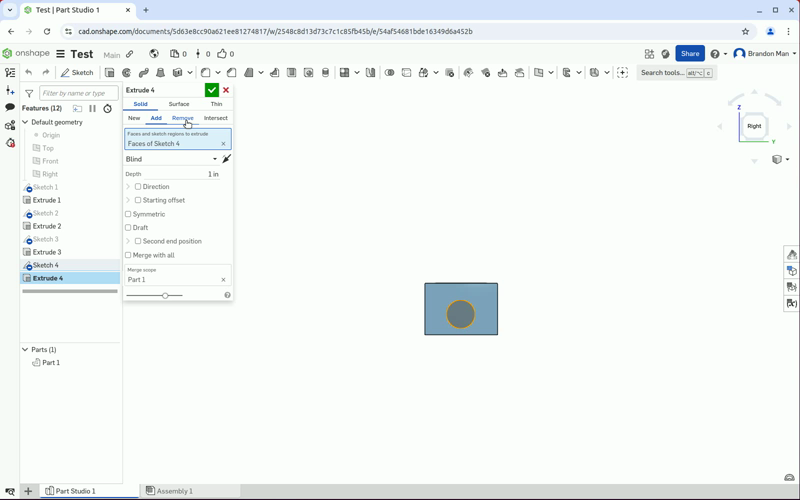
click(186, 120)
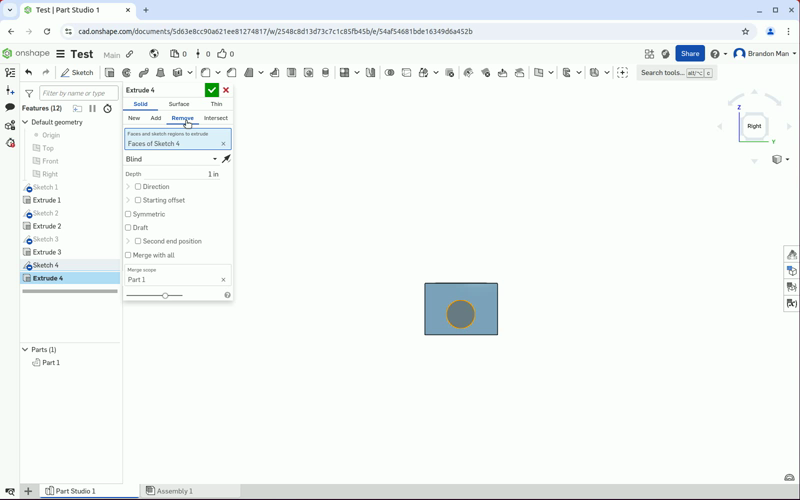
key(tab, 4)
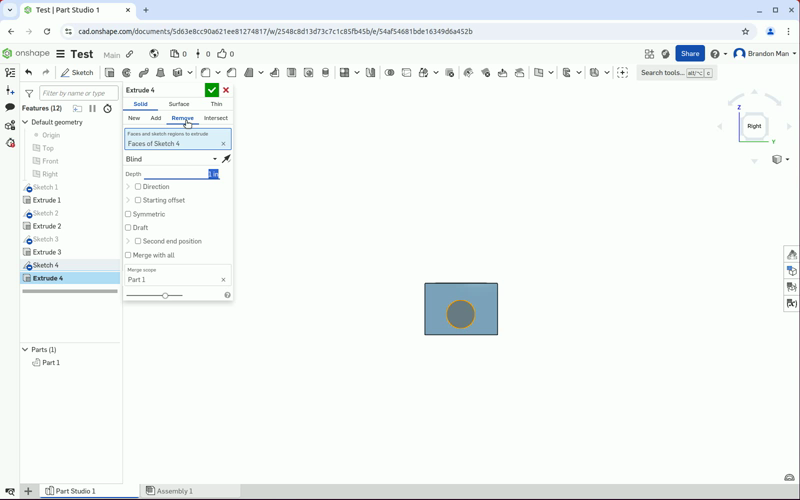
text(14.924)
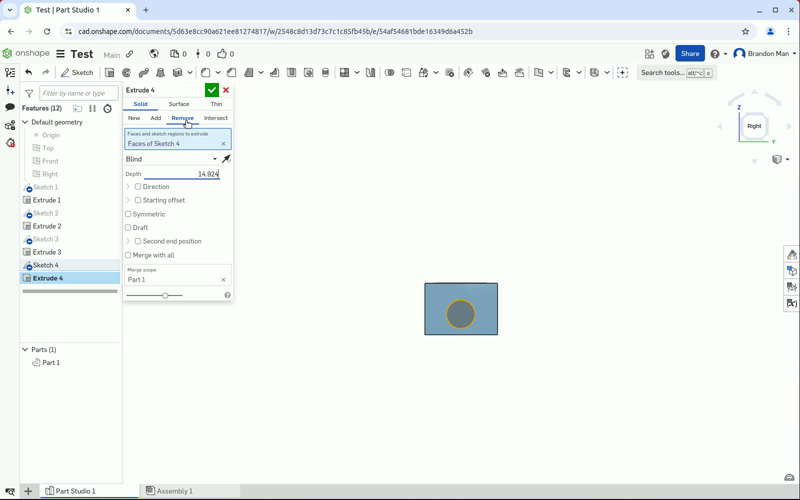
key(tab, 3)
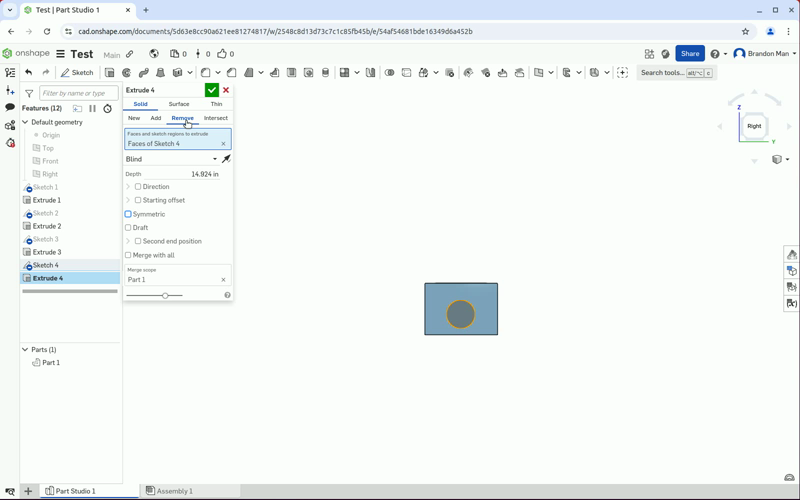
key(space)
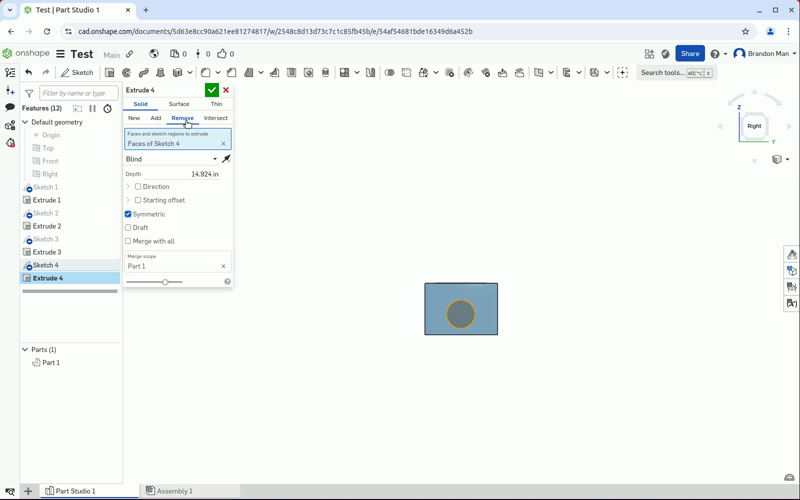
key(tab, 2)
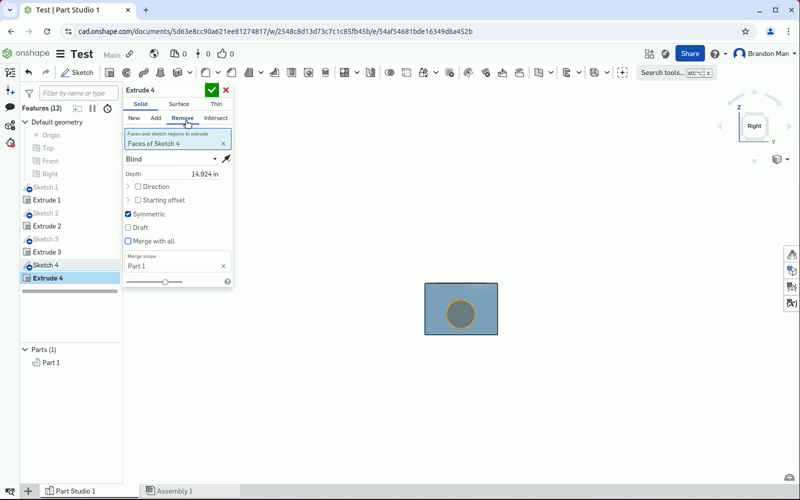
key(space)
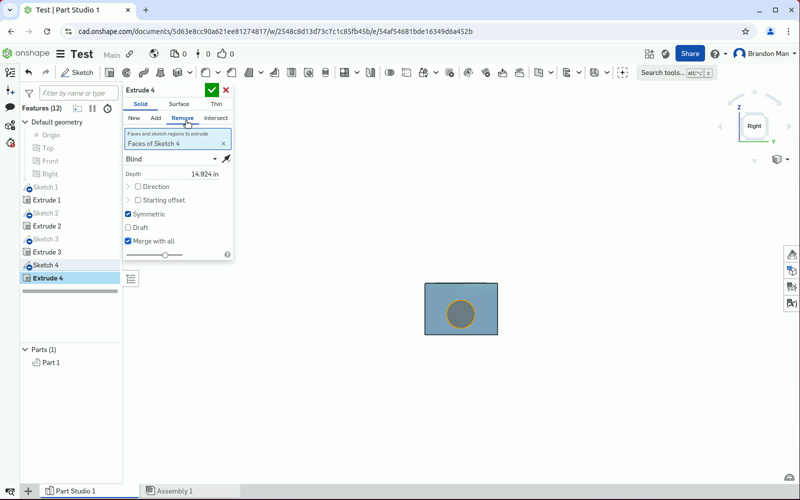
key(enter)
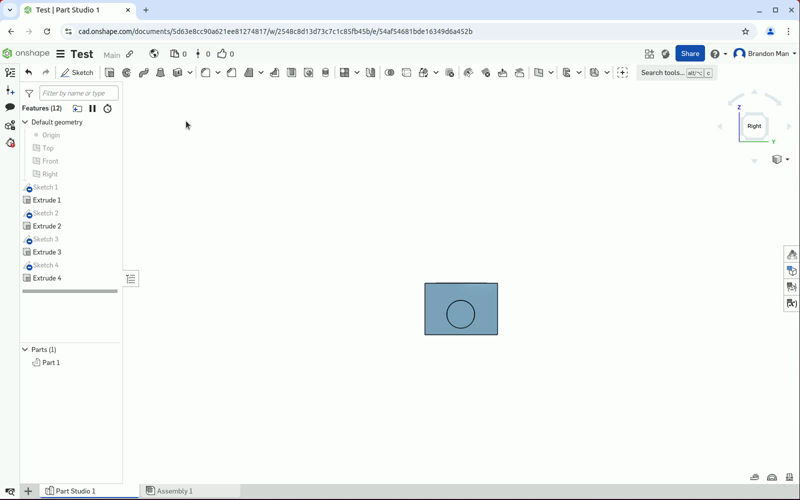
key(shift+h)
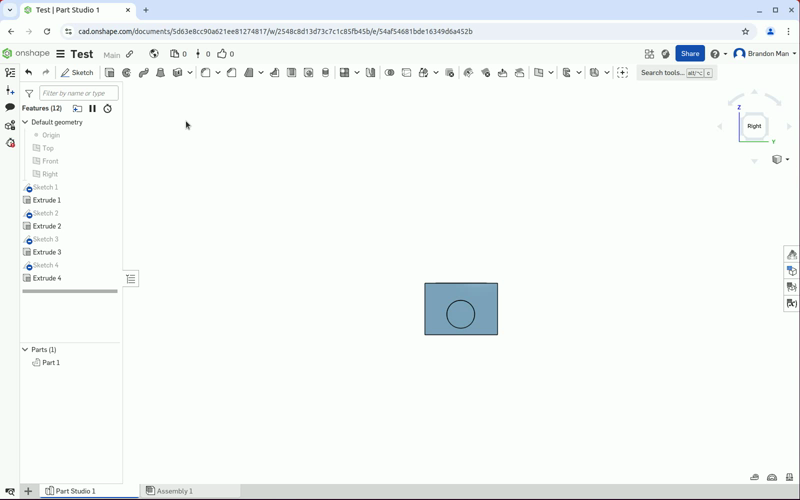
key(shift+h)
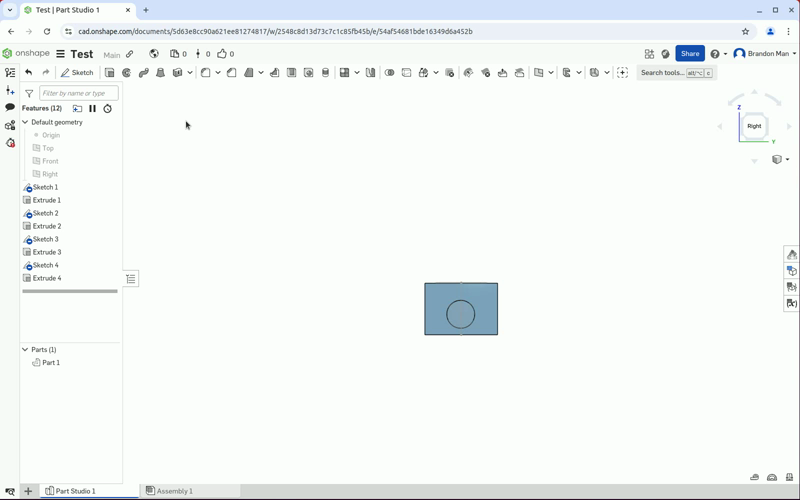
key(shift+7)
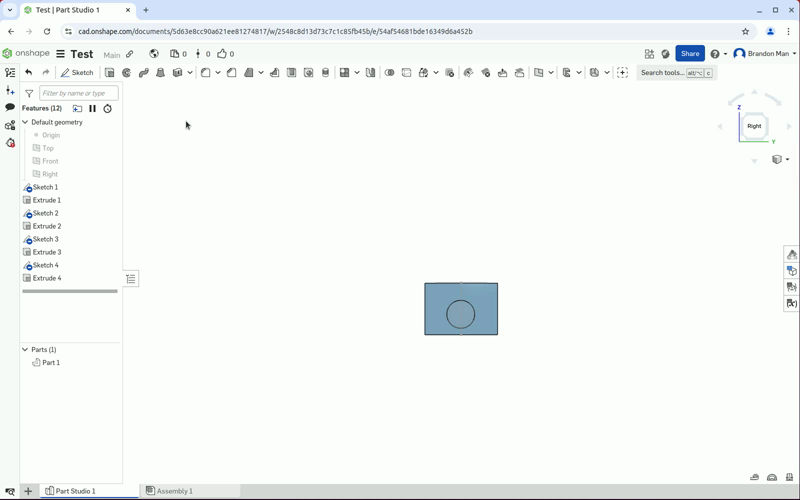
key(right, 2)
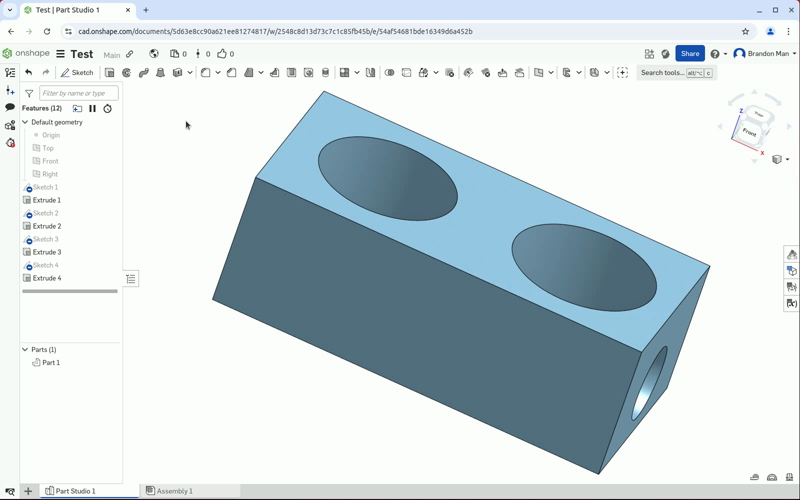
key(down, 2)
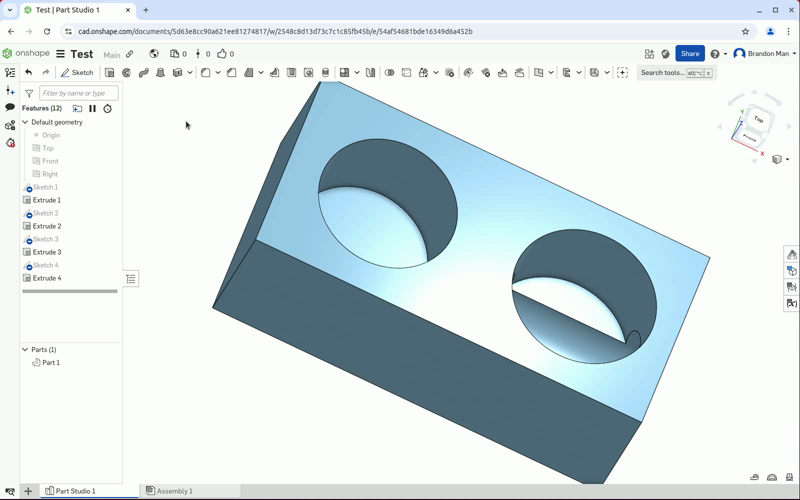
key(up, 2)
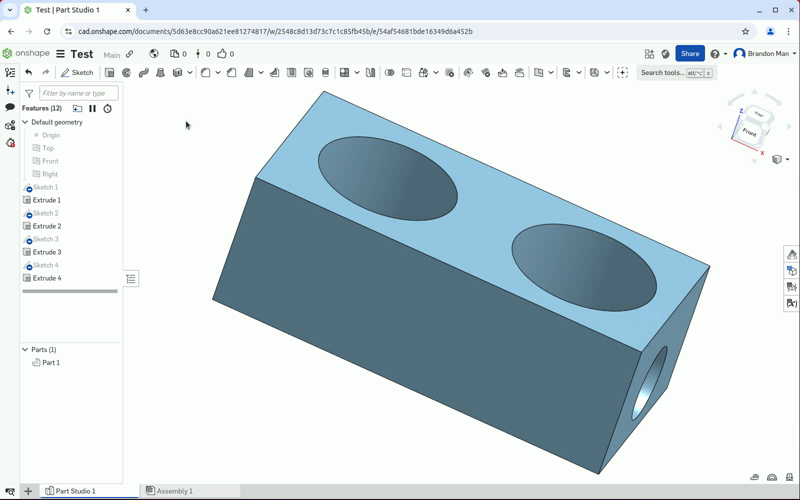
key(left, 2)
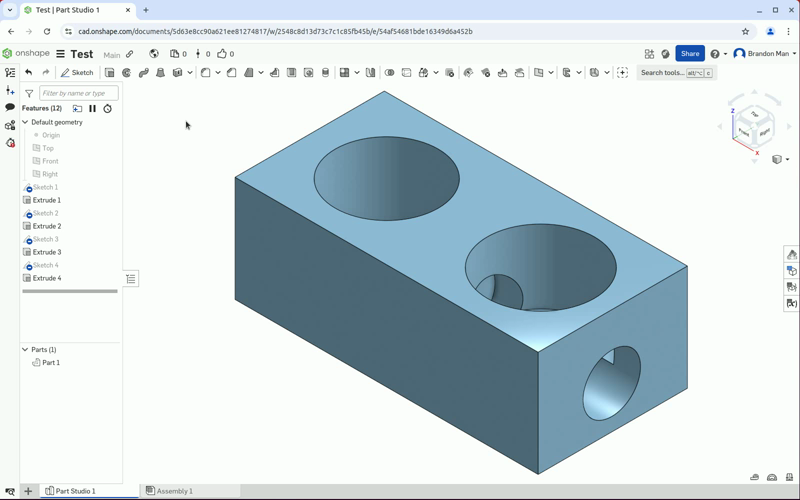
mouse_move(73, 189)
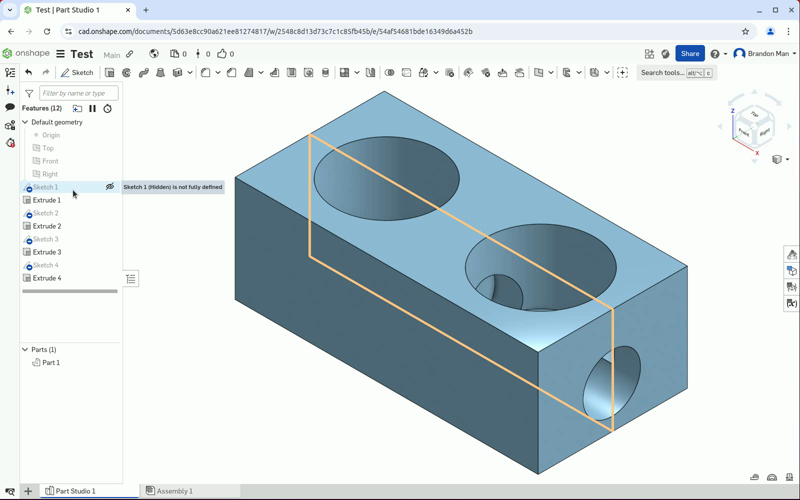
click(73, 189)